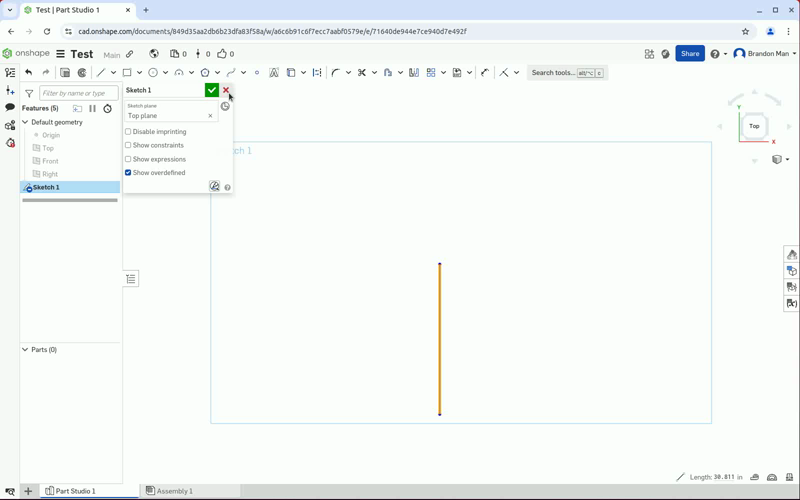
key(shift+h)
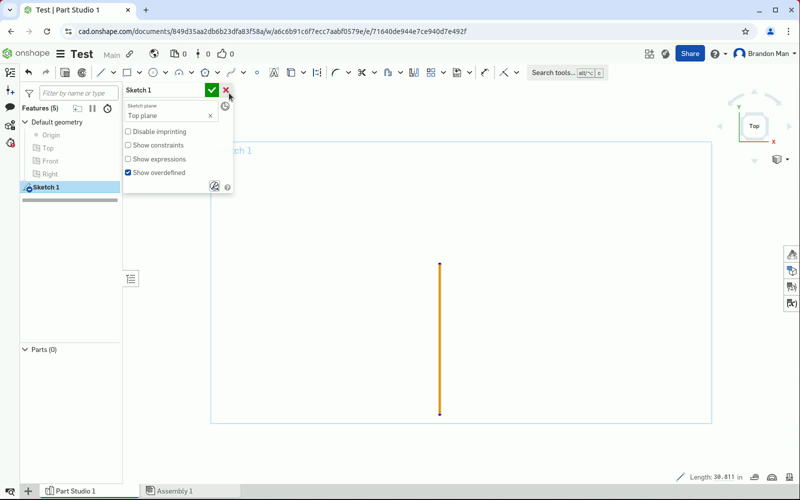
key(shift+s)
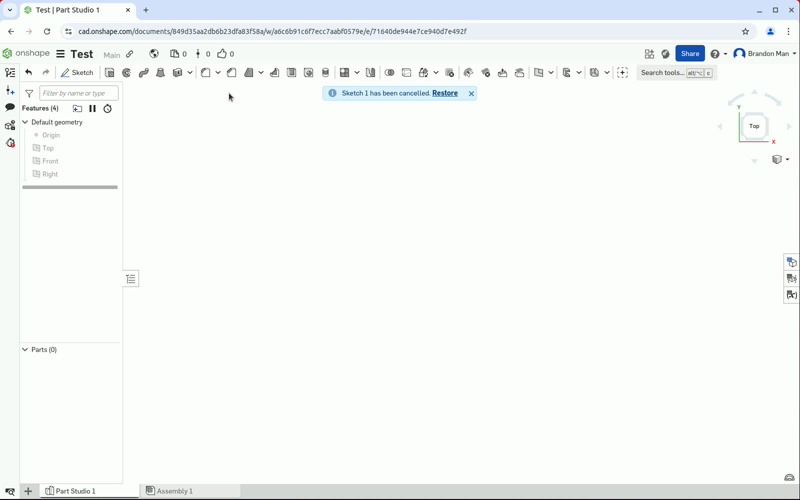
mouse_move(73, 150)
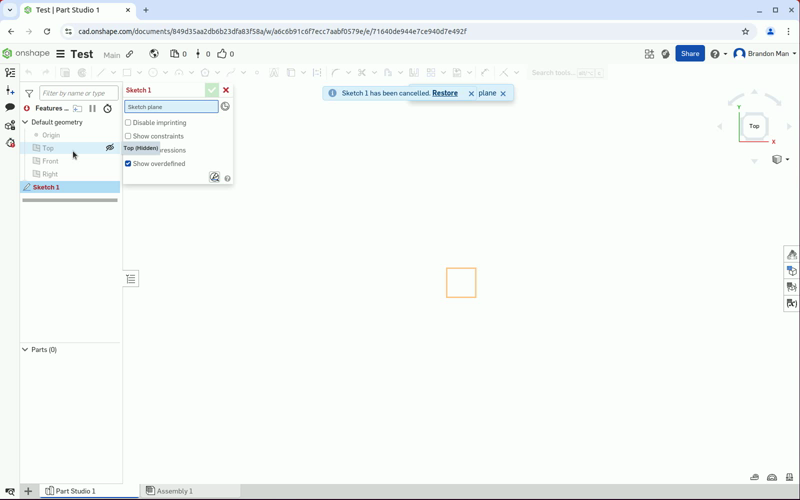
click(73, 150)
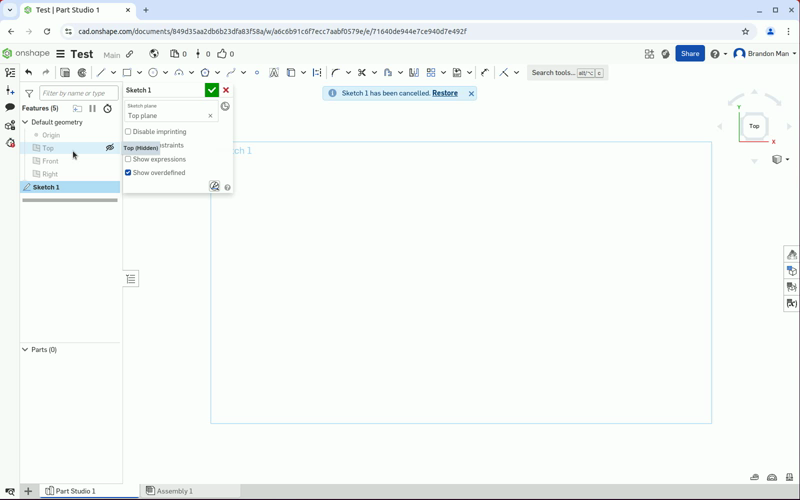
mouse_move(73, 352)
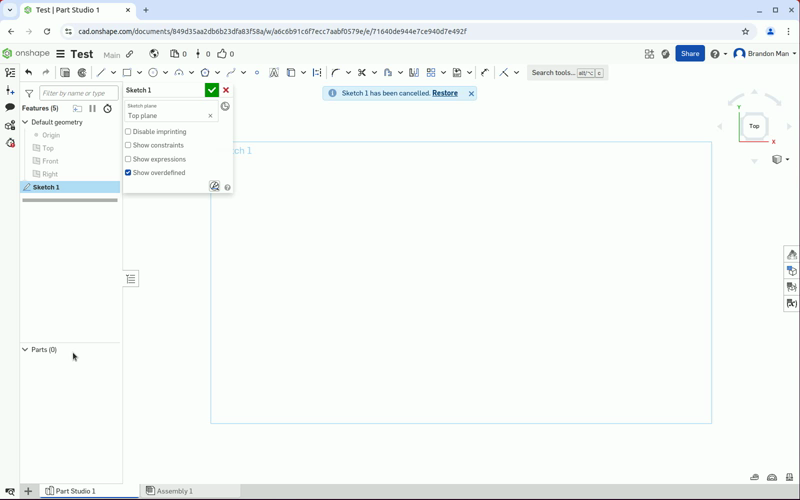
key(y)
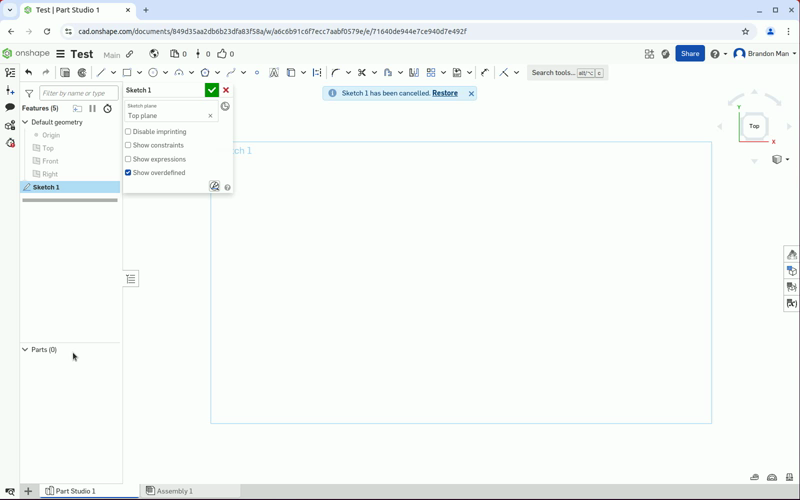
key(a)
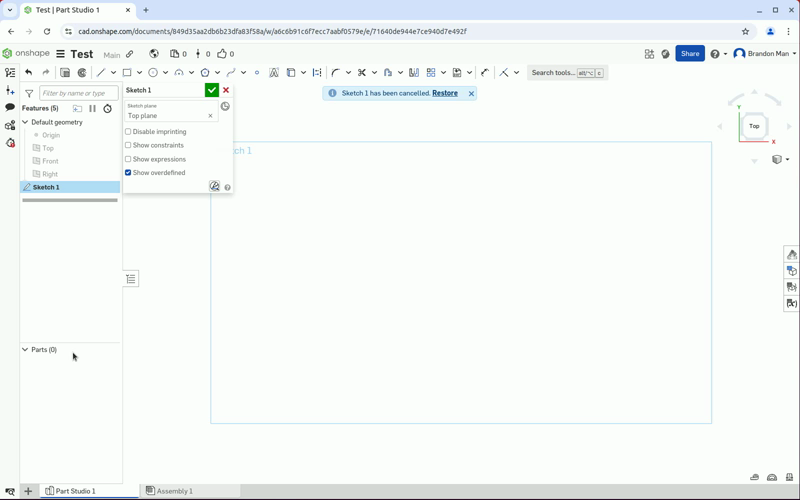
key_down(shift)
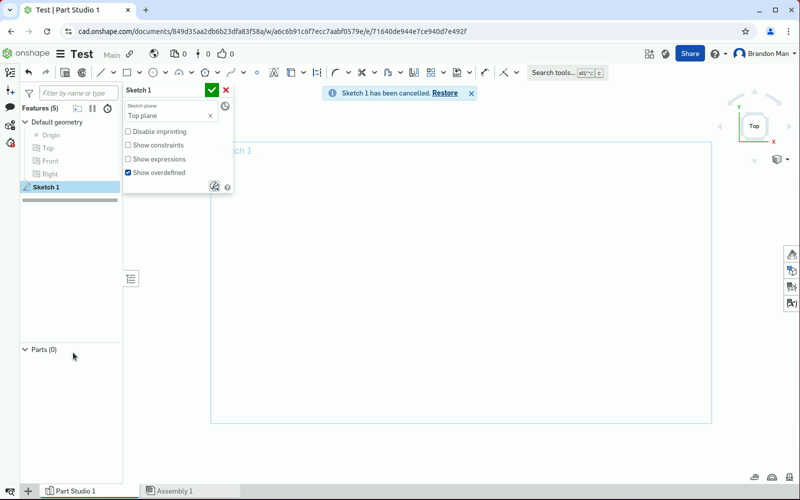
mouse_move(348, 353)
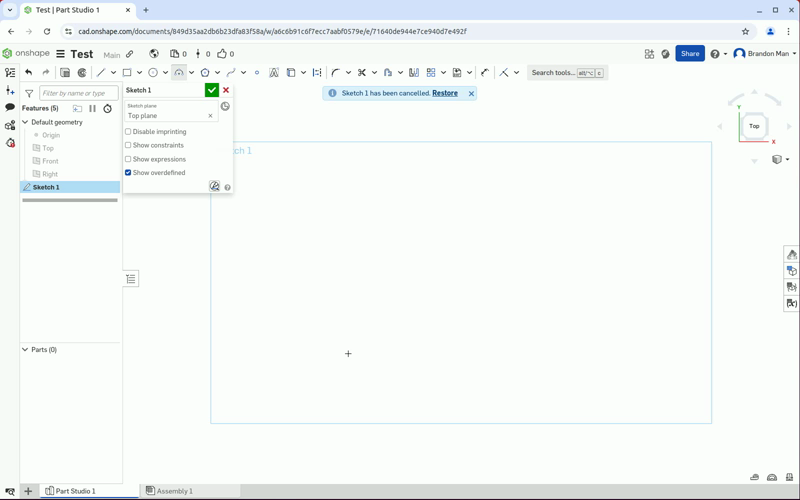
click(348, 353)
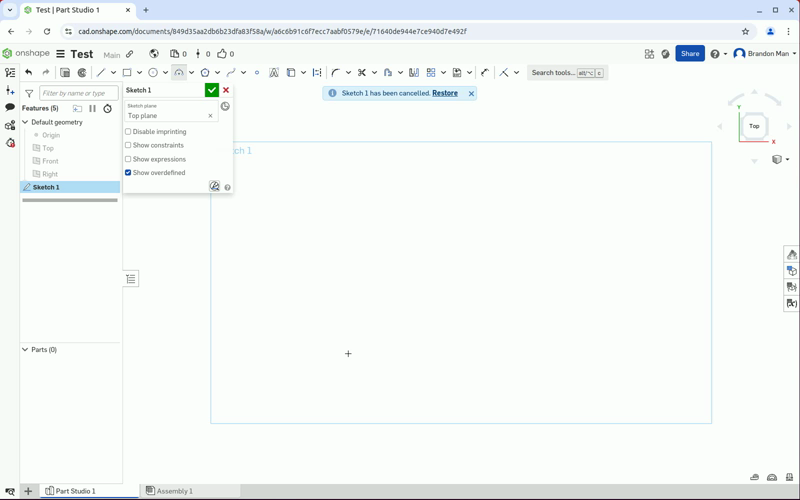
key_up(shift)
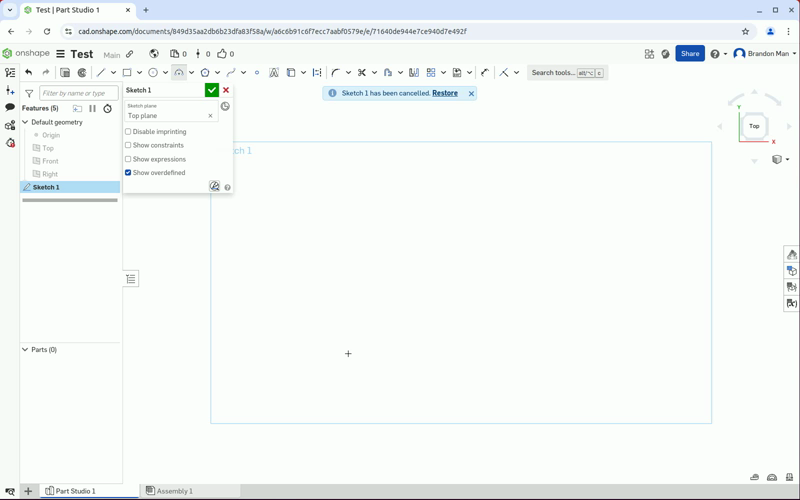
key_down(shift)
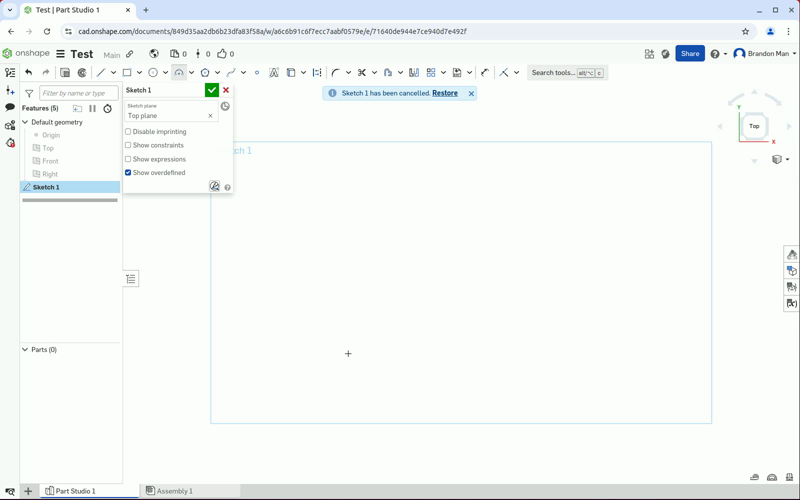
mouse_move(357, 362)
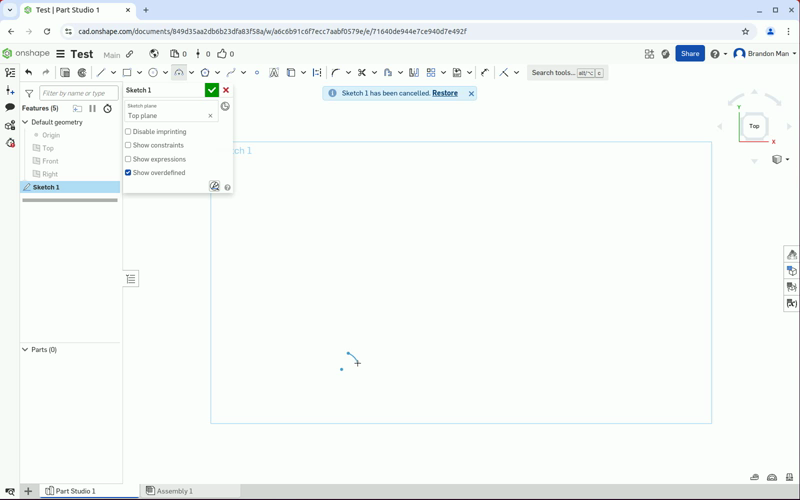
click(357, 362)
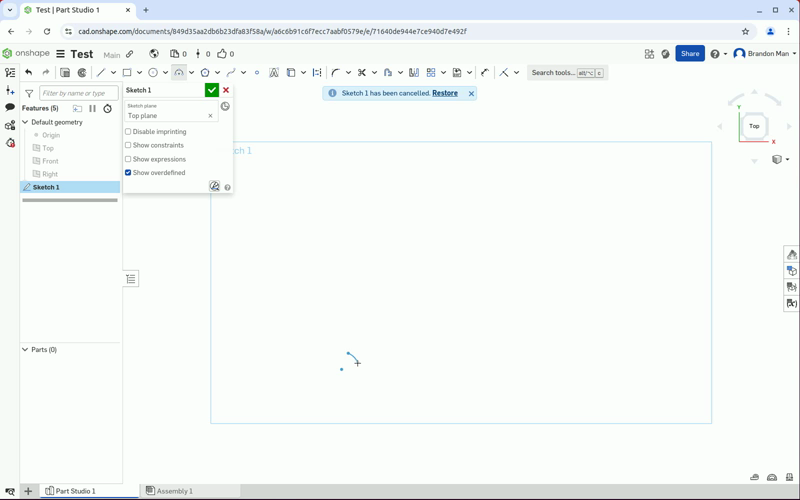
mouse_move(350, 360)
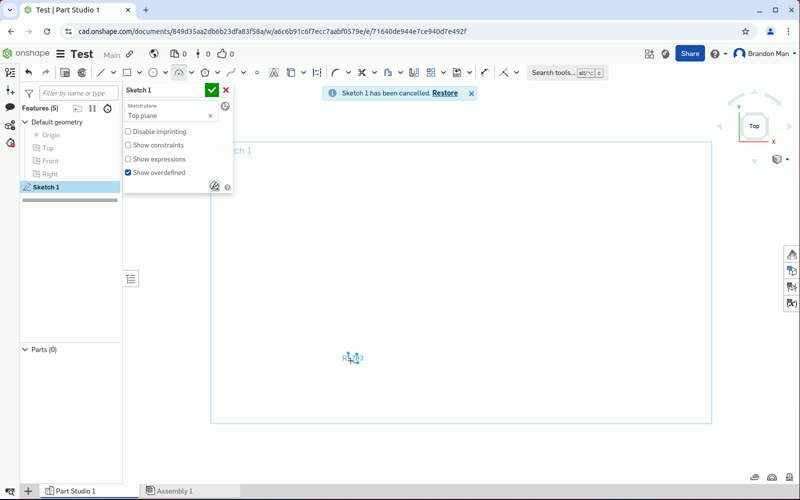
click(350, 360)
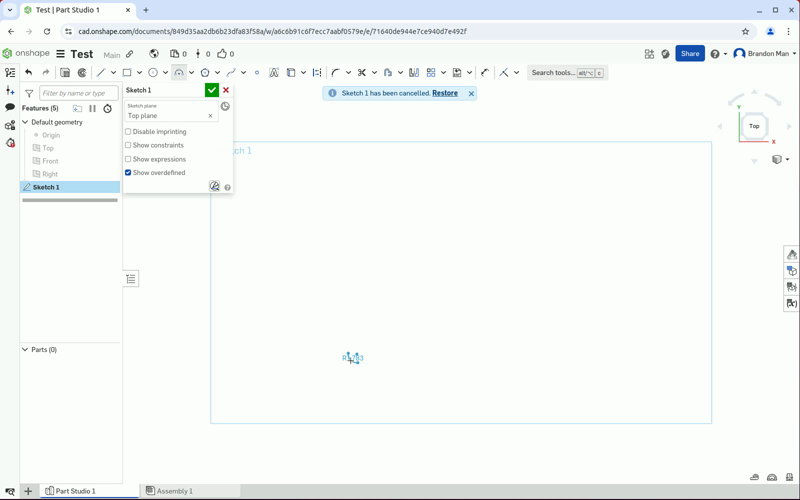
key_up(shift)
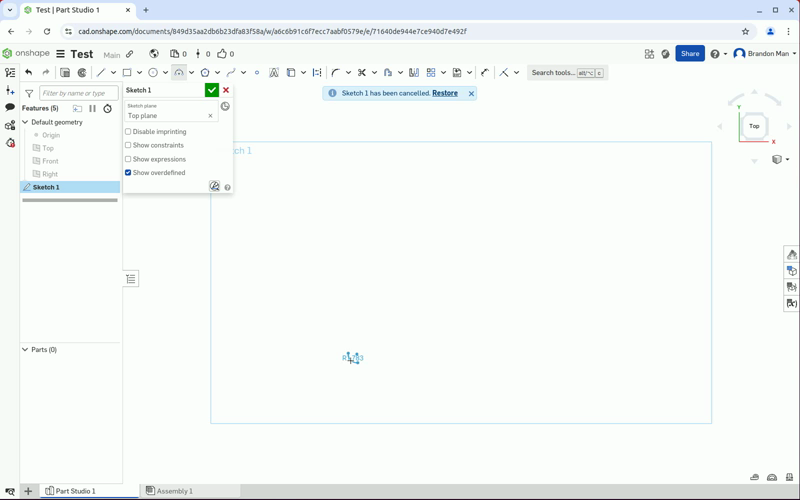
key(esc)
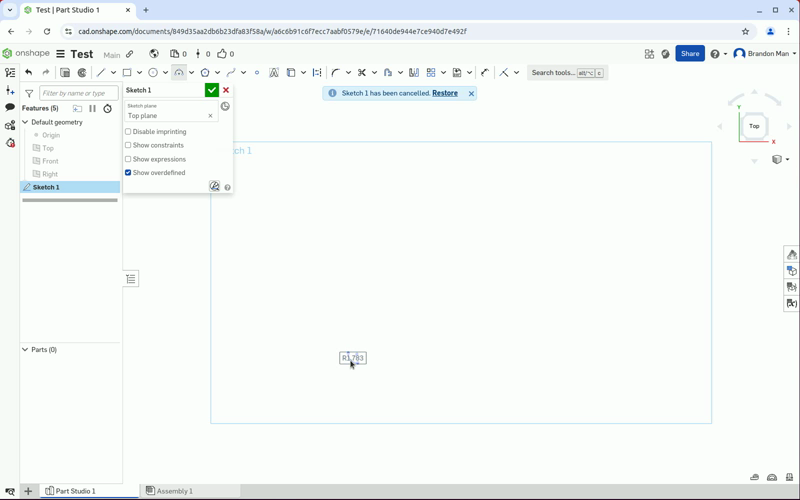
key(l)
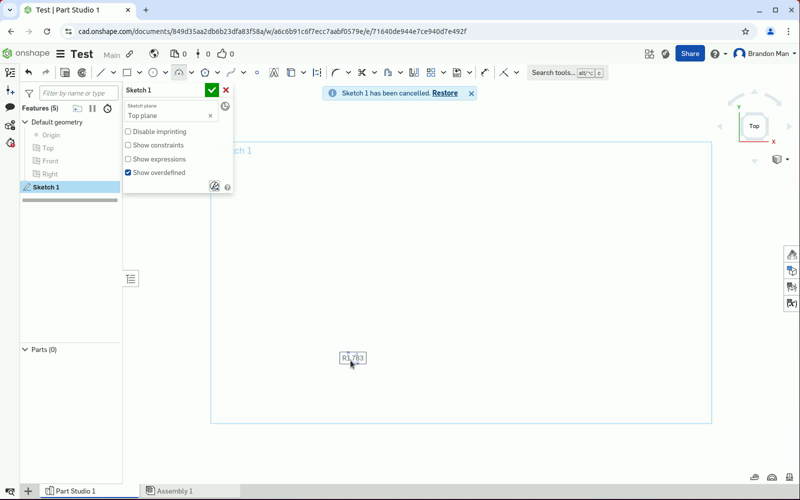
mouse_move(357, 362)
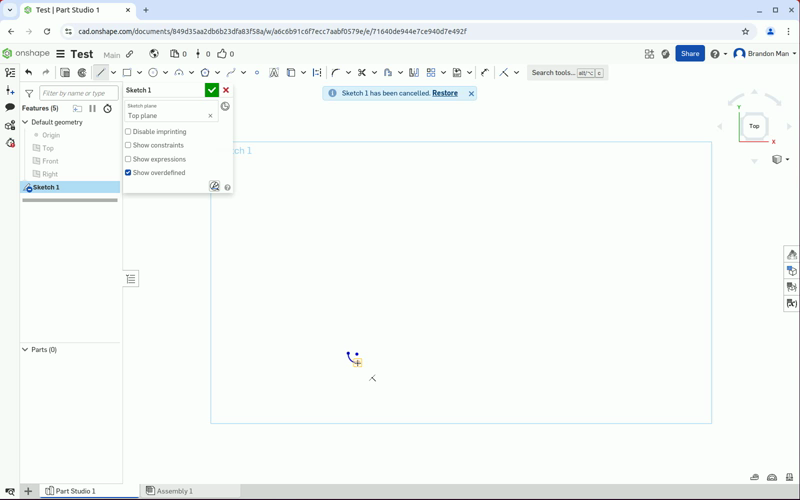
click(357, 362)
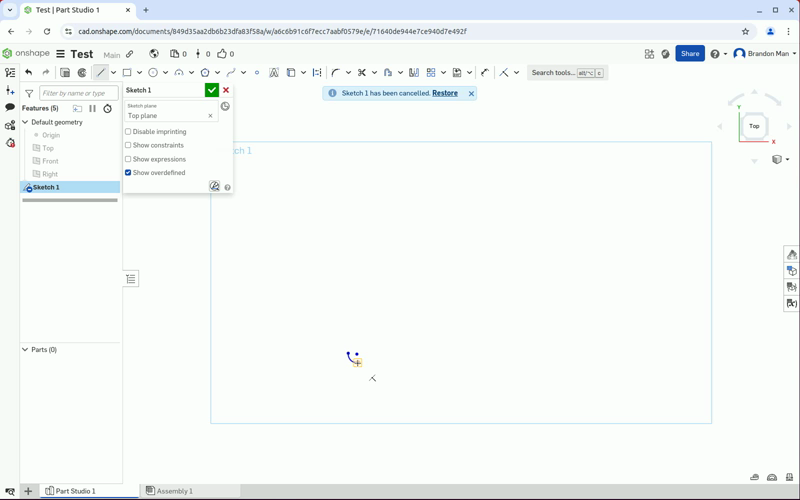
key_down(shift)
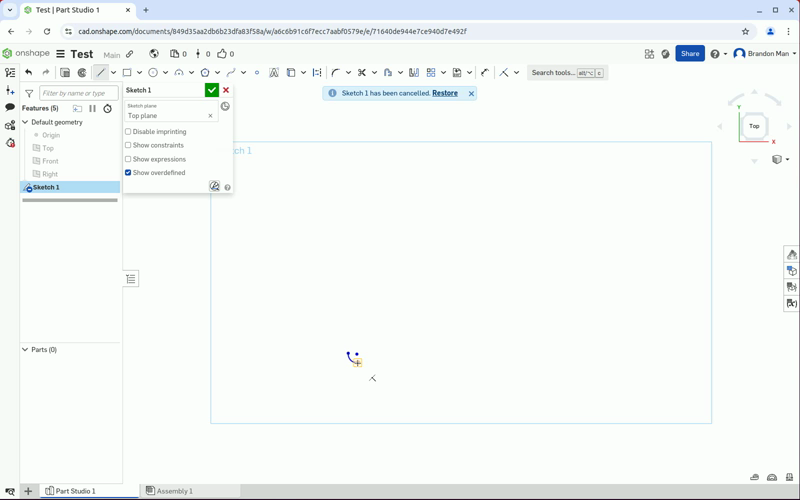
mouse_move(562, 362)
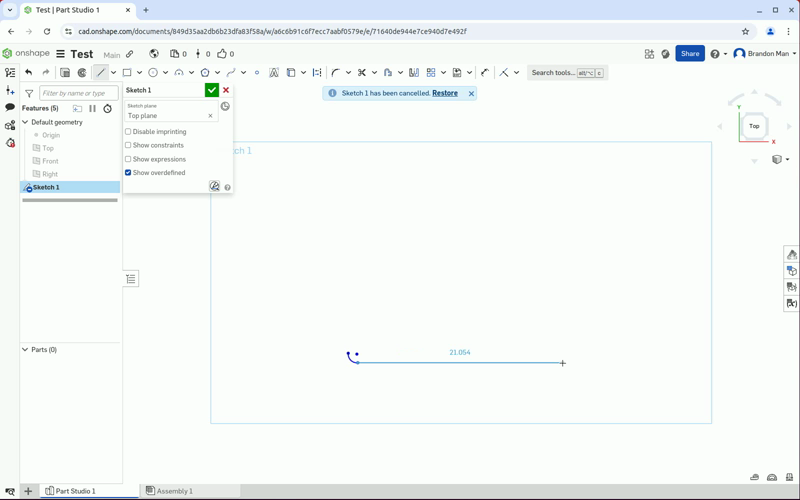
click(562, 362)
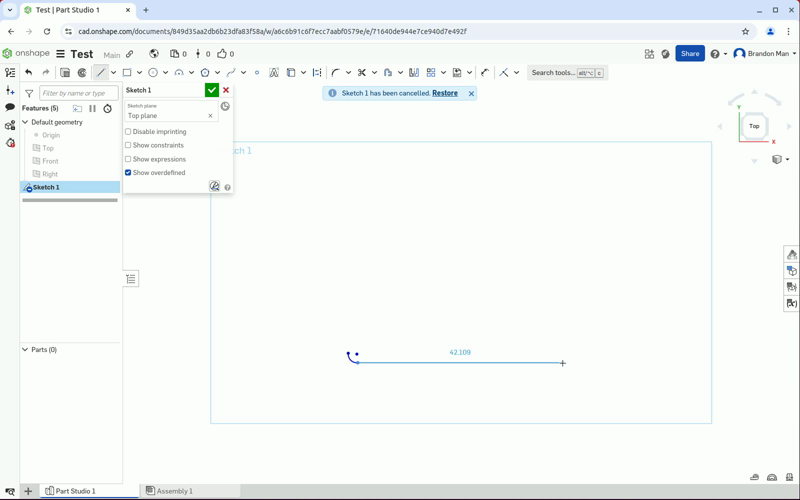
key_up(shift)
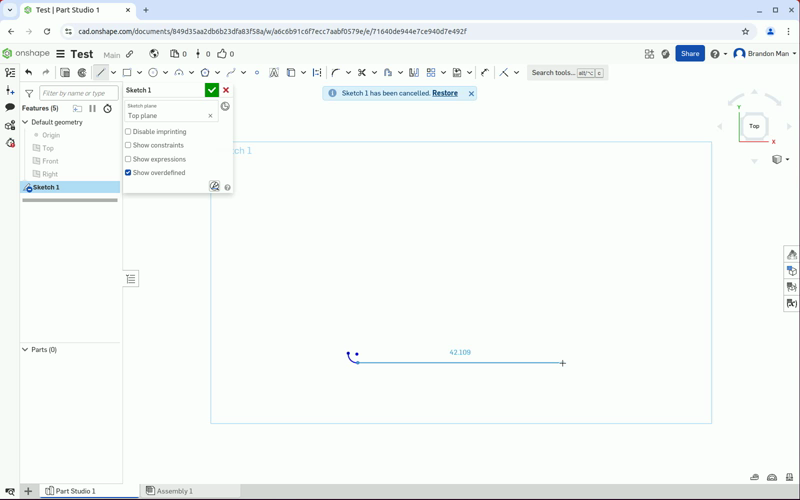
key(esc)
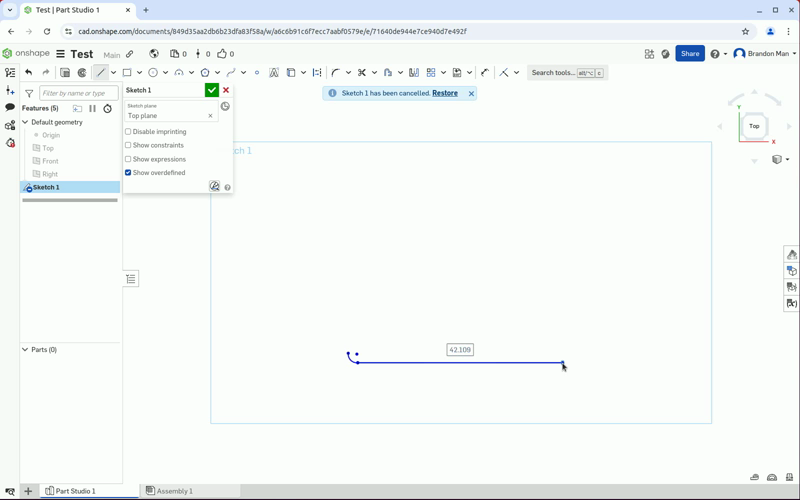
key(a)
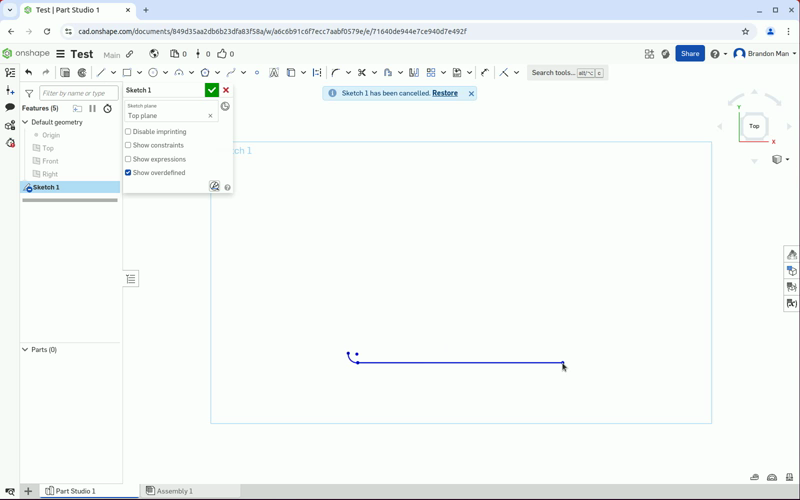
mouse_move(562, 362)
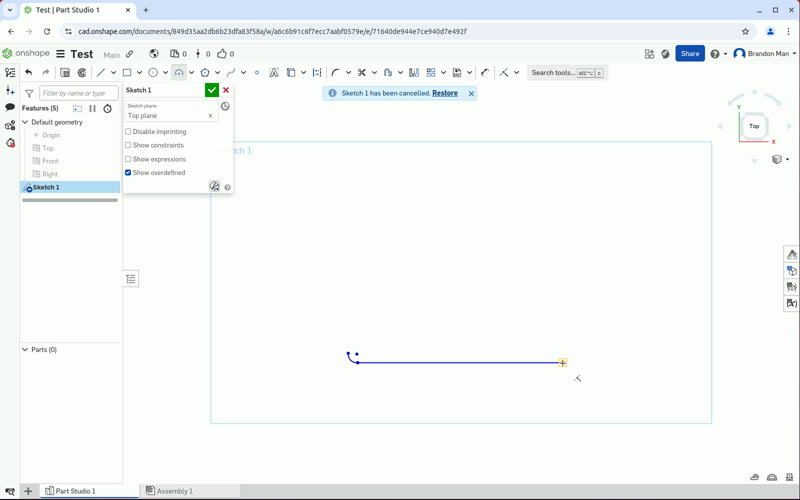
click(562, 362)
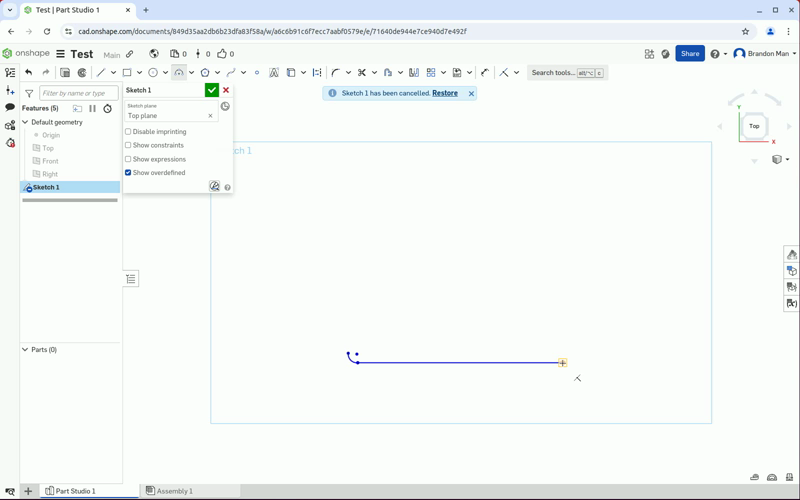
key_down(shift)
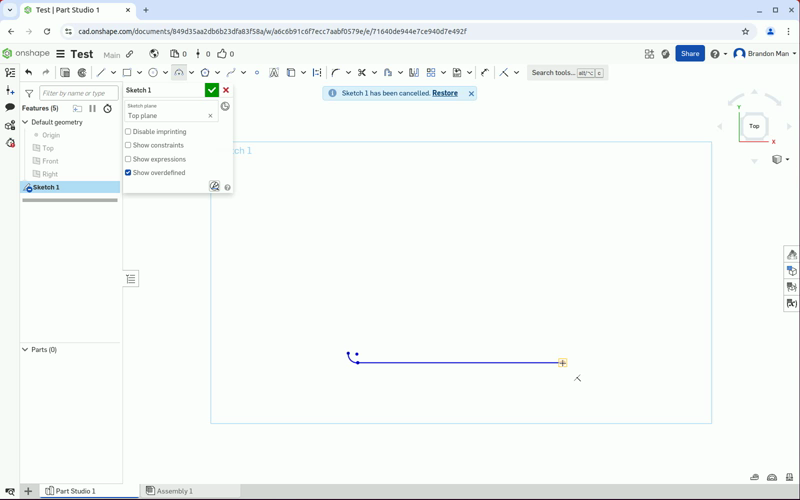
mouse_move(572, 353)
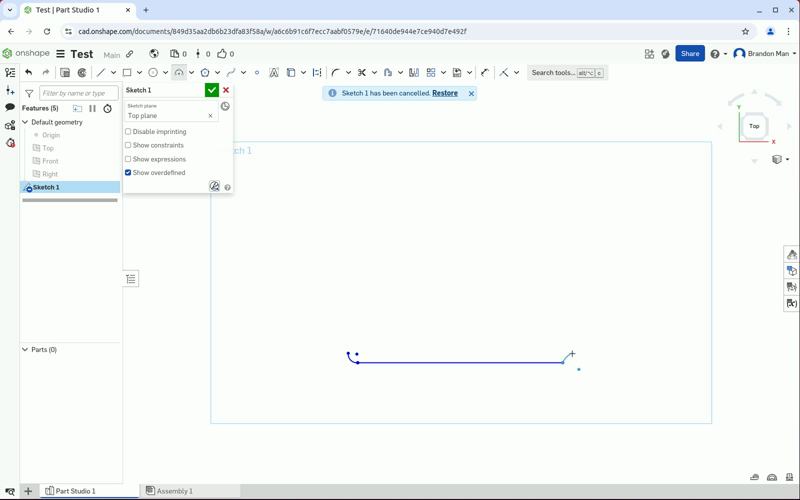
click(572, 353)
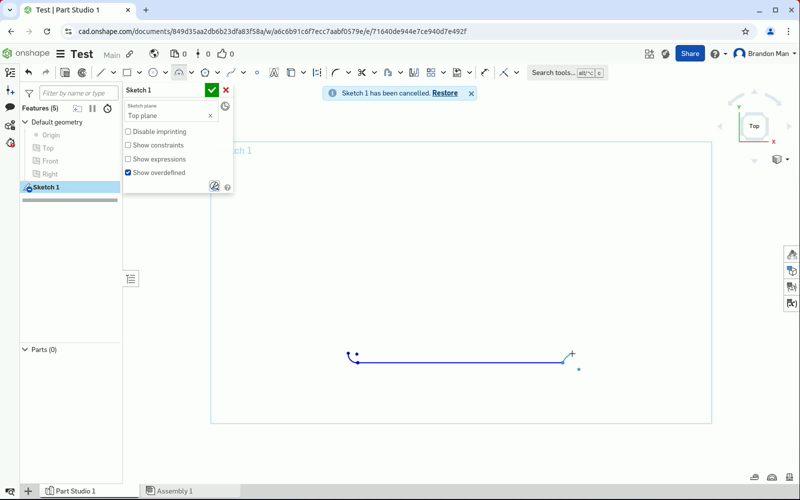
mouse_move(569, 360)
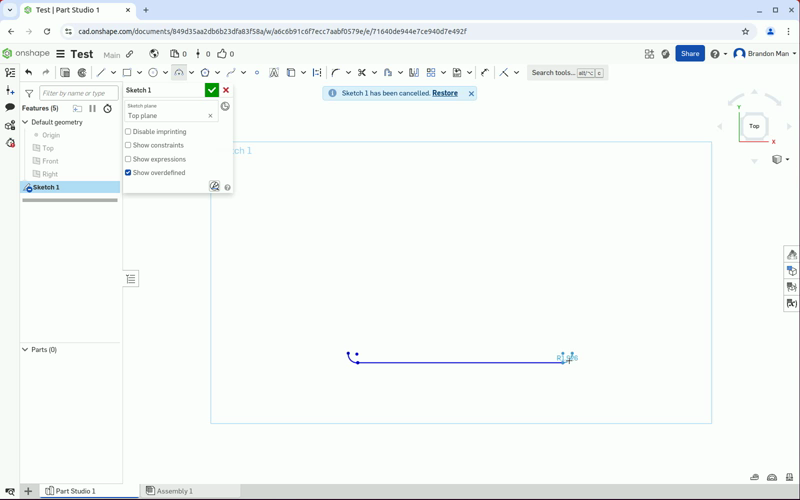
click(569, 360)
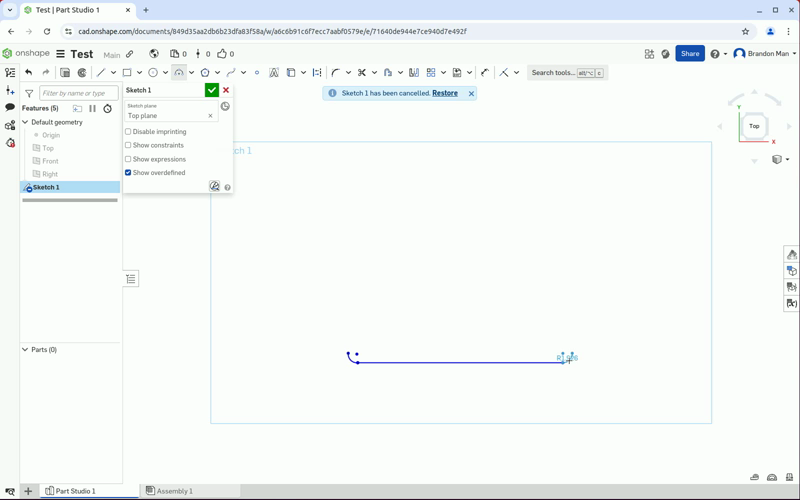
key_up(shift)
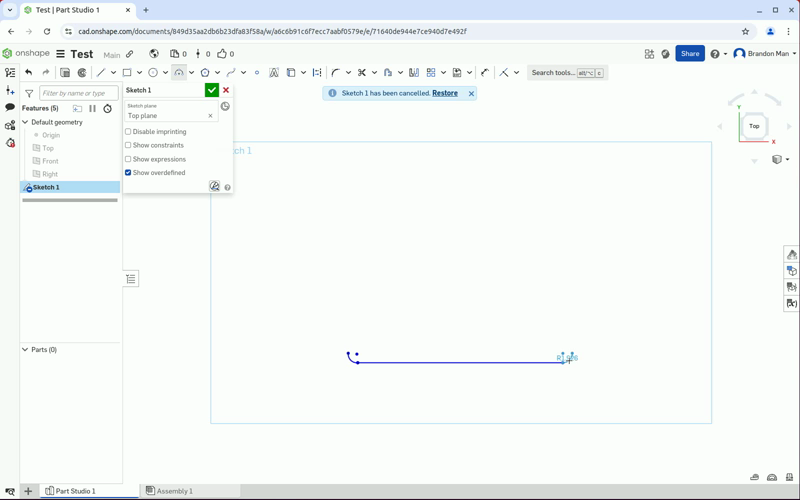
key(esc)
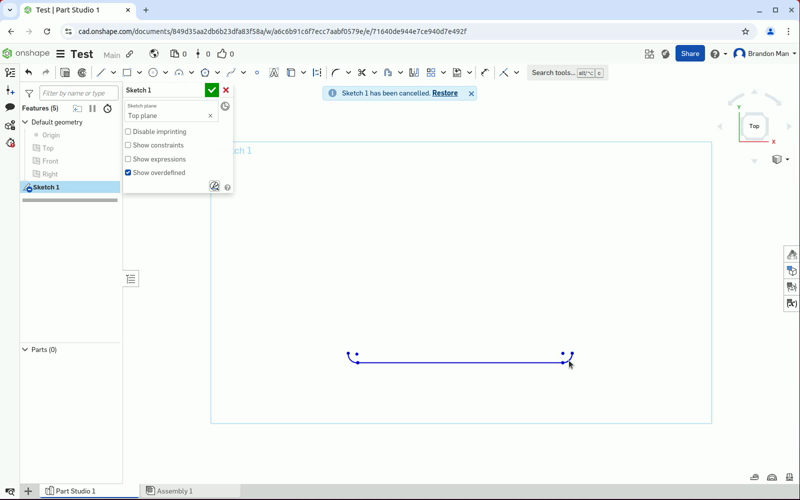
key(l)
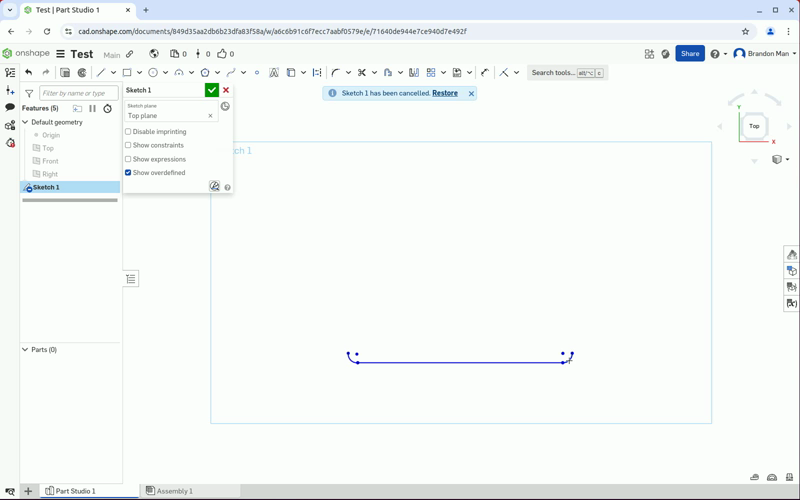
mouse_move(572, 353)
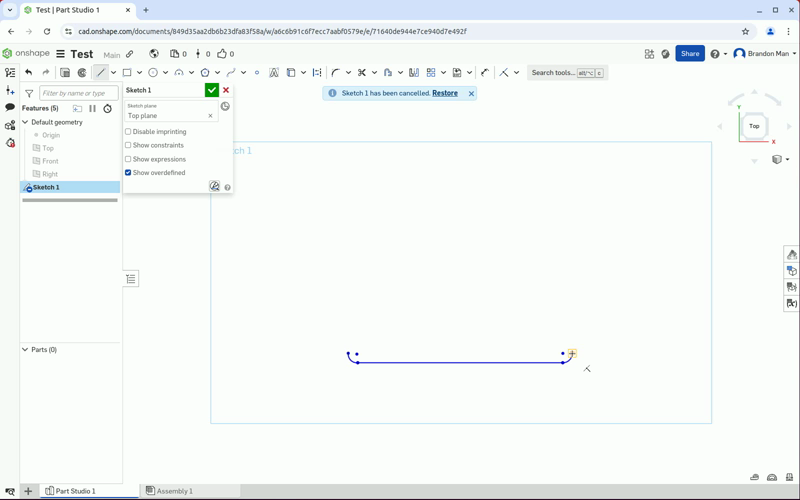
click(572, 353)
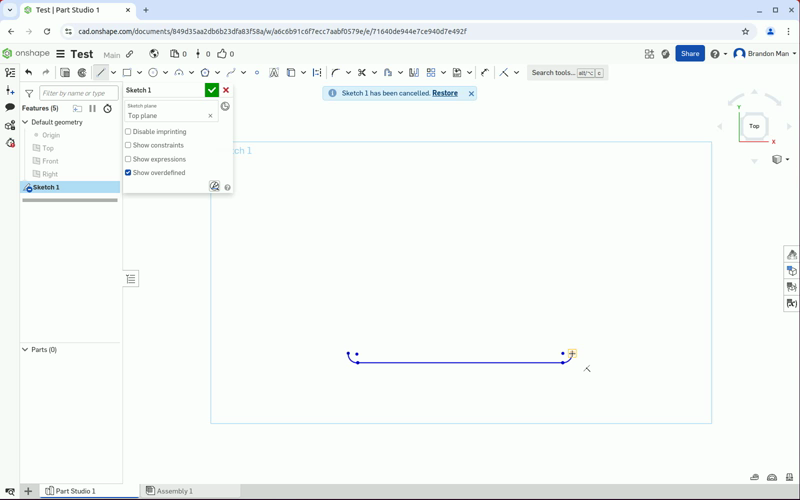
key_down(shift)
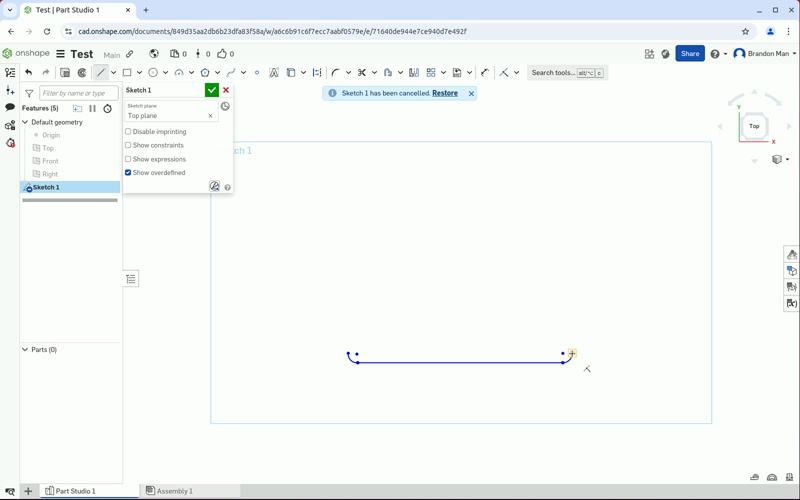
mouse_move(572, 211)
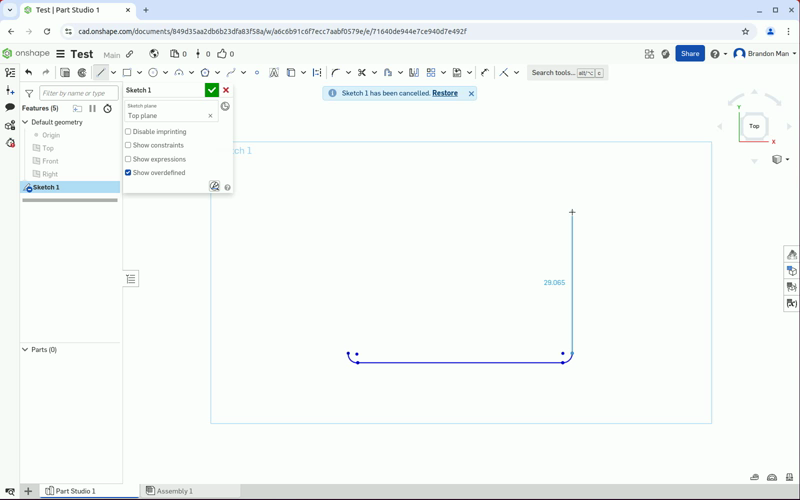
click(572, 211)
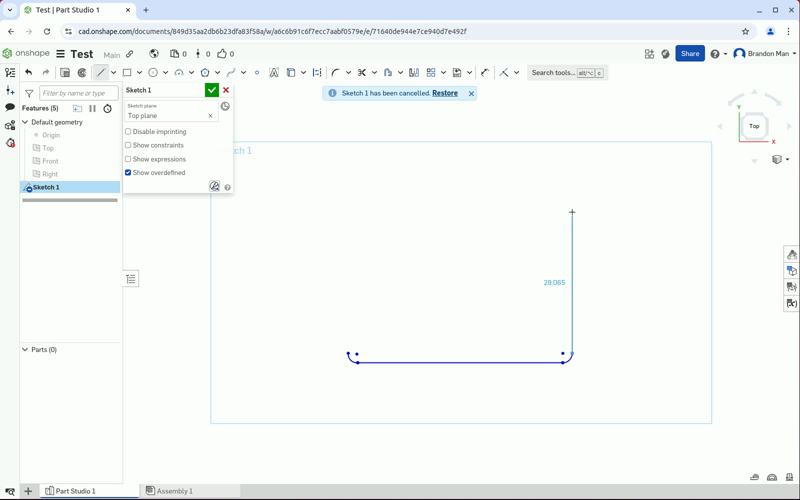
key_up(shift)
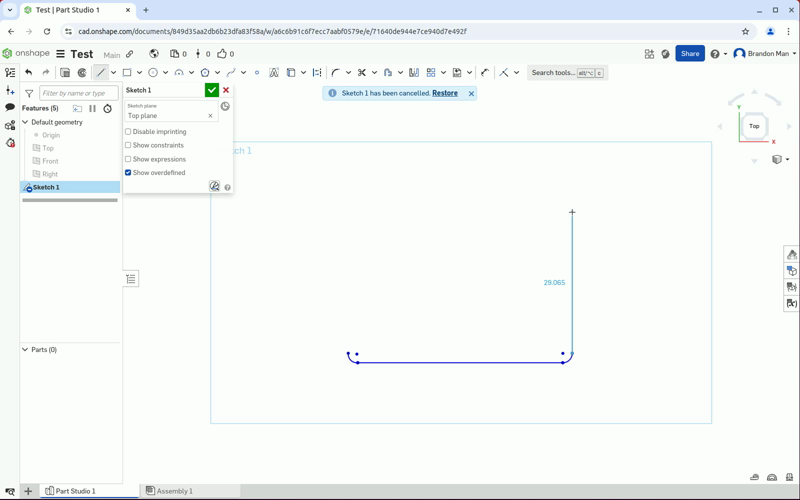
key(esc)
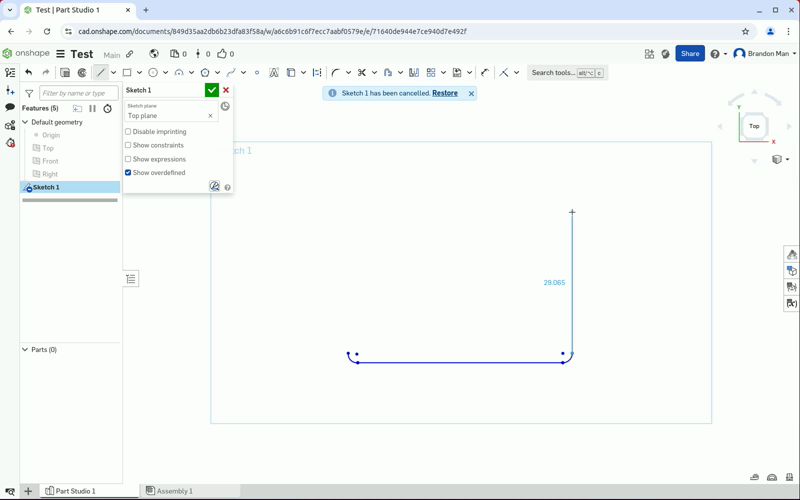
key(a)
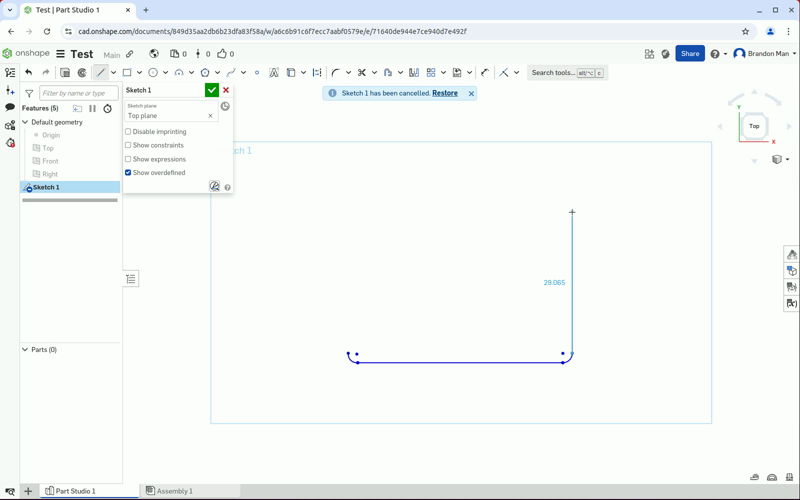
mouse_move(572, 211)
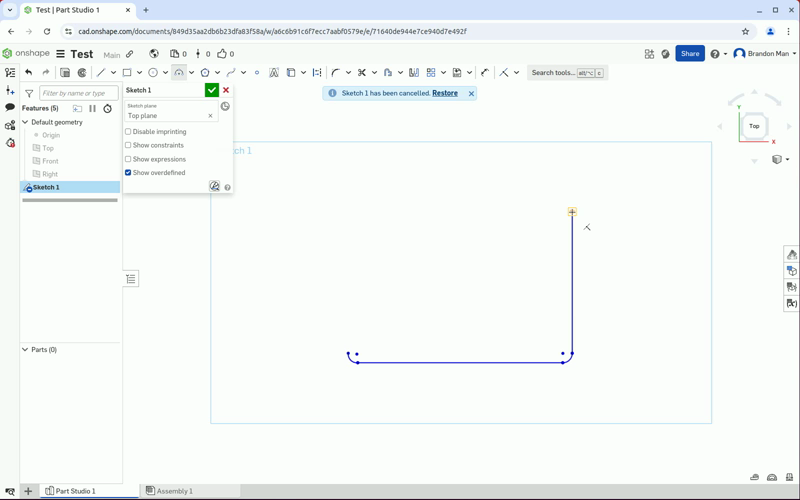
click(572, 211)
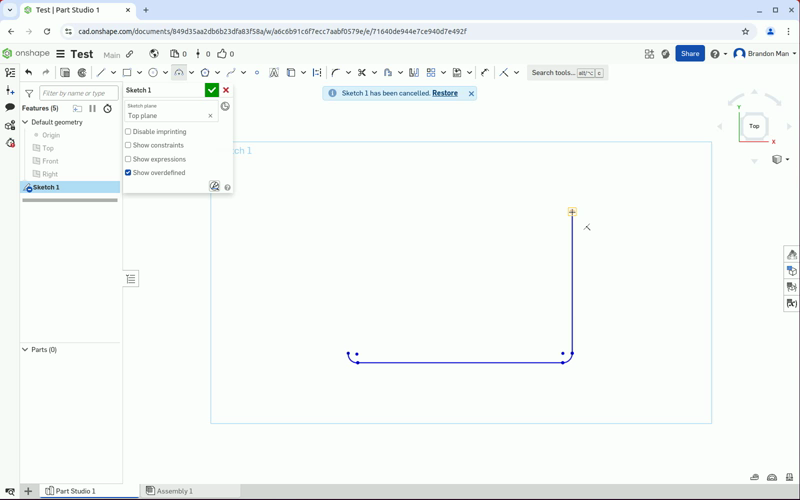
key_down(shift)
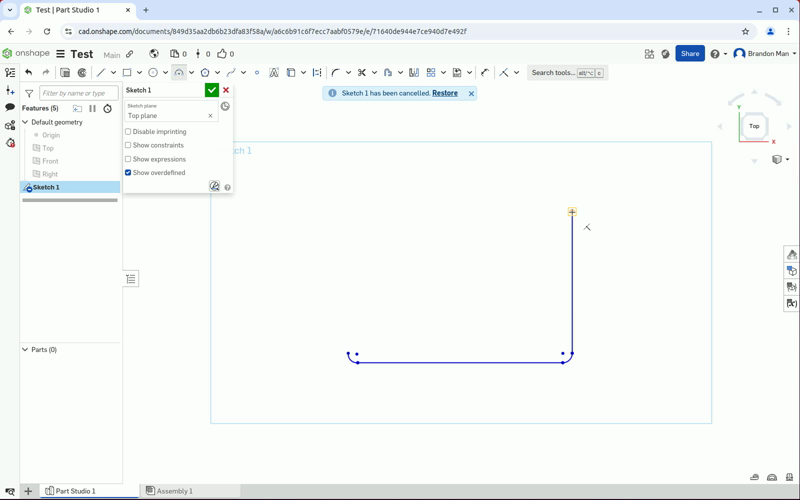
mouse_move(562, 202)
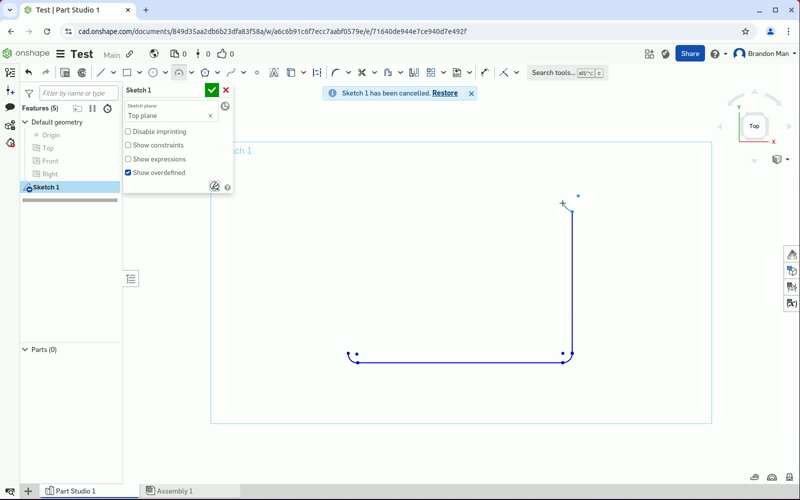
click(562, 202)
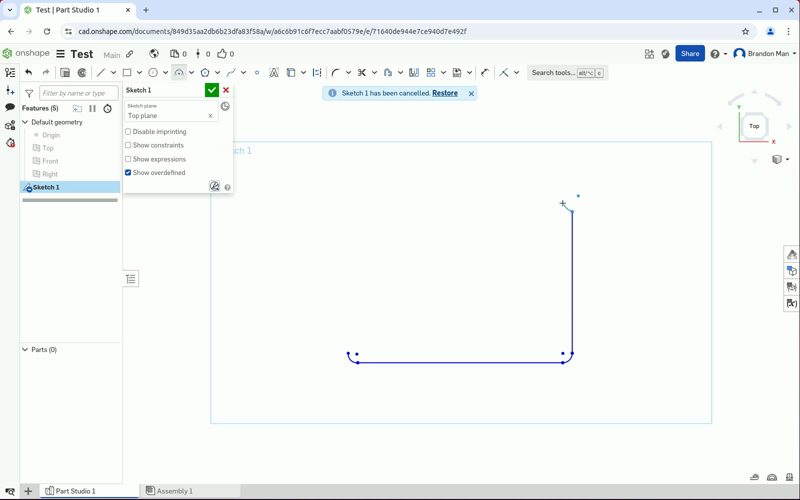
mouse_move(569, 205)
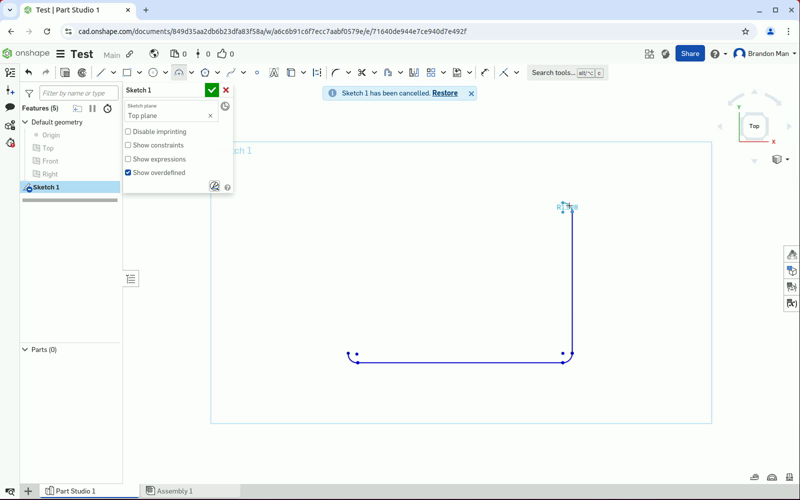
click(569, 205)
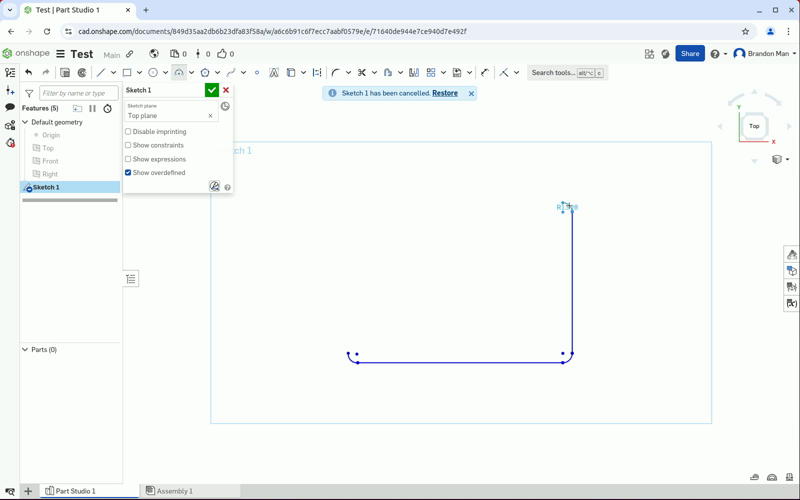
key_up(shift)
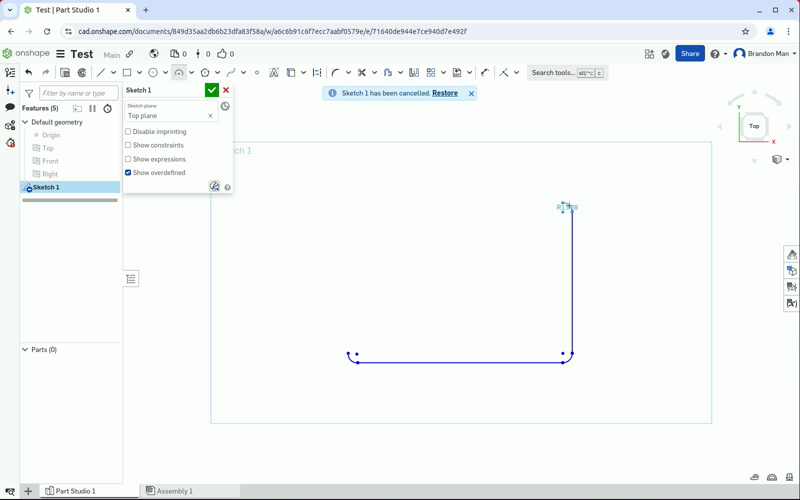
key(esc)
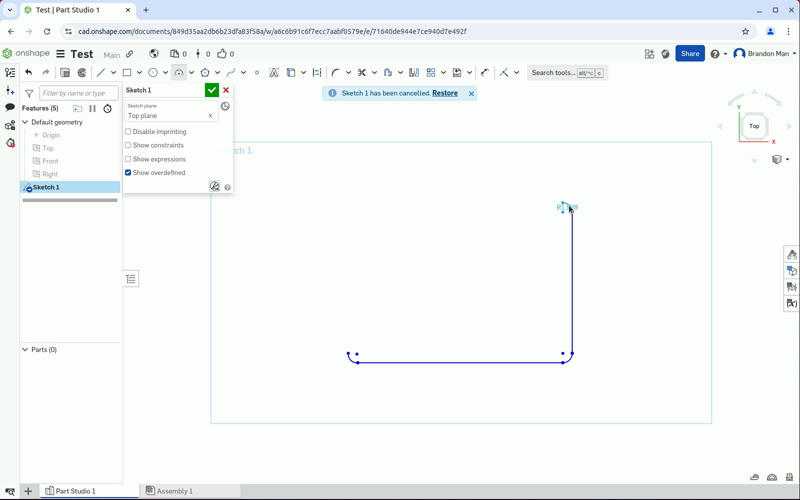
key(l)
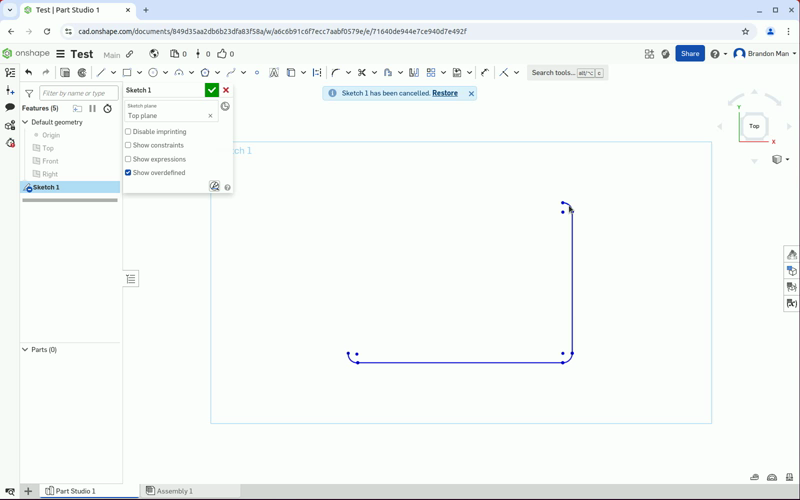
mouse_move(562, 202)
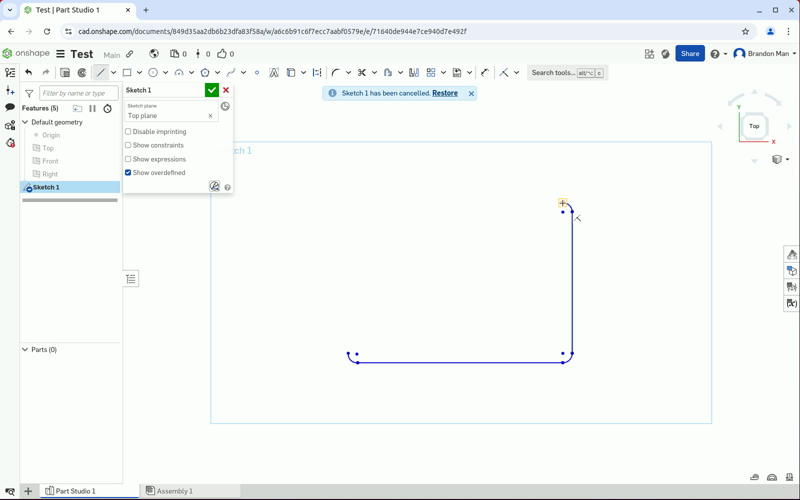
click(562, 202)
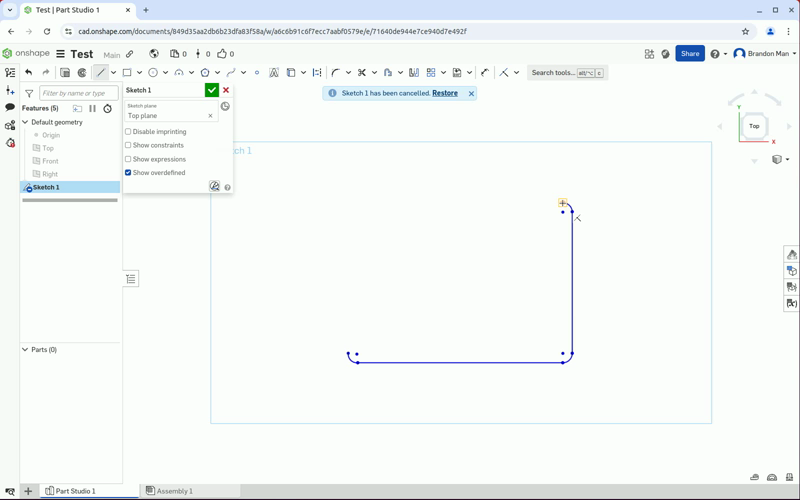
key_down(shift)
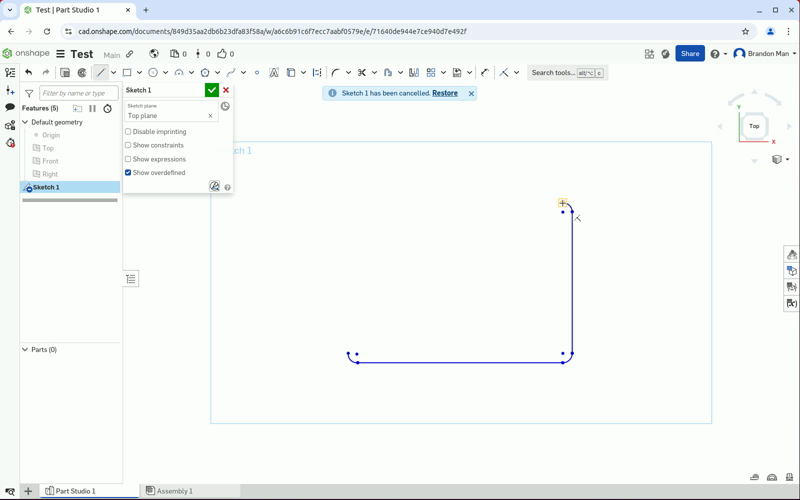
mouse_move(357, 202)
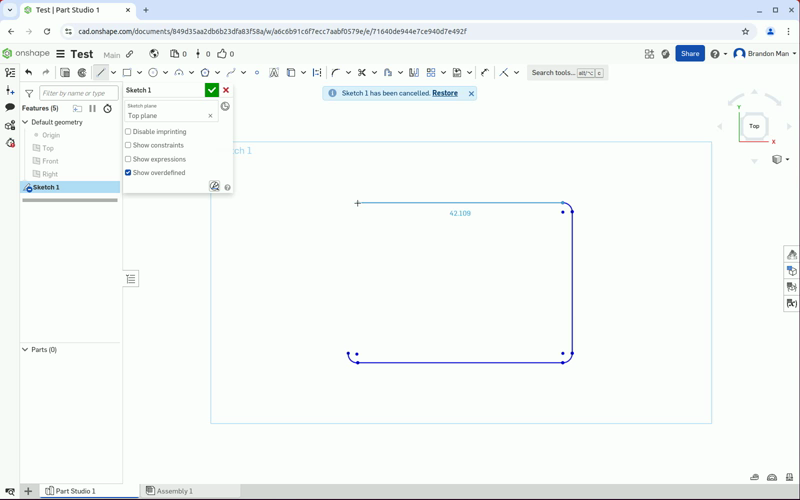
click(357, 202)
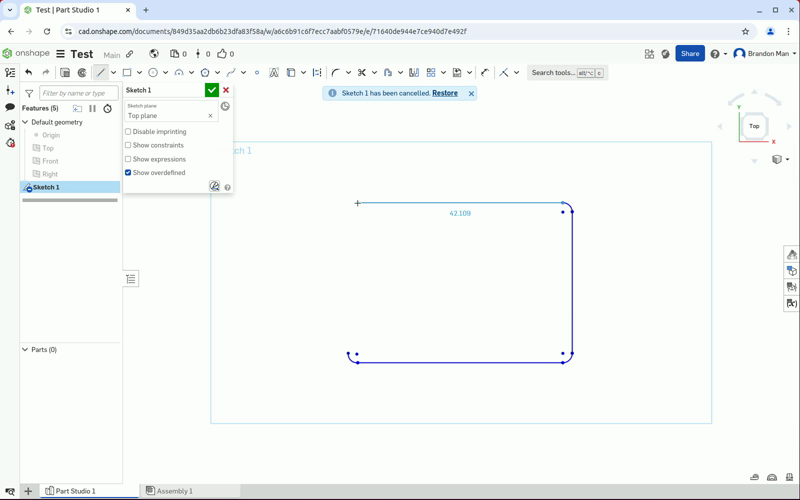
key_up(shift)
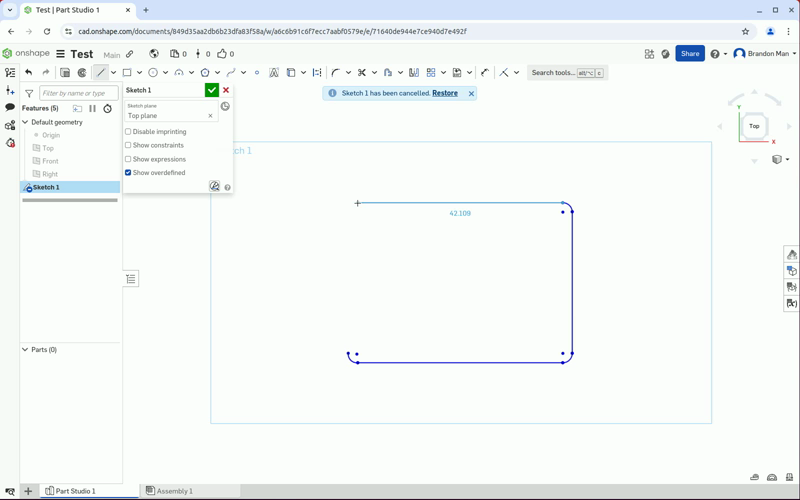
key(esc)
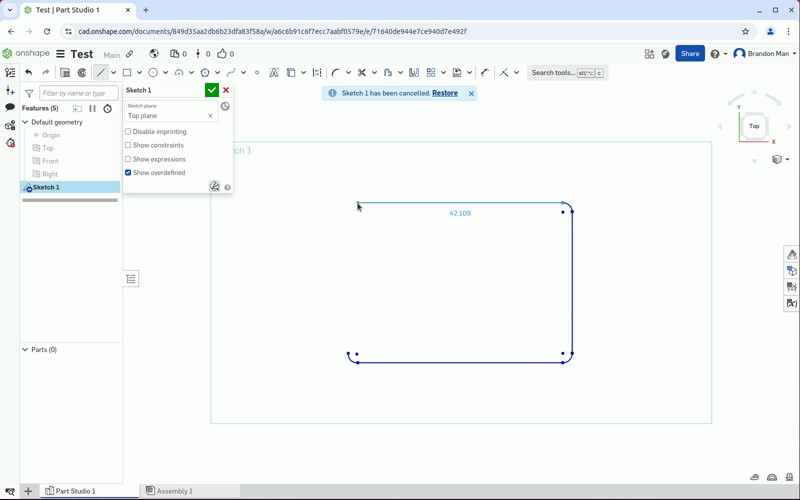
key(a)
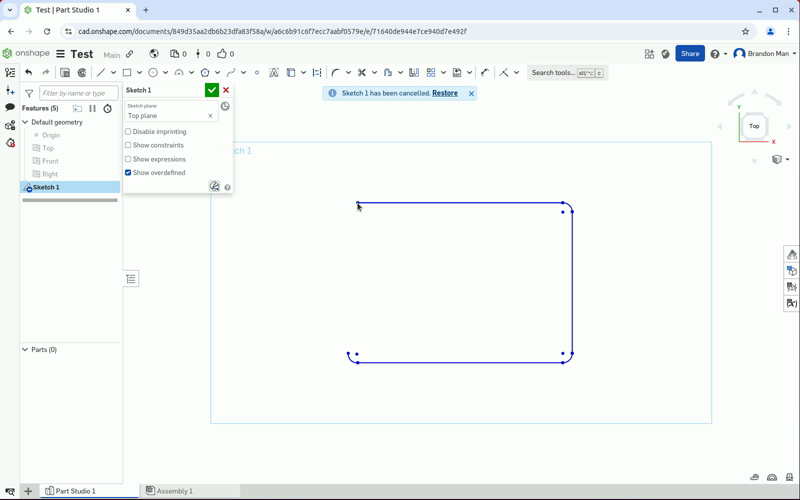
mouse_move(357, 202)
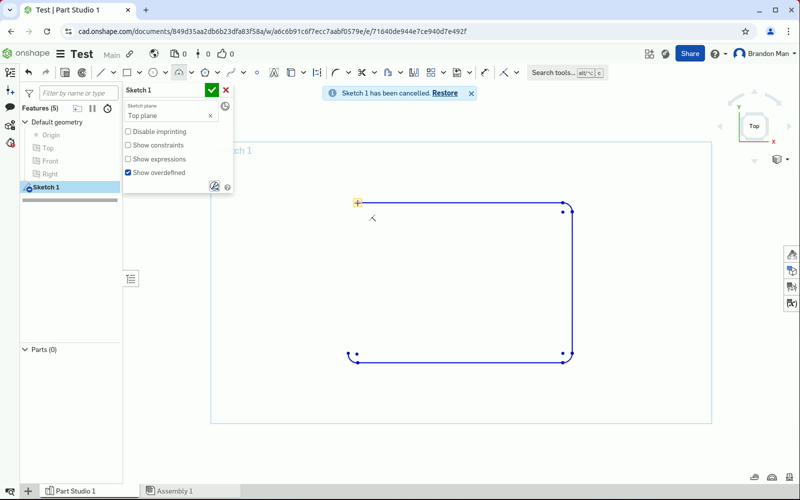
click(357, 202)
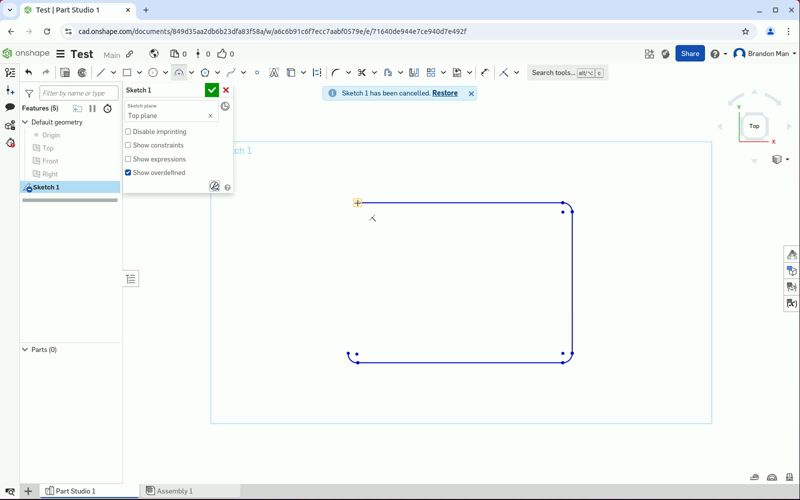
key_down(shift)
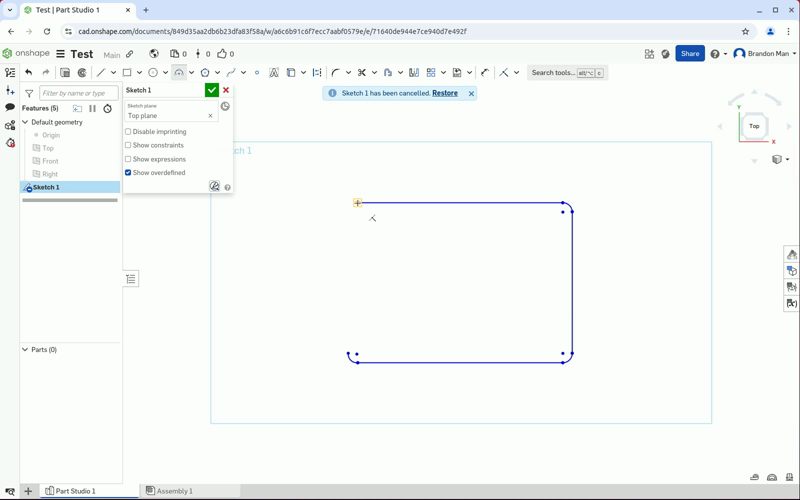
mouse_move(348, 211)
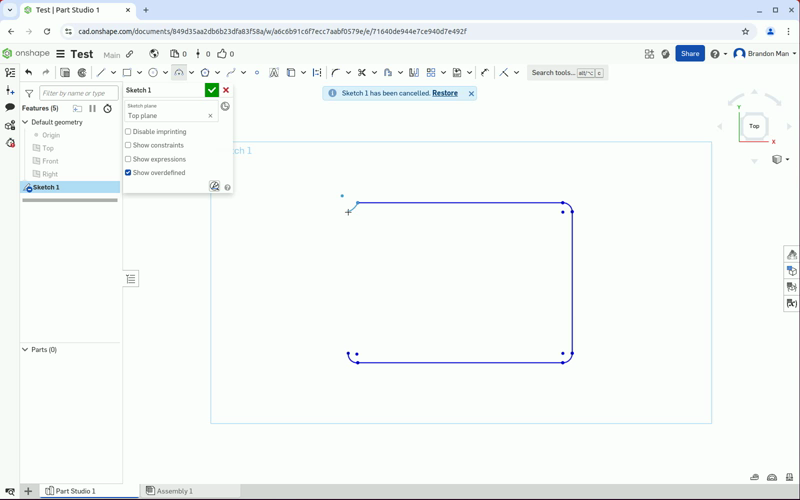
click(348, 211)
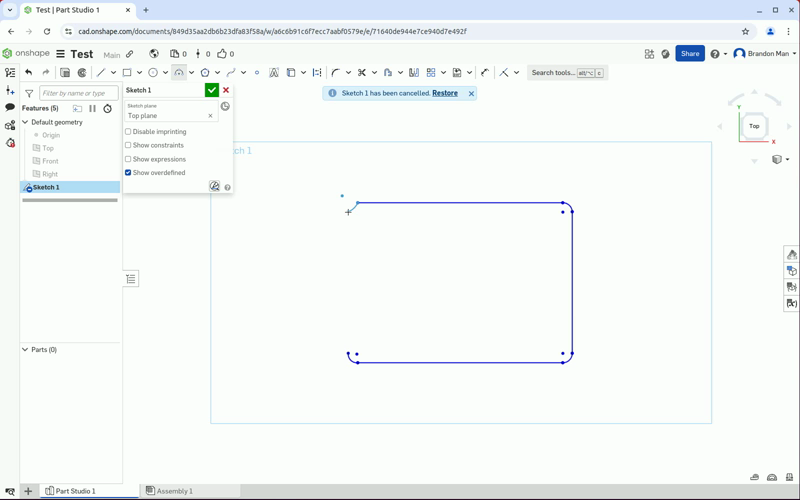
mouse_move(350, 205)
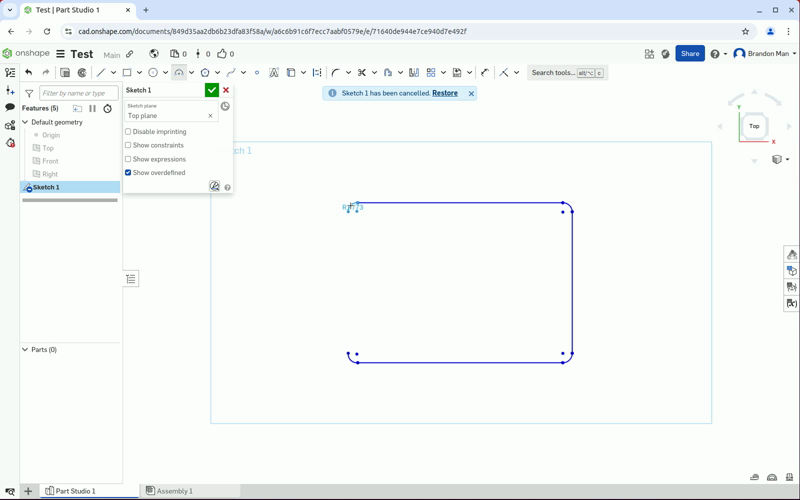
click(350, 205)
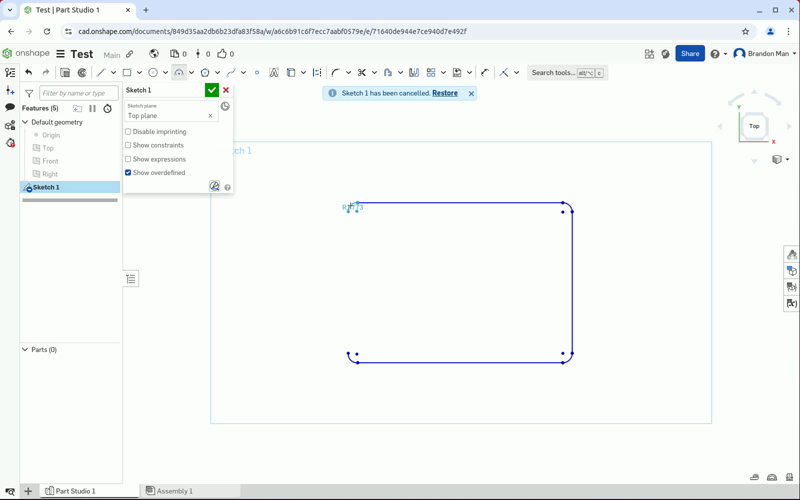
key_up(shift)
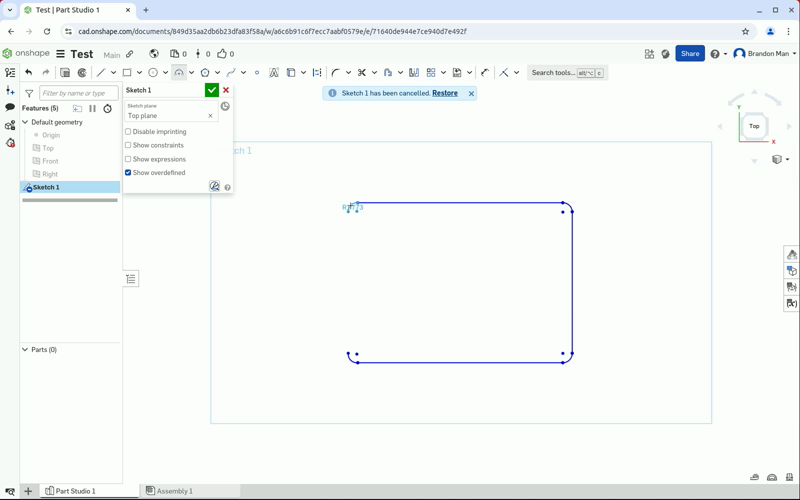
key(esc)
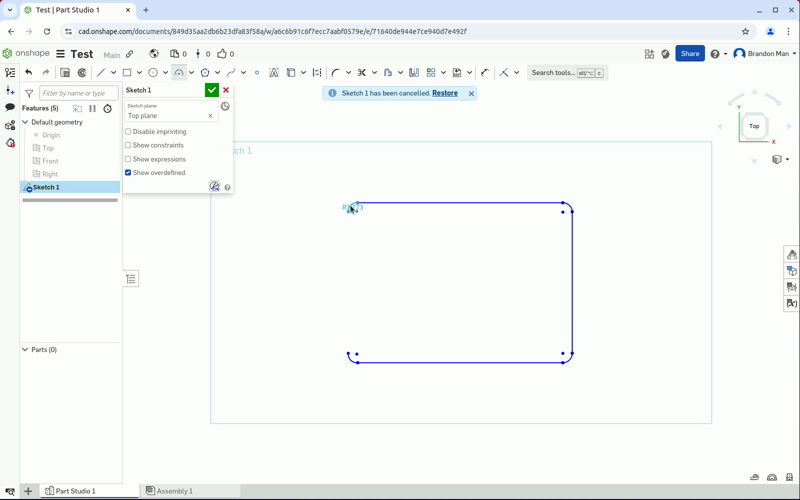
key(l)
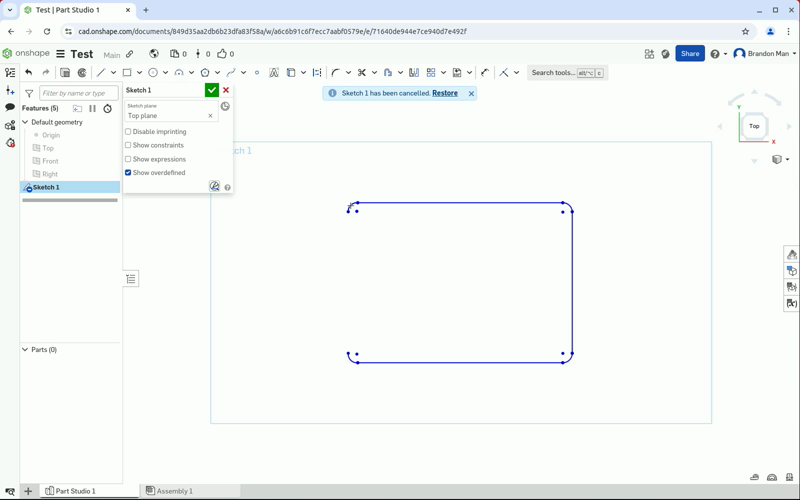
mouse_move(348, 211)
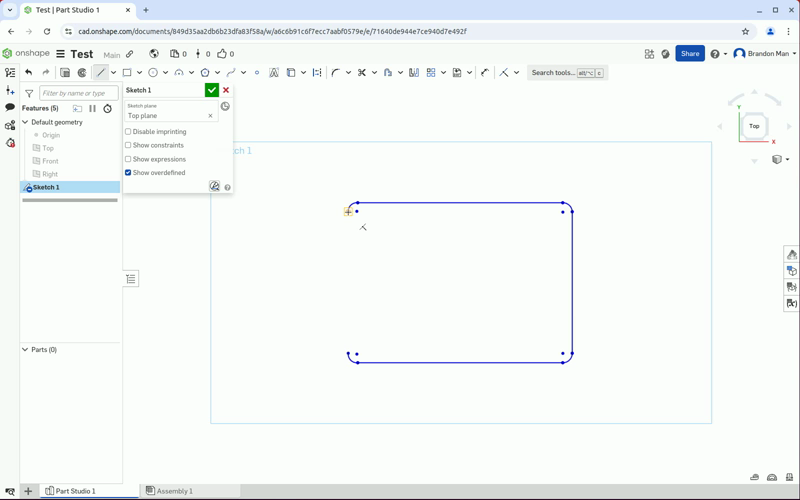
click(348, 211)
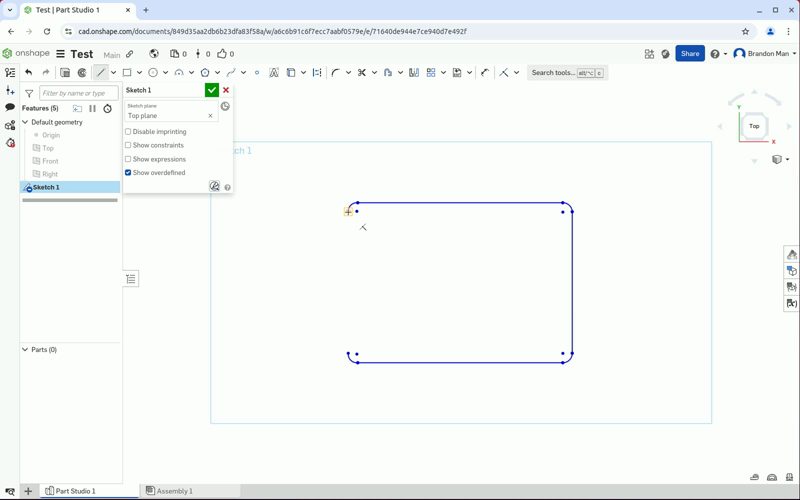
key_down(shift)
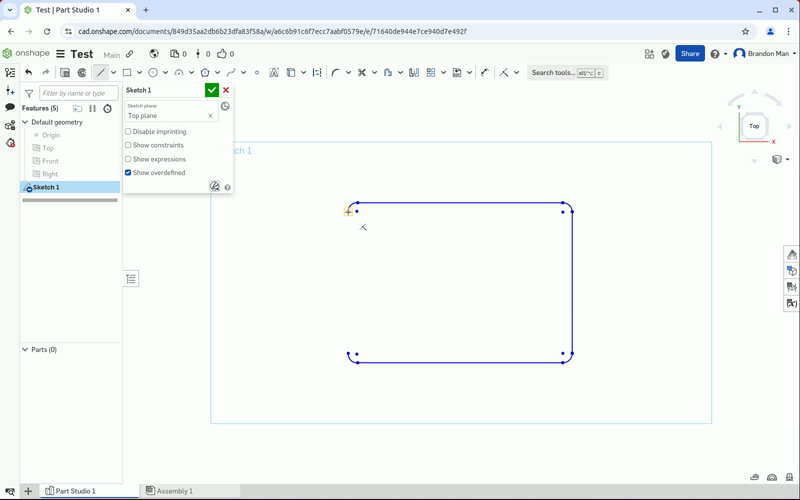
mouse_move(348, 353)
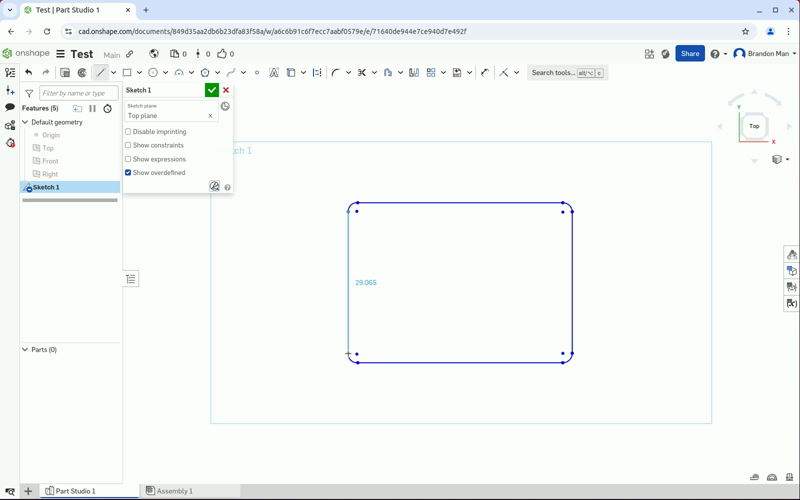
key_up(shift)
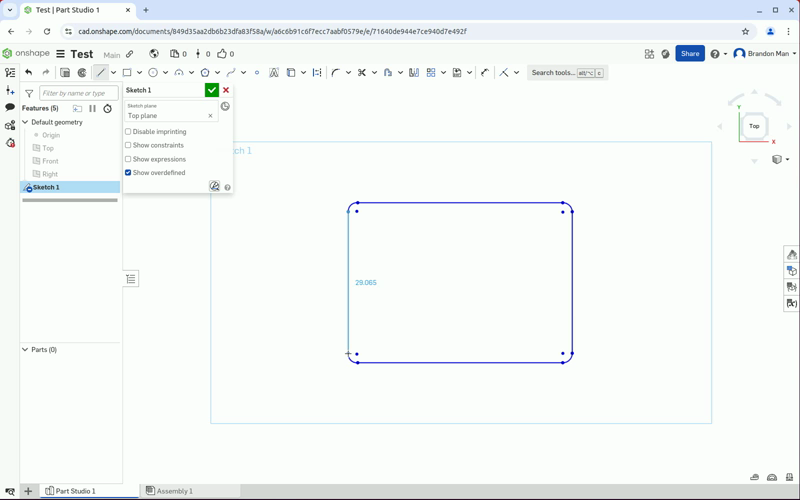
click(348, 353)
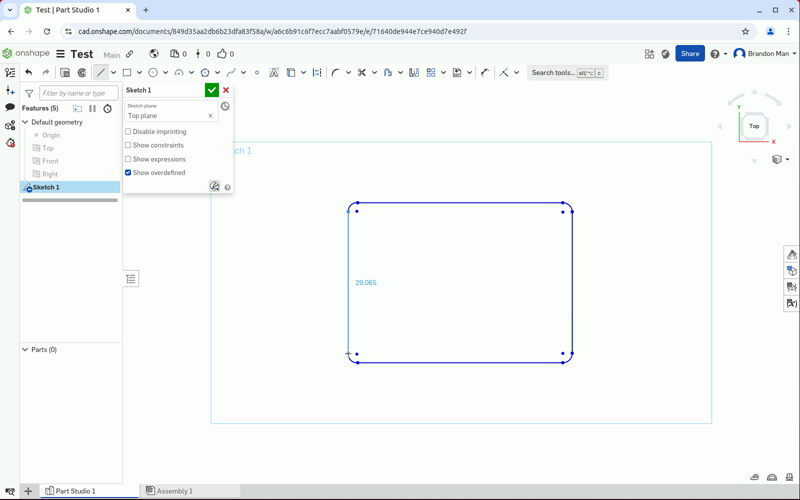
key(esc)
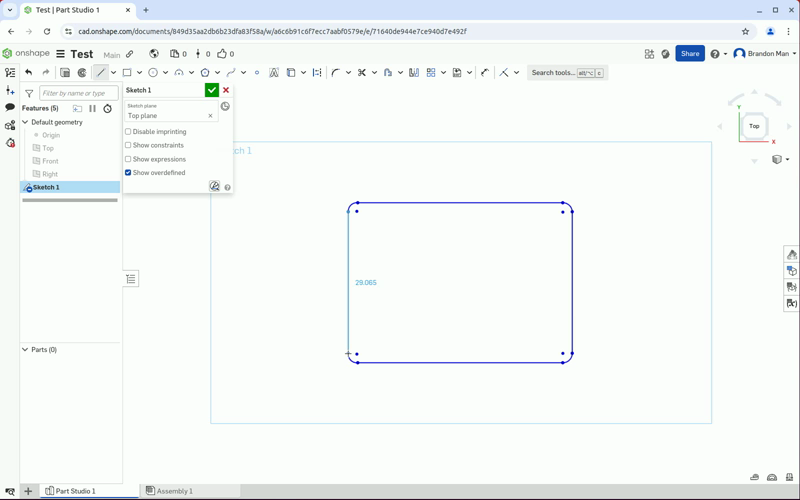
key(a)
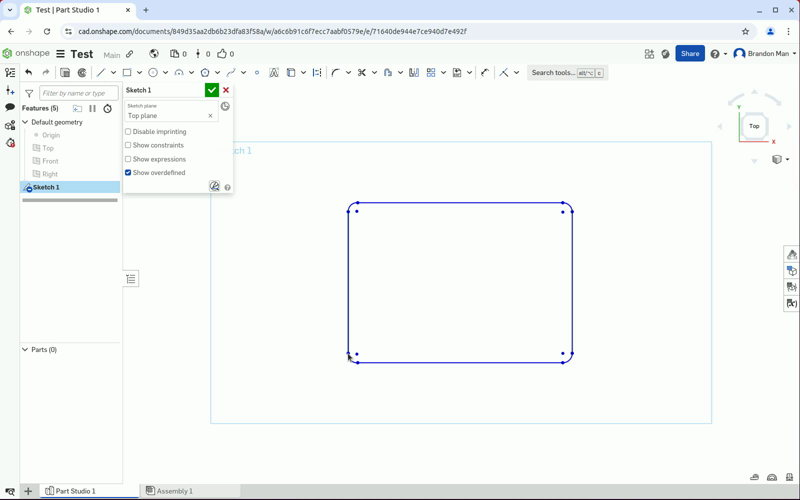
key_down(shift)
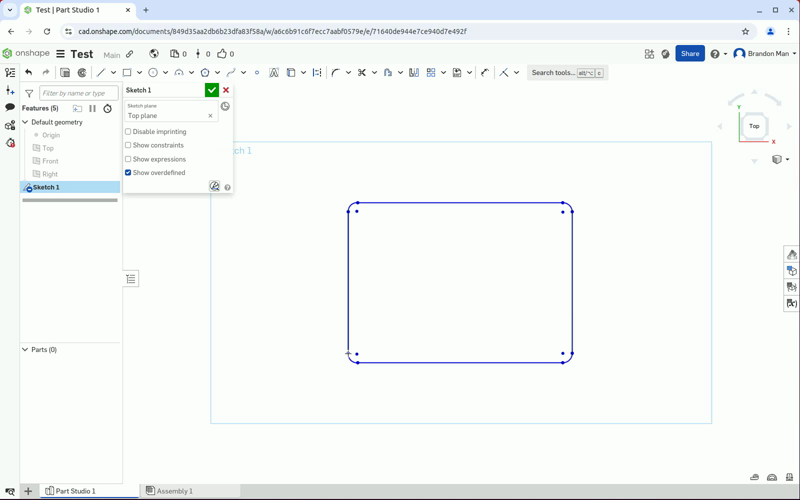
mouse_move(357, 346)
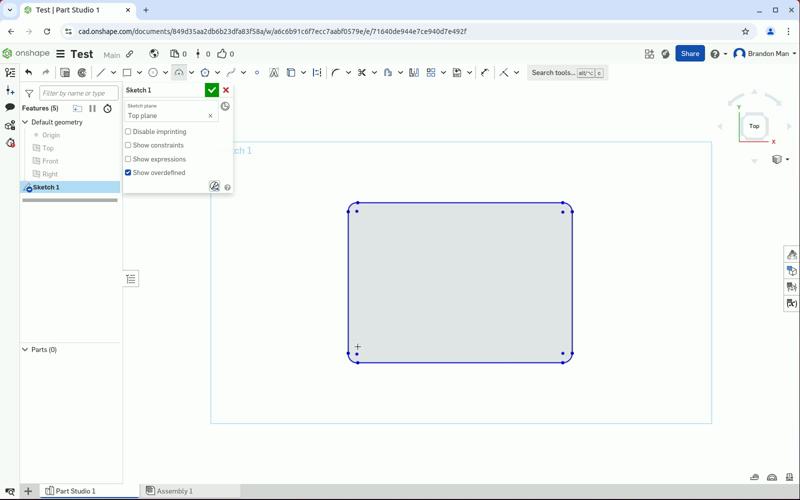
click(357, 346)
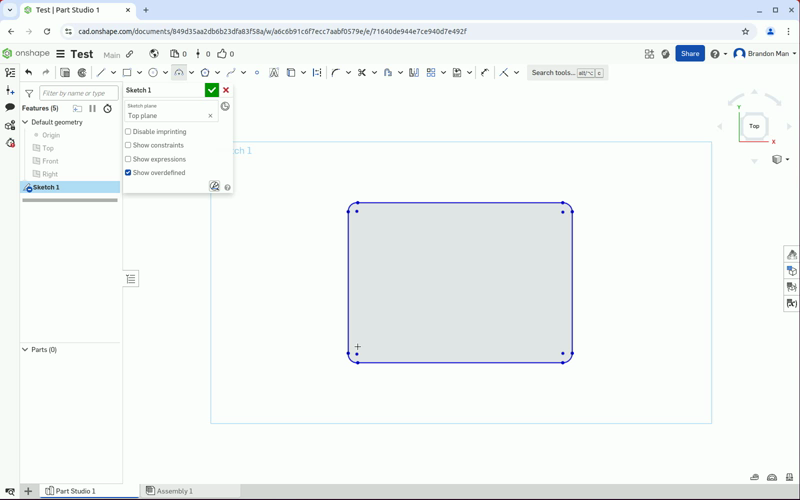
key_up(shift)
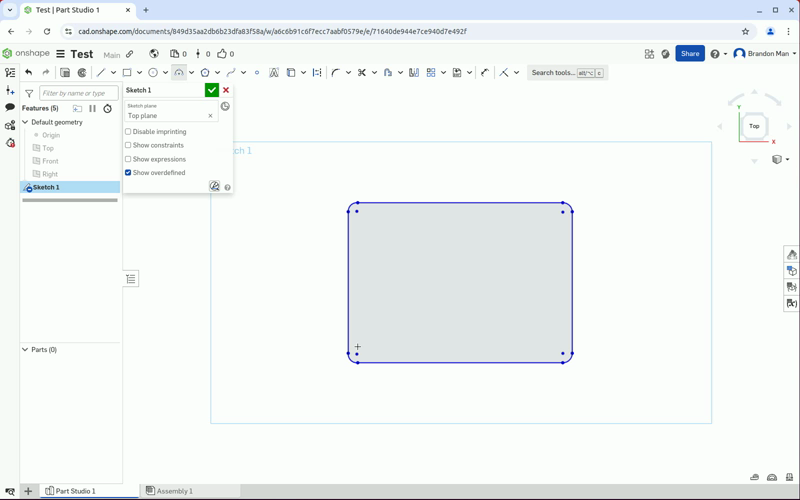
key_down(shift)
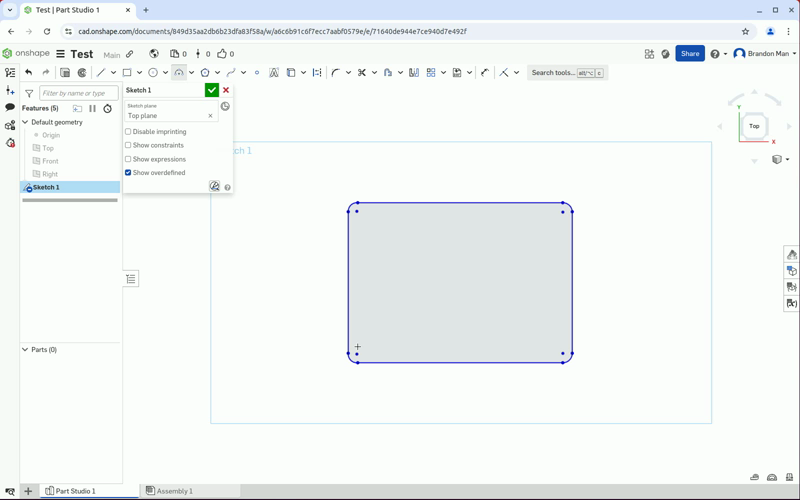
mouse_move(364, 353)
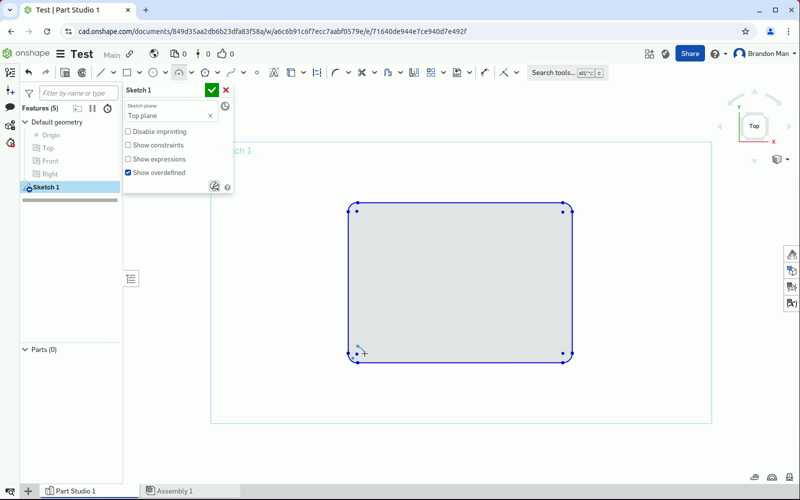
click(364, 353)
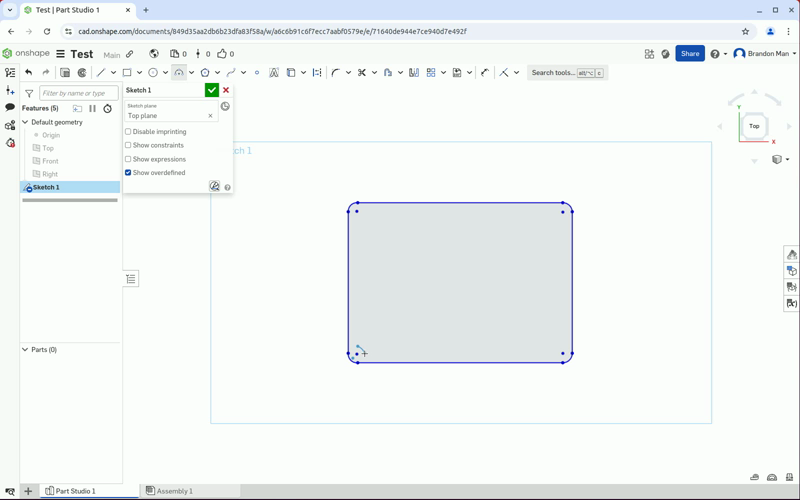
mouse_move(359, 351)
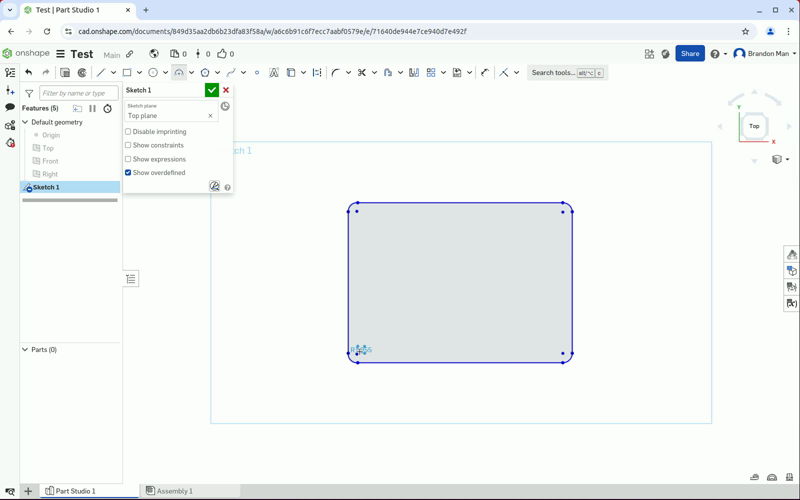
scroll(6)
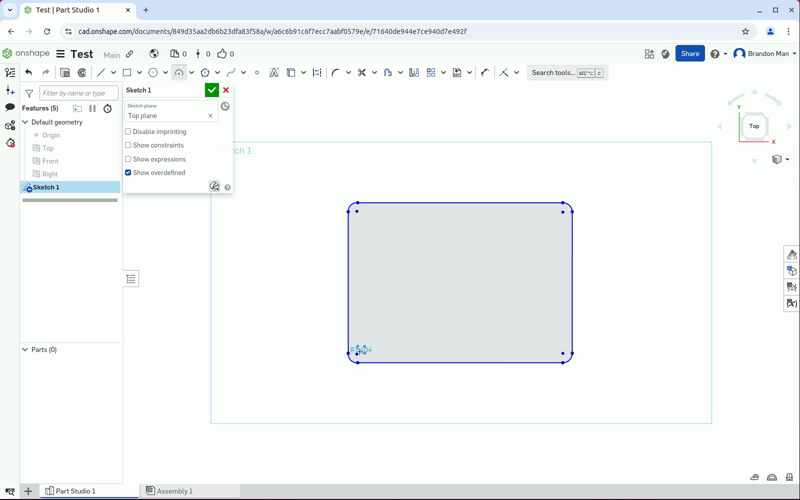
scroll(6)
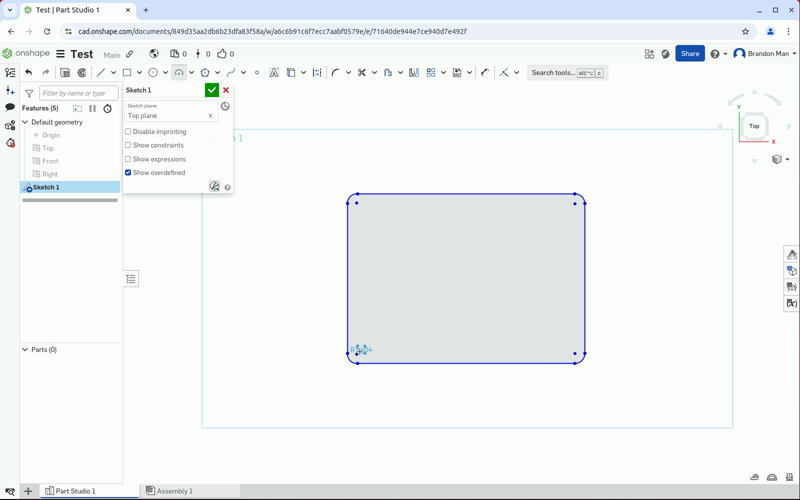
scroll(6)
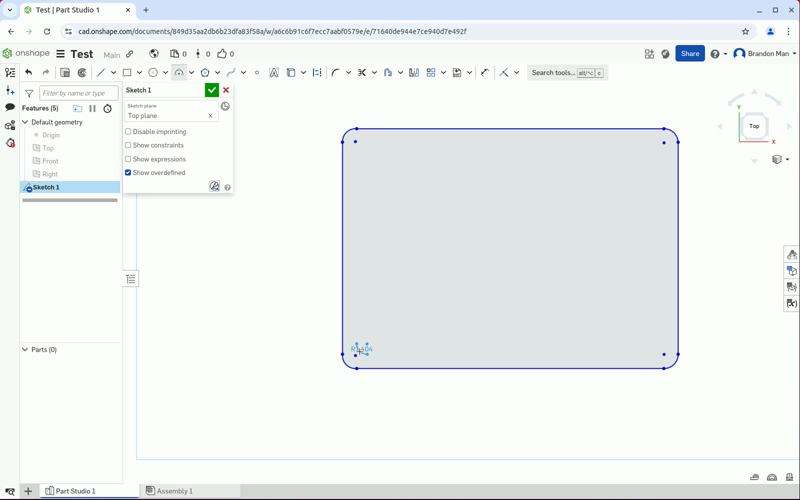
scroll(6)
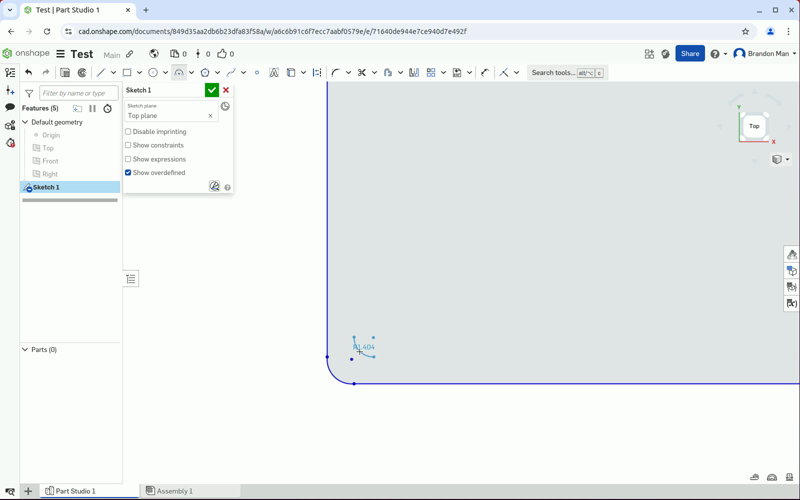
scroll(6)
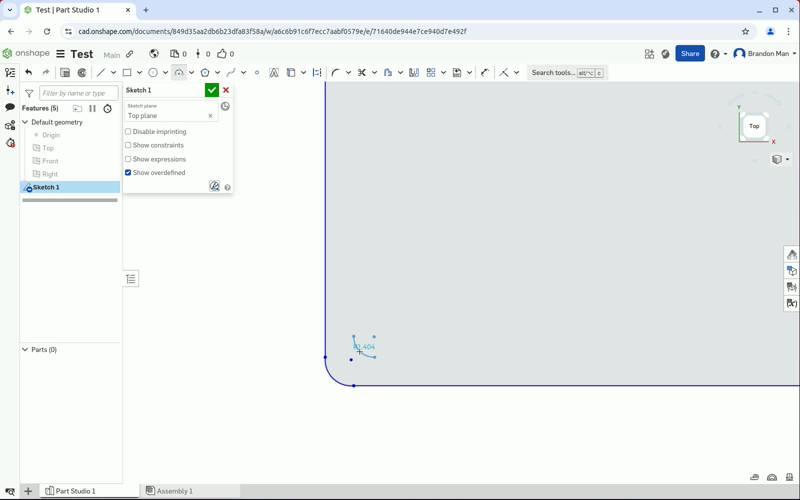
scroll(6)
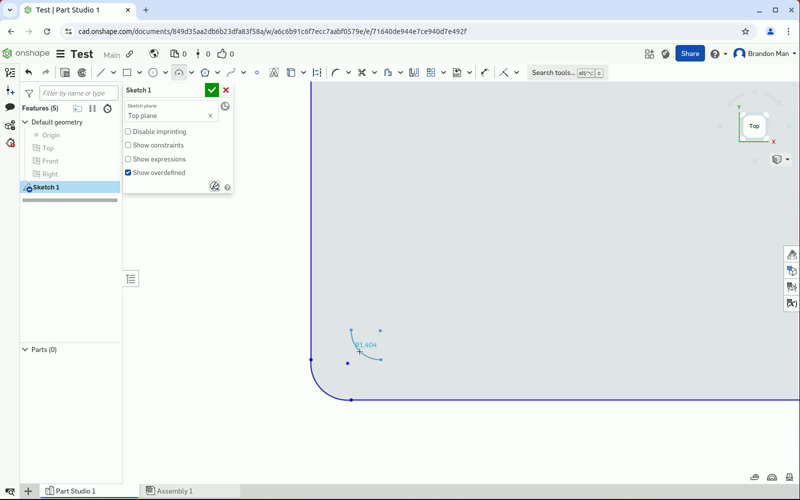
scroll(6)
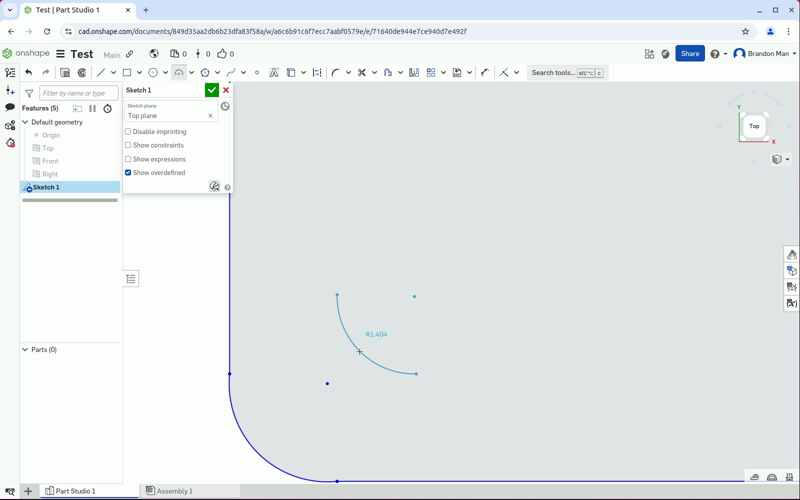
click(359, 351)
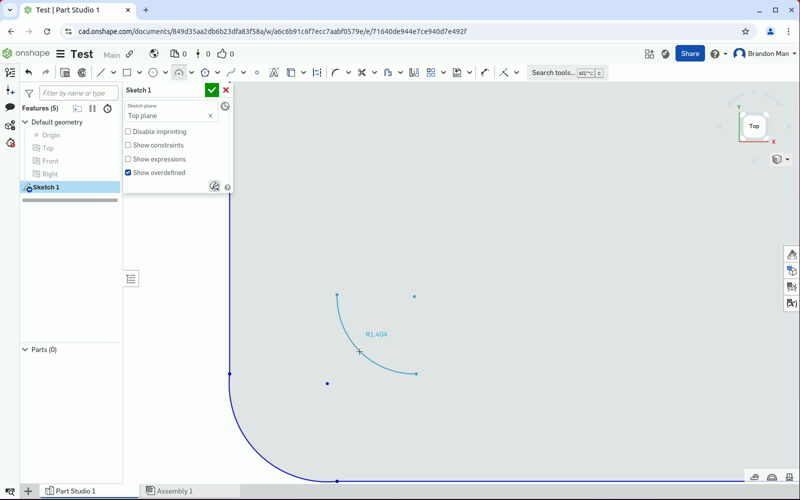
scroll(-6)
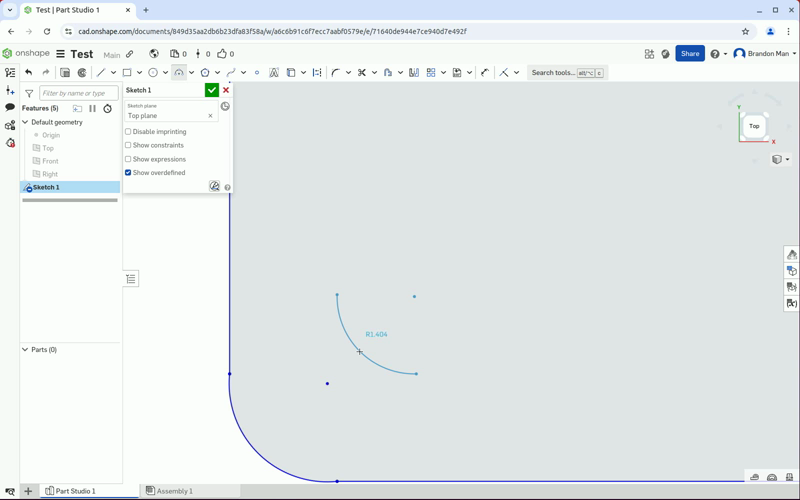
scroll(-6)
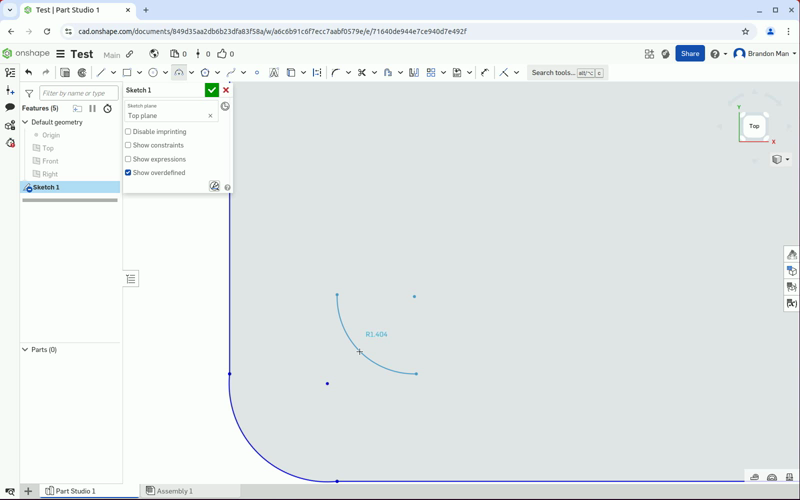
scroll(-6)
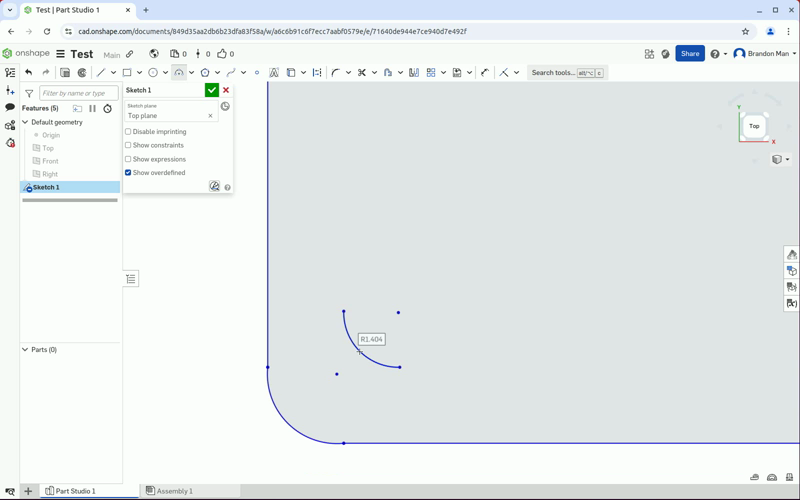
scroll(-6)
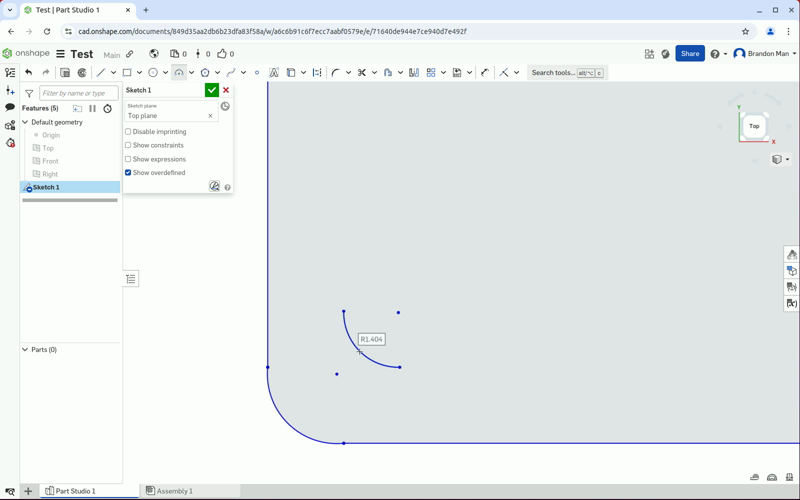
scroll(-6)
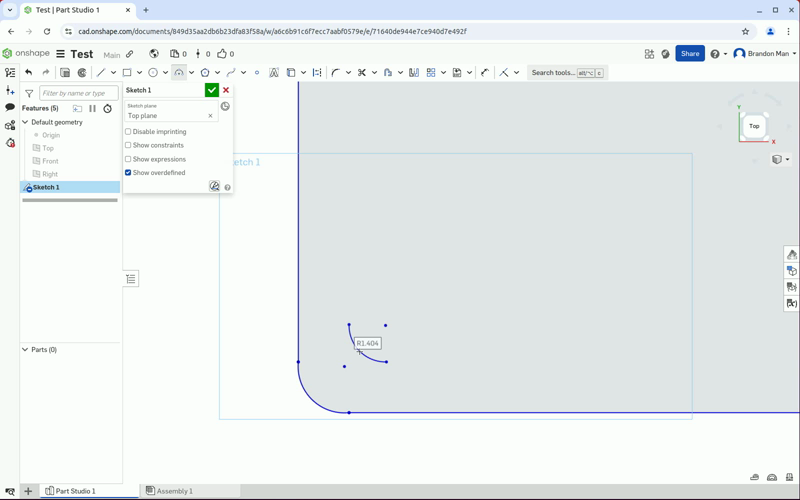
scroll(-6)
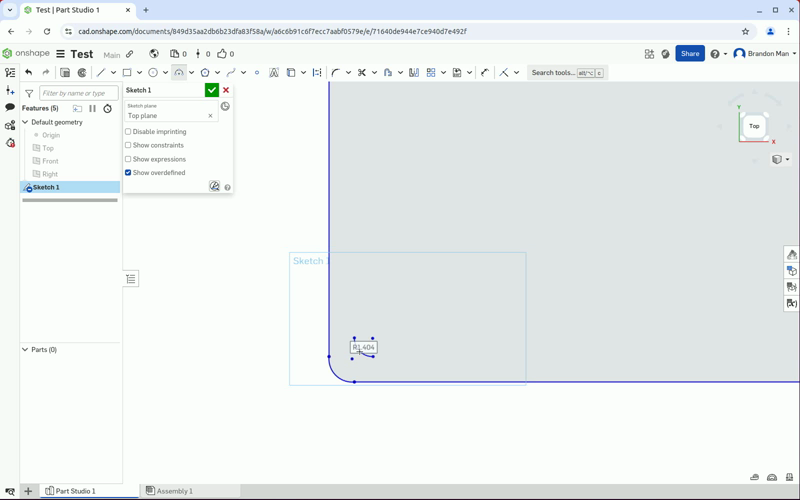
scroll(-6)
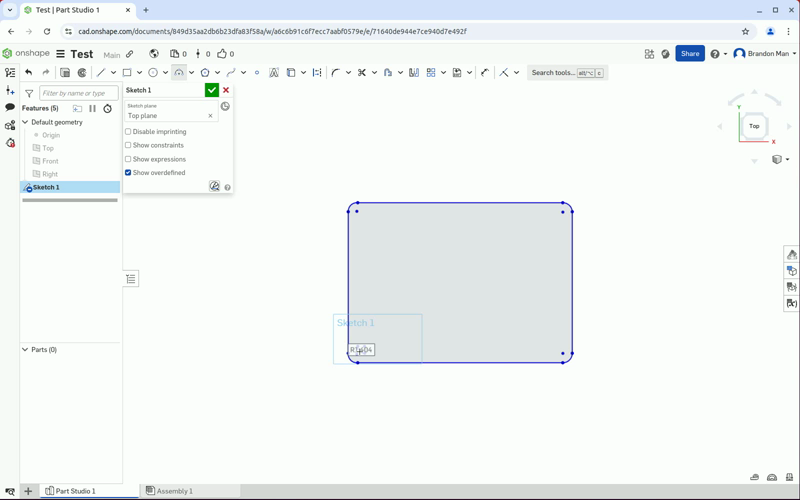
key_up(shift)
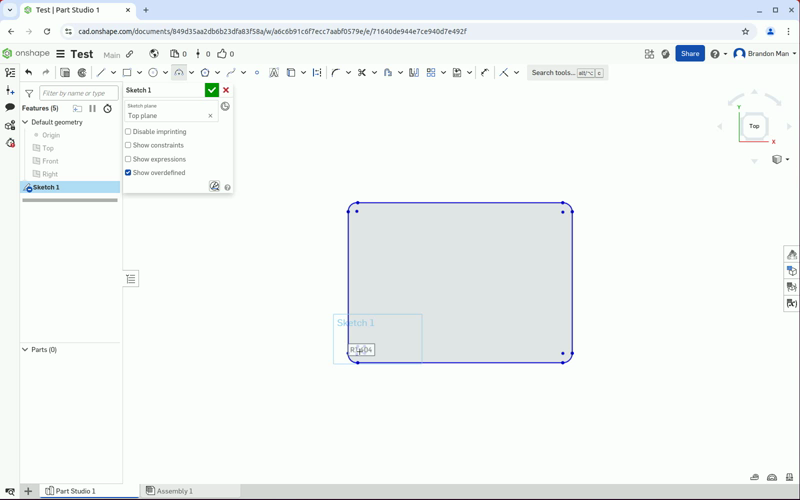
key(esc)
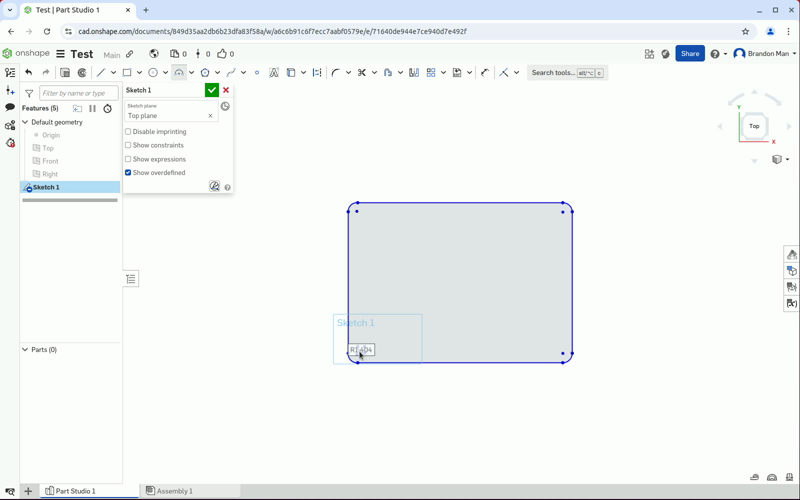
key(l)
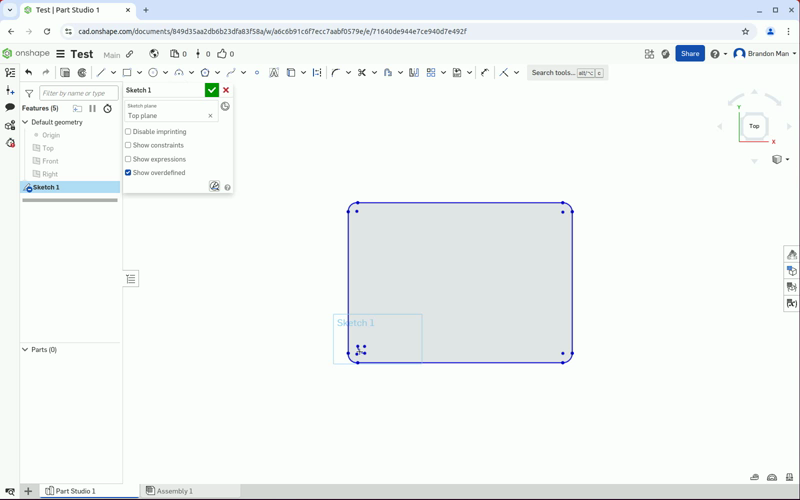
mouse_move(364, 353)
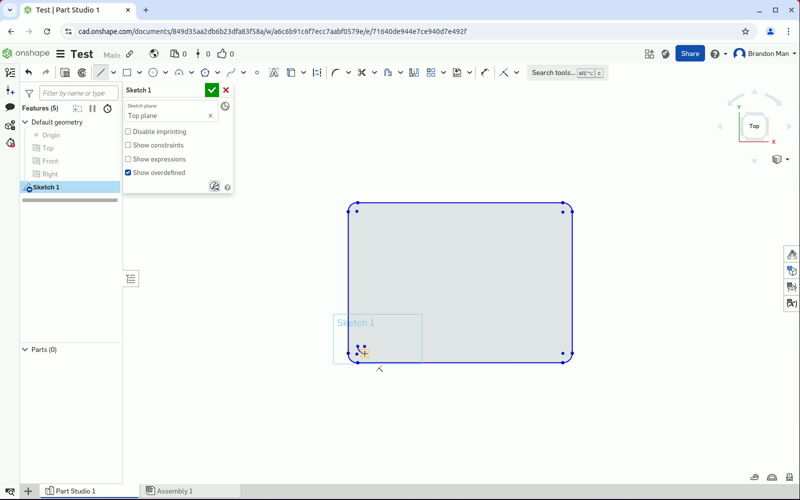
click(364, 353)
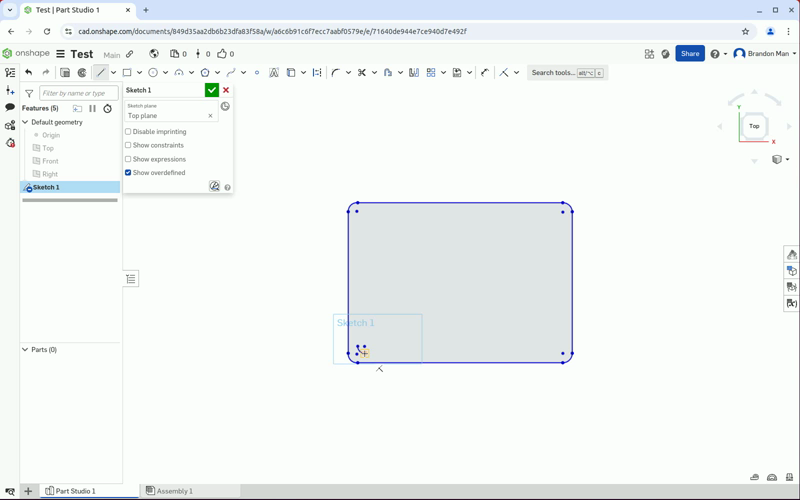
key_down(shift)
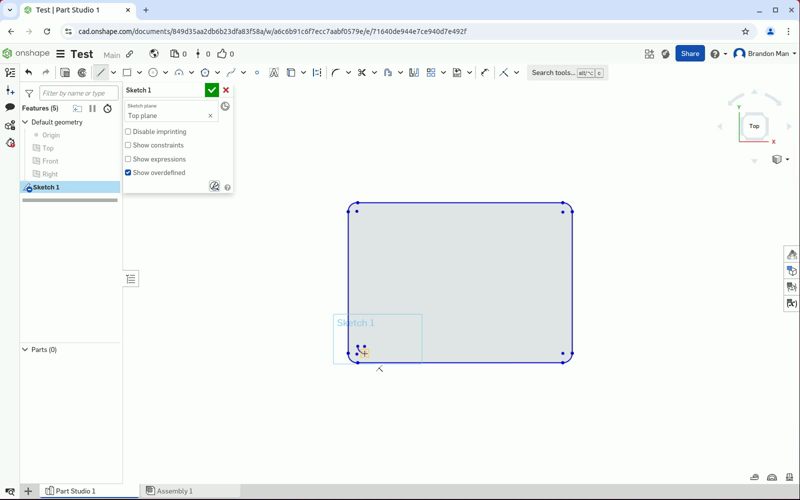
mouse_move(555, 353)
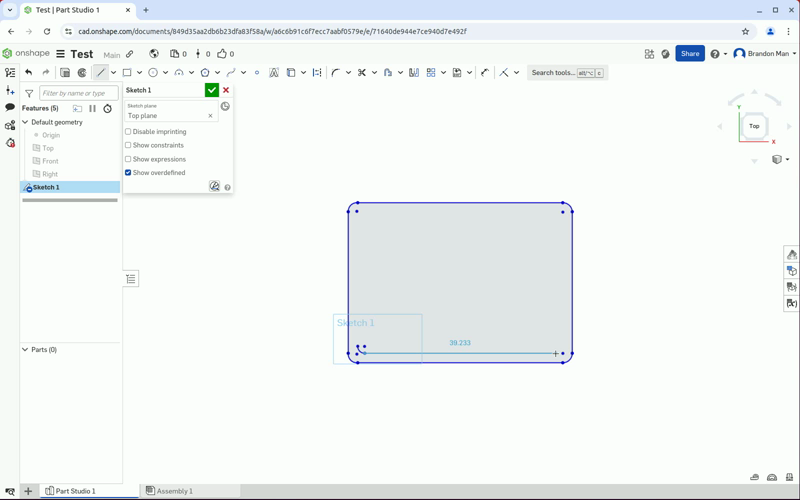
click(555, 353)
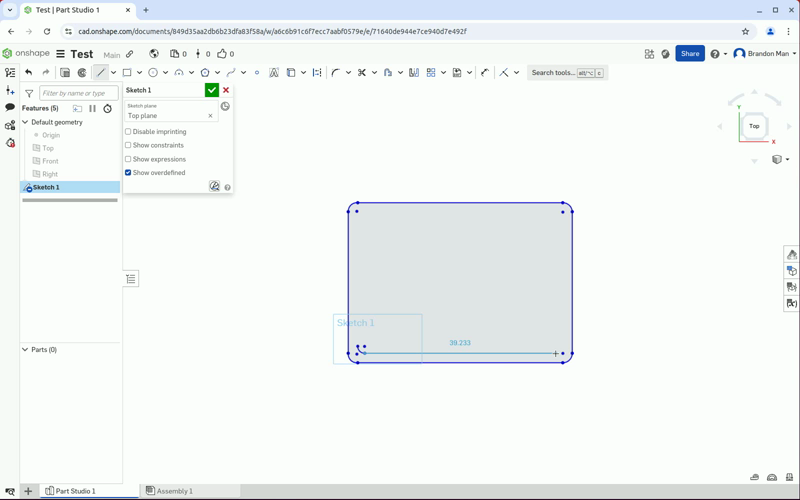
key_up(shift)
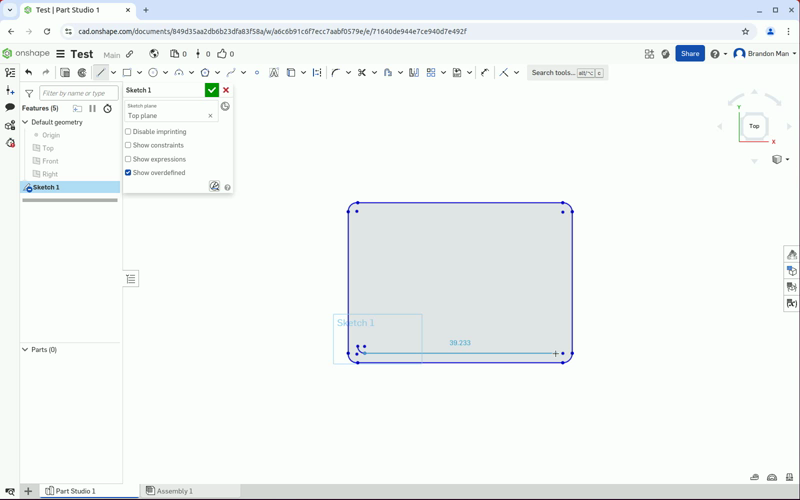
key(esc)
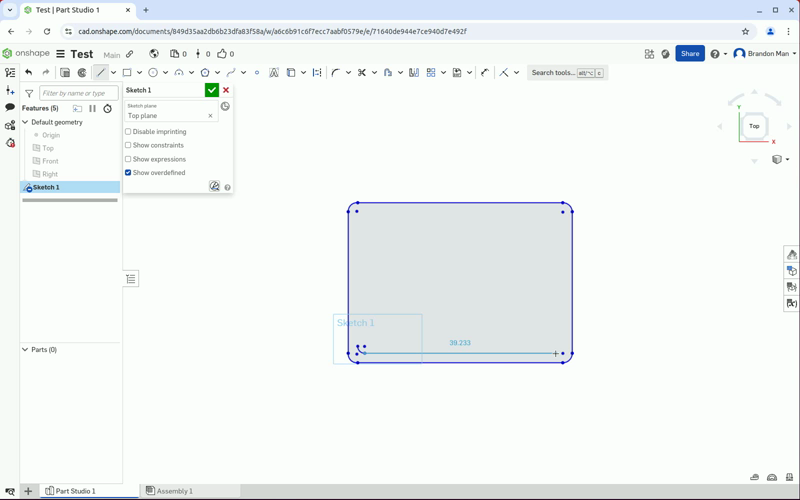
key(a)
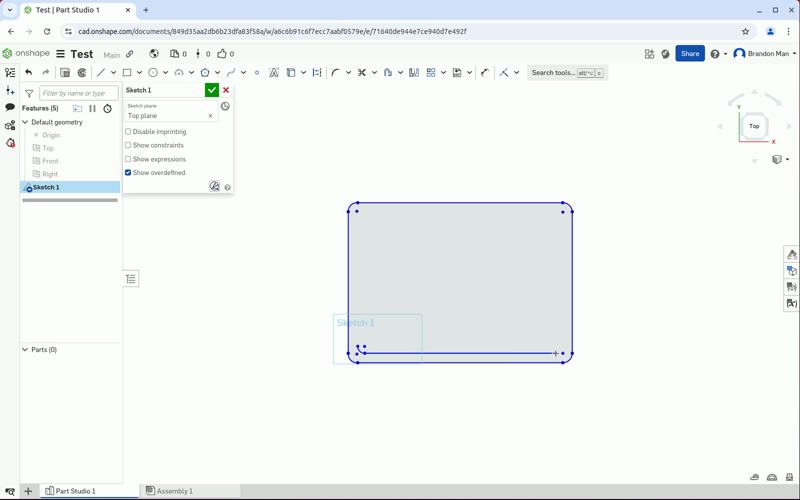
mouse_move(555, 353)
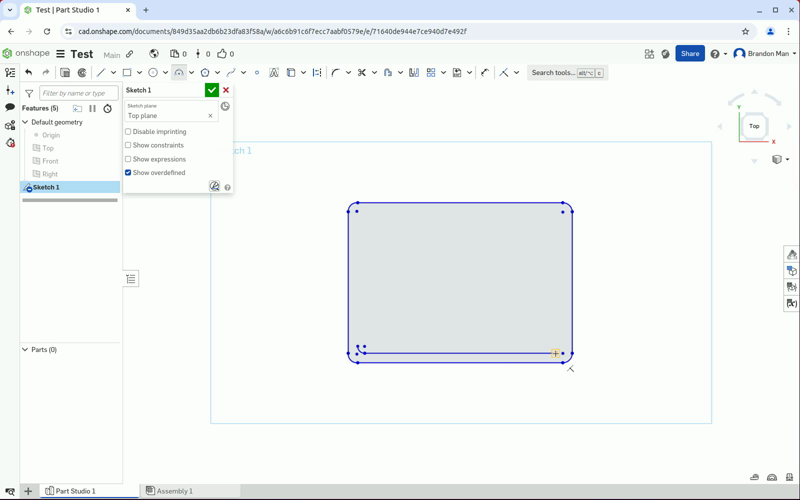
click(555, 353)
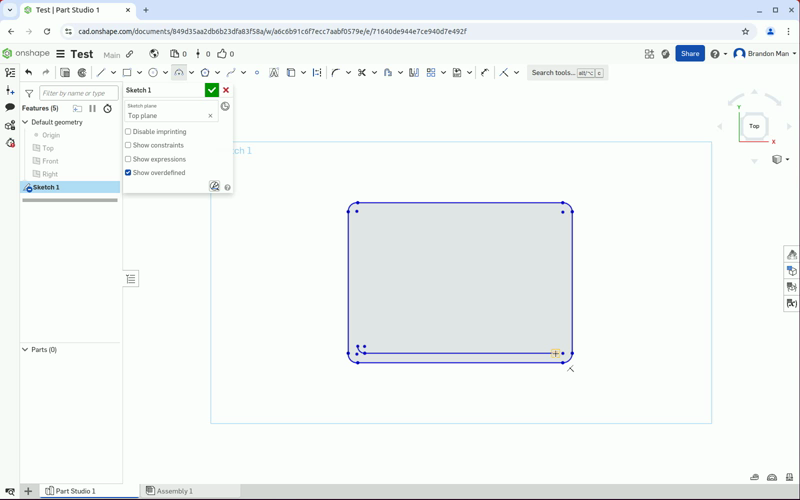
key_down(shift)
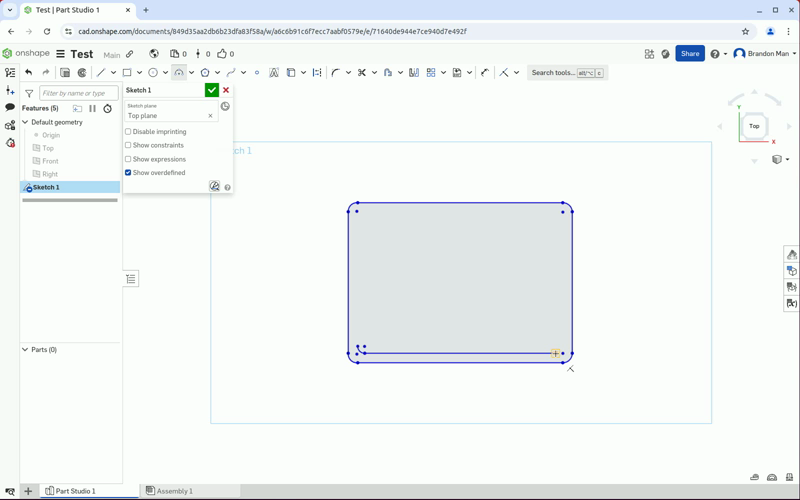
mouse_move(562, 346)
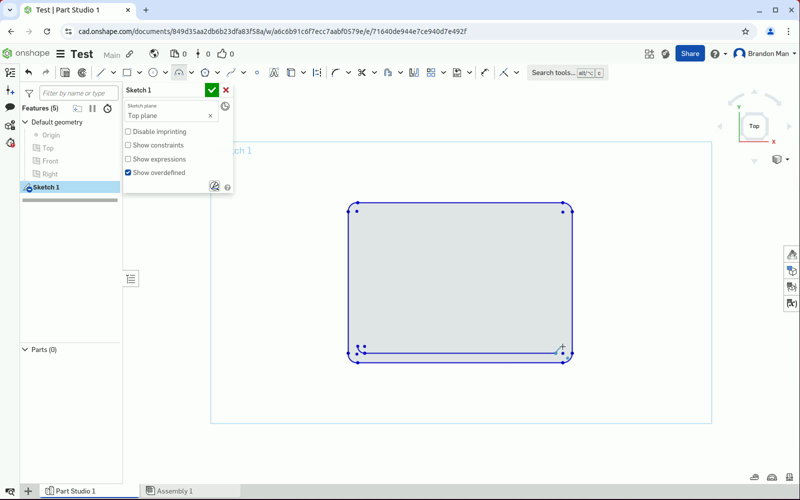
click(562, 346)
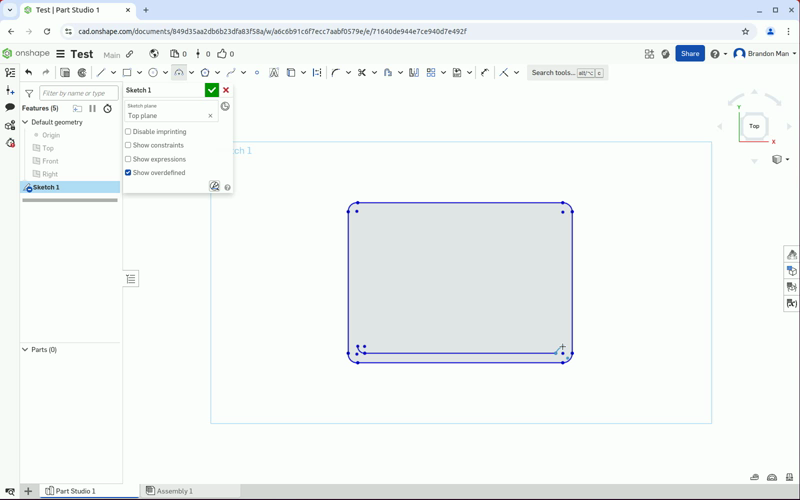
mouse_move(560, 351)
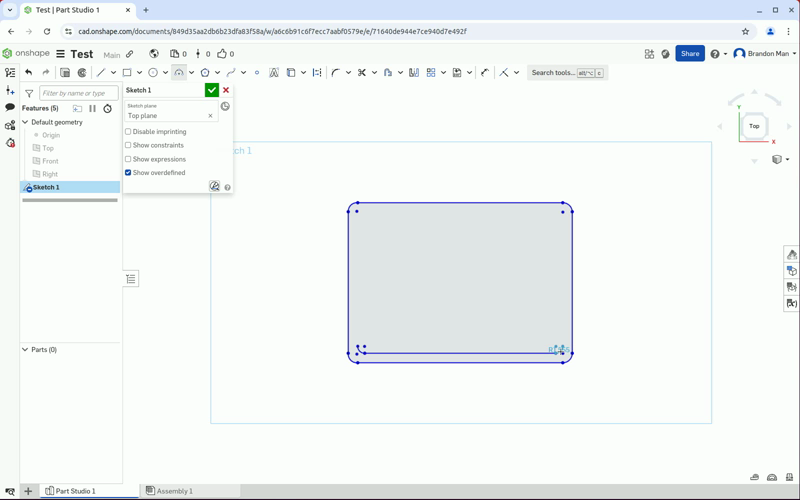
scroll(6)
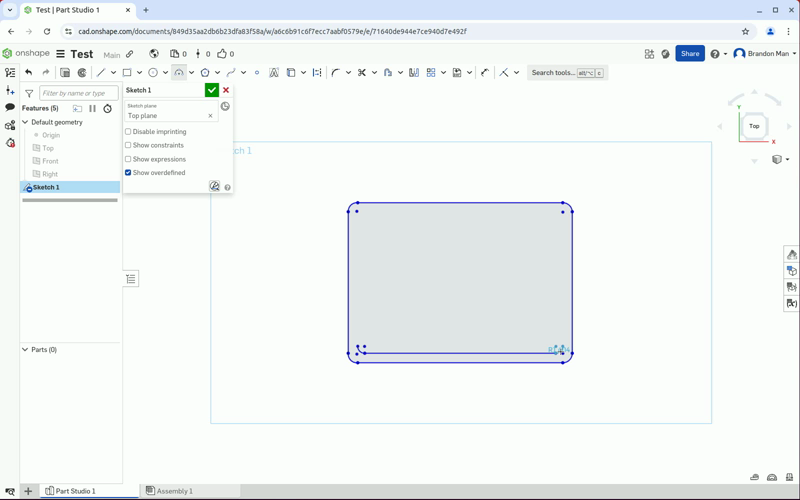
scroll(6)
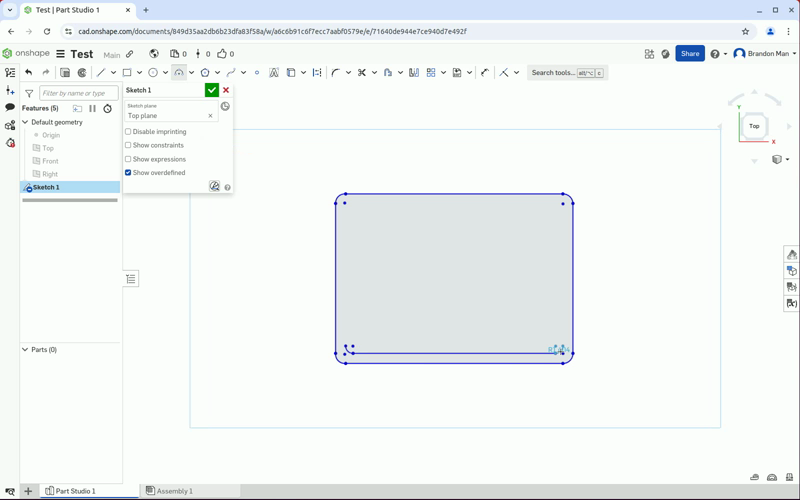
scroll(6)
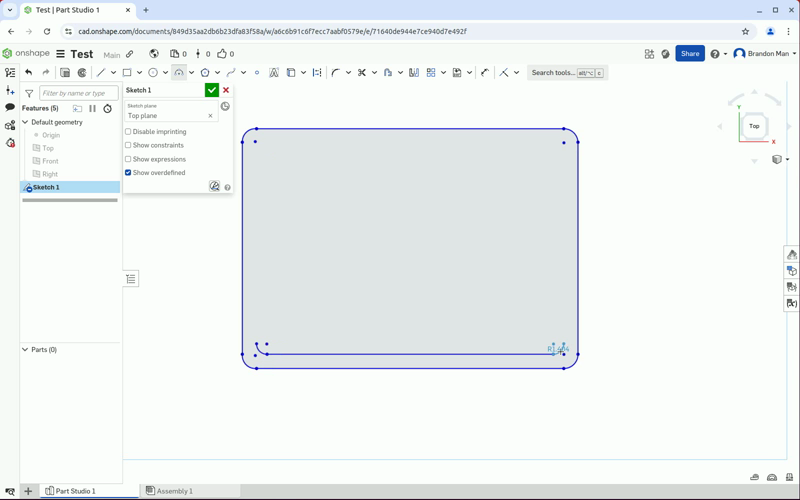
scroll(6)
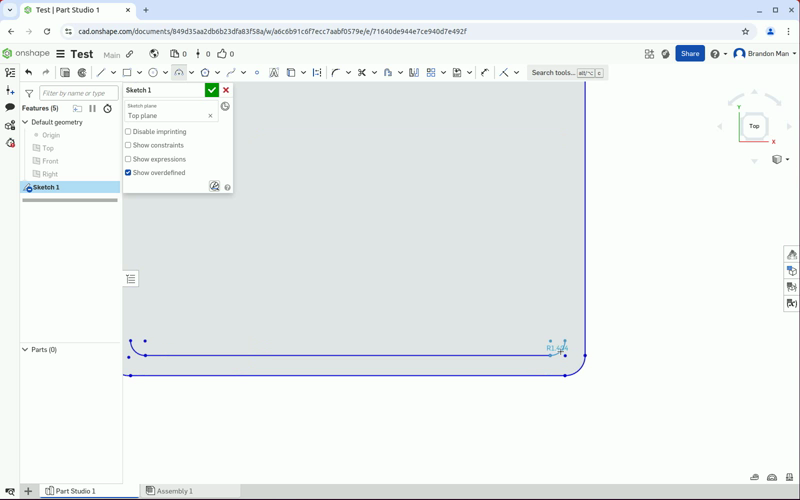
scroll(6)
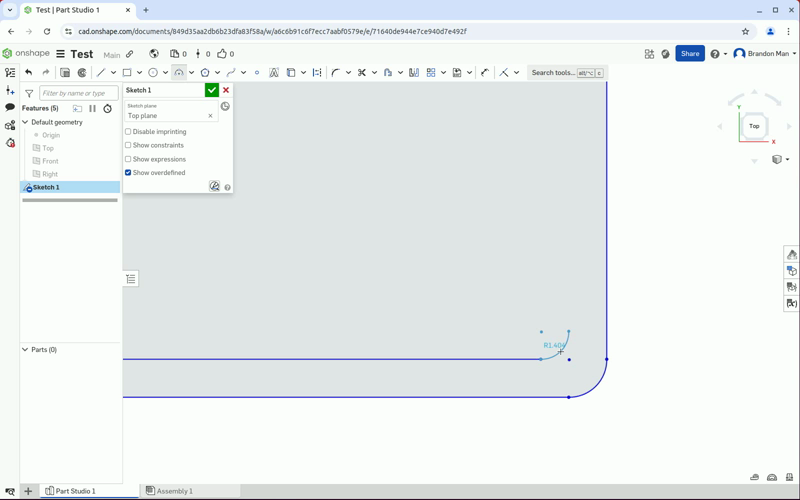
scroll(6)
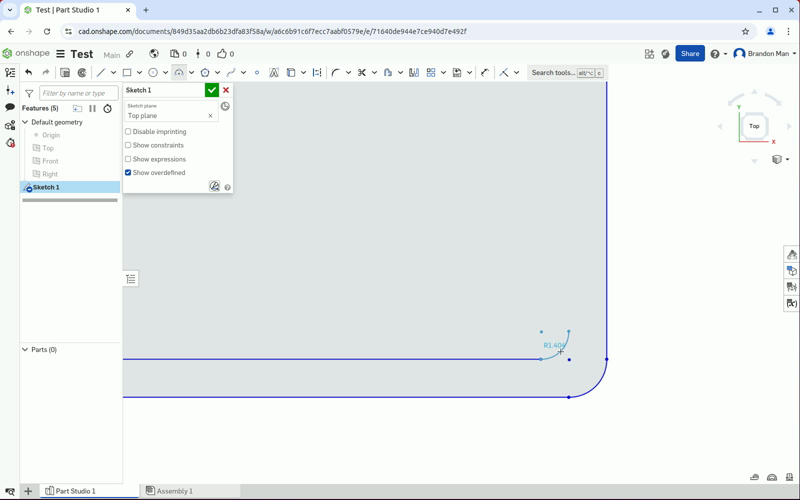
scroll(6)
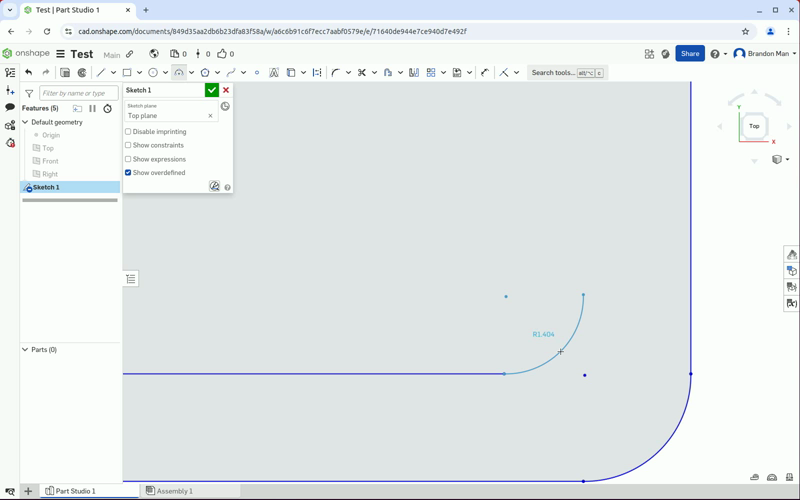
click(560, 351)
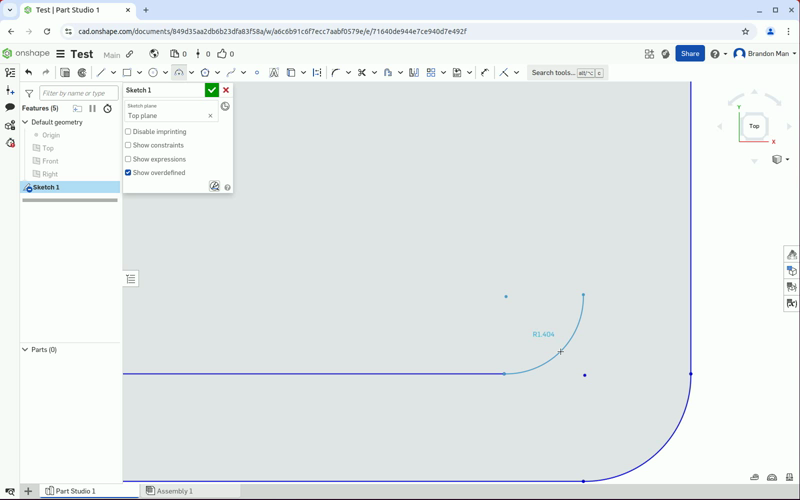
scroll(-6)
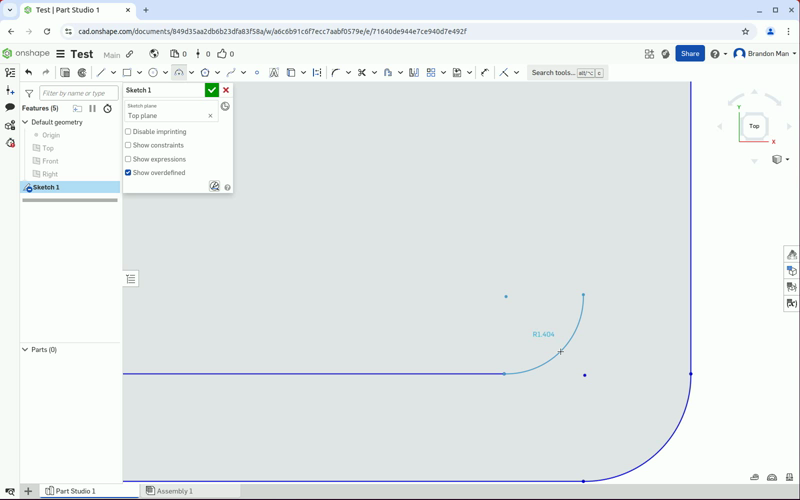
scroll(-6)
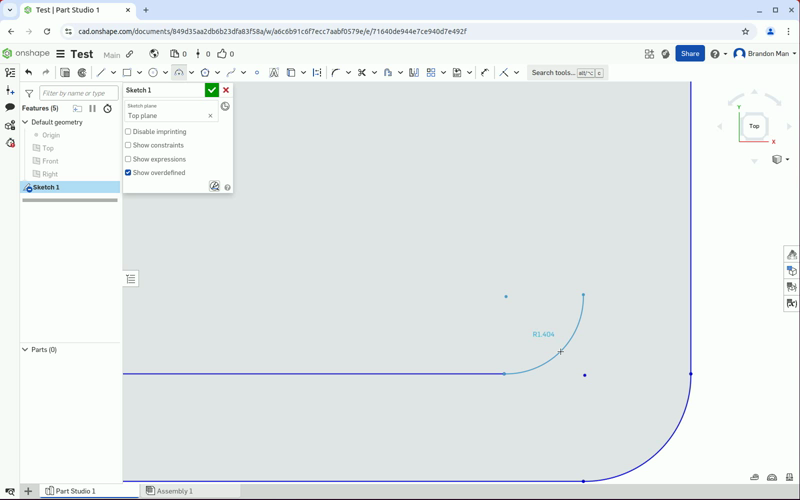
scroll(-6)
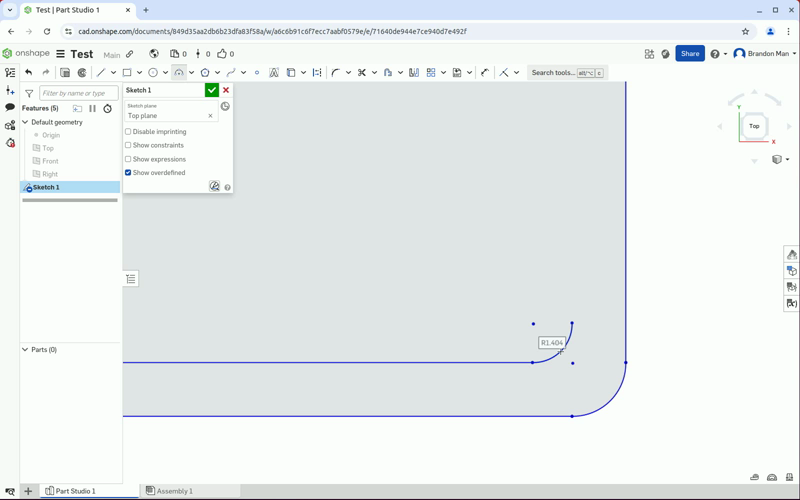
scroll(-6)
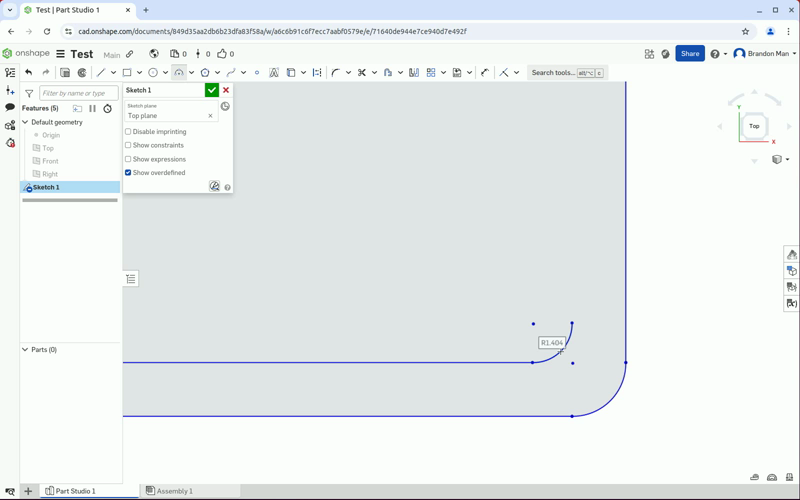
scroll(-6)
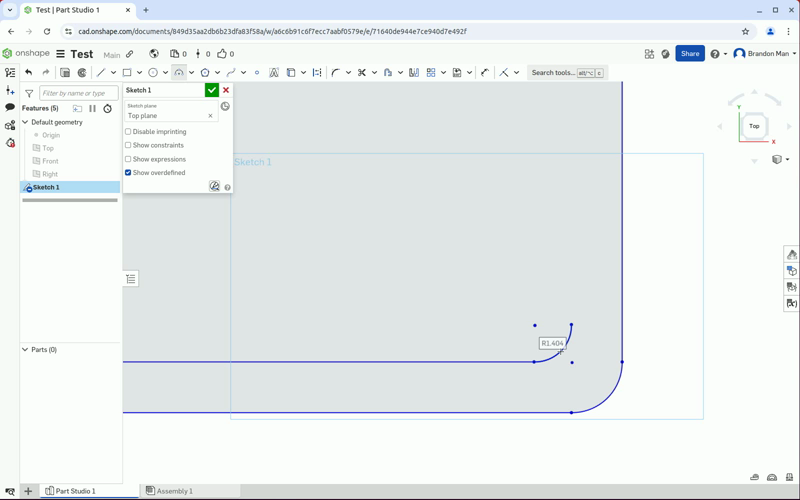
scroll(-6)
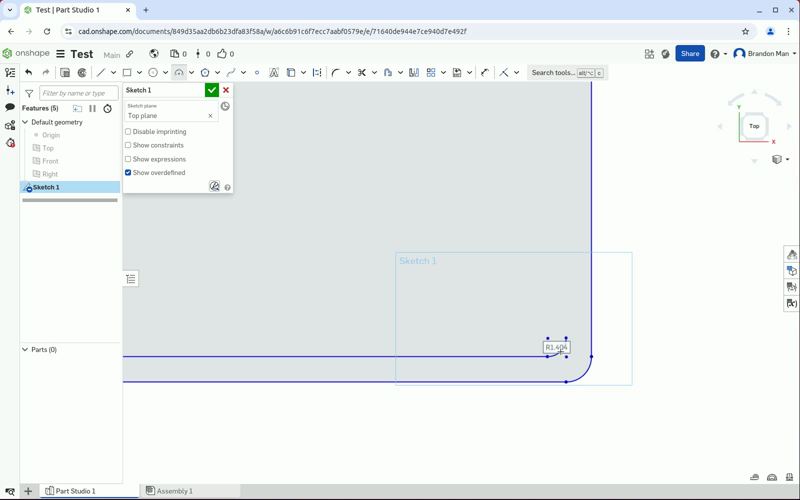
scroll(-6)
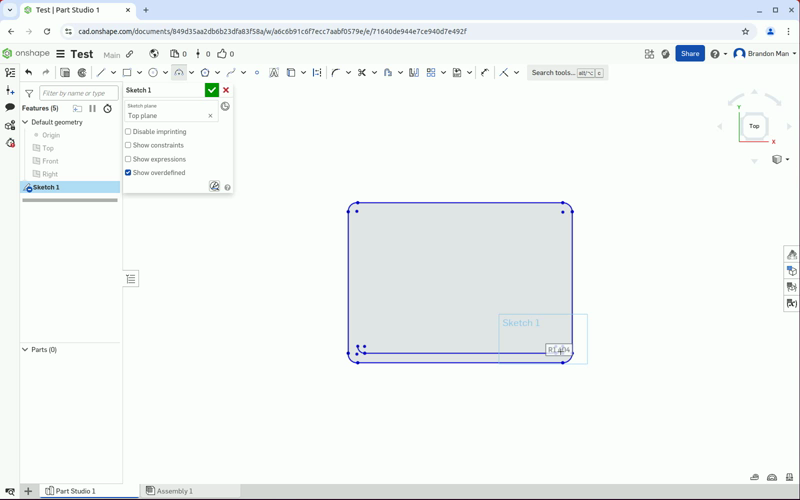
key_up(shift)
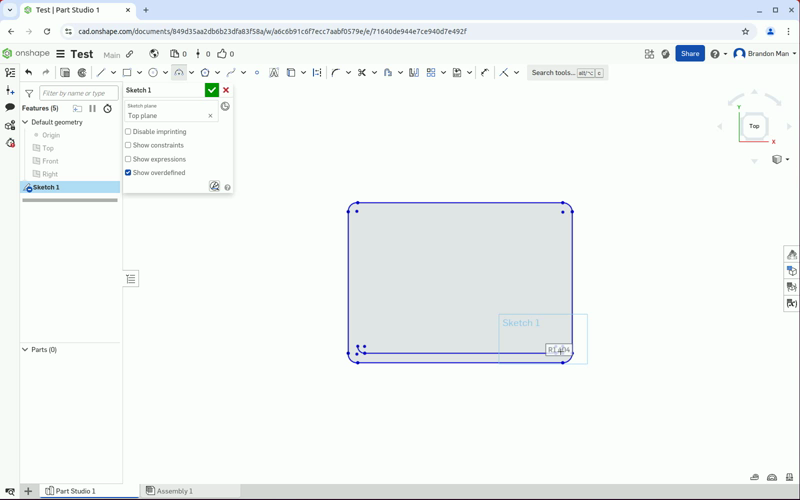
key(esc)
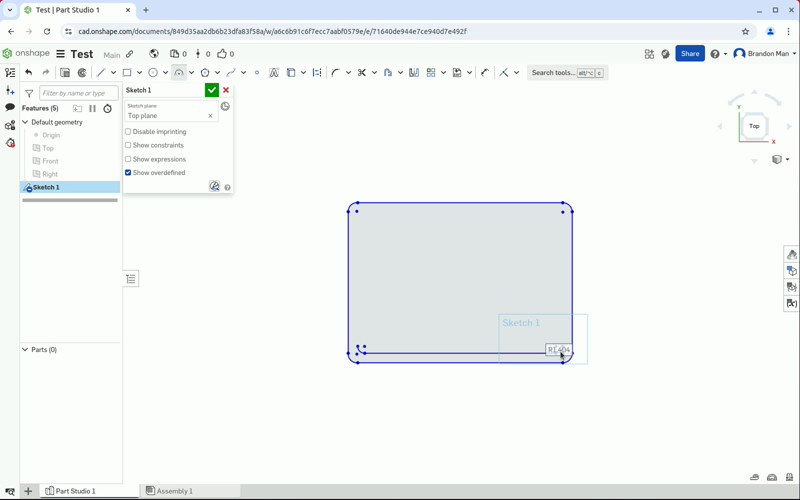
key(l)
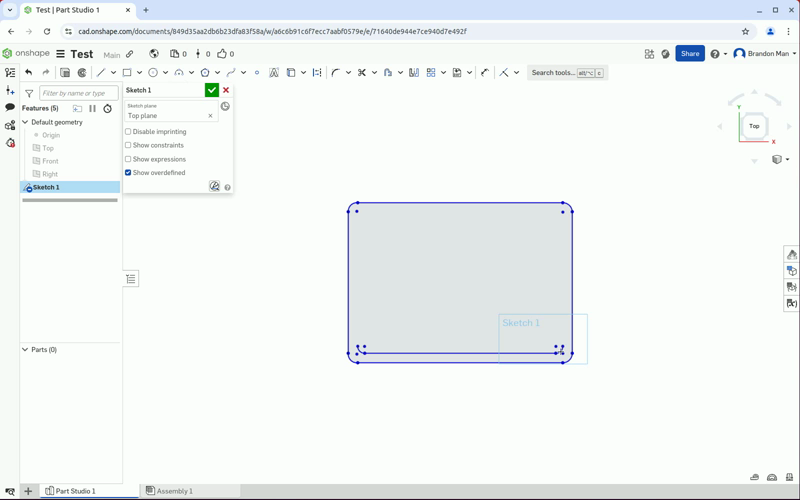
mouse_move(562, 346)
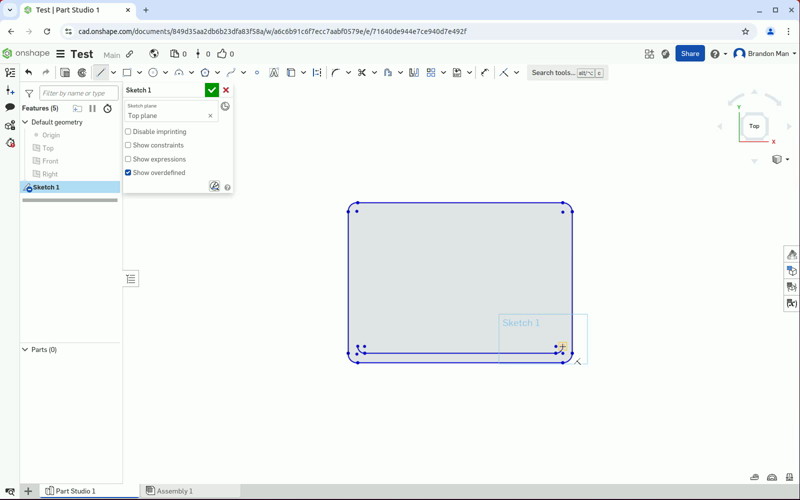
click(562, 346)
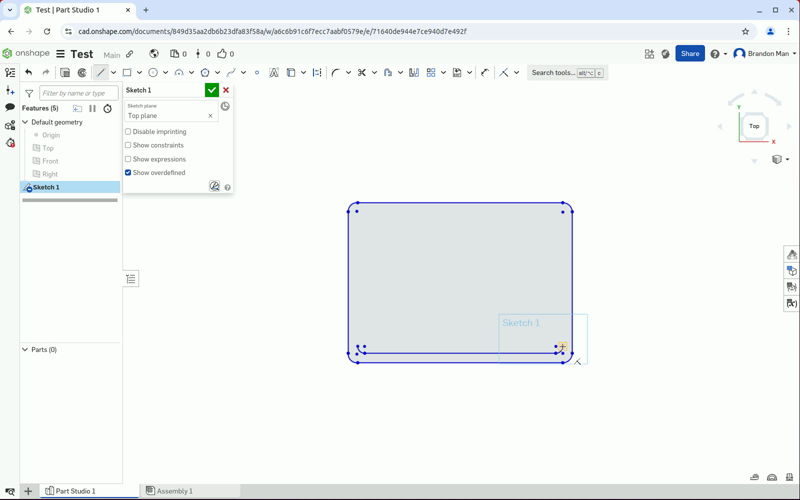
key_down(shift)
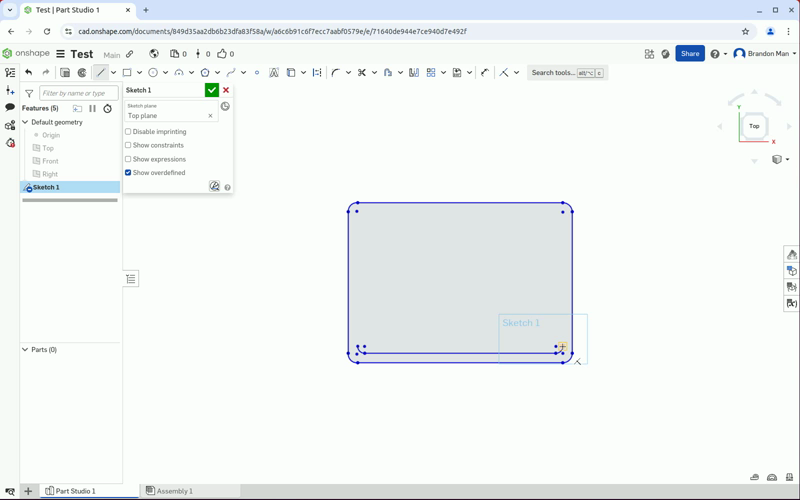
mouse_move(562, 219)
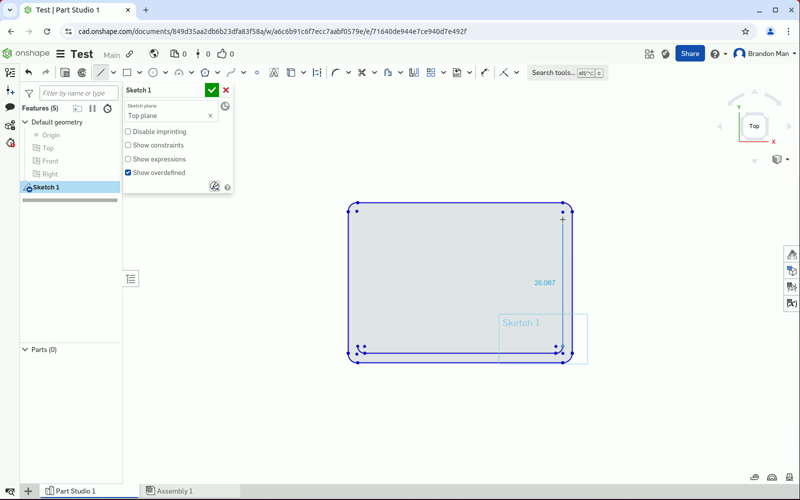
click(562, 219)
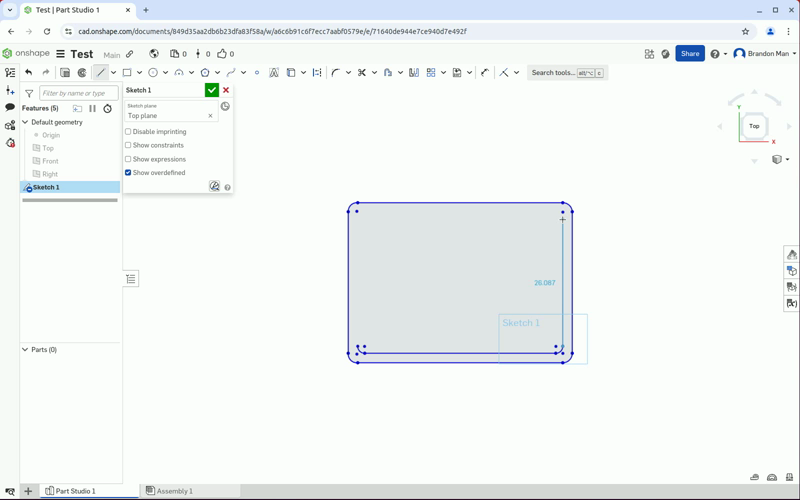
key_up(shift)
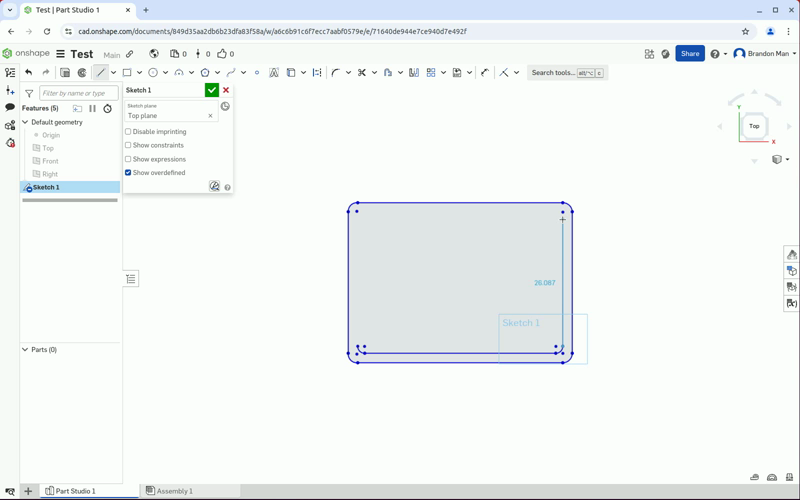
key(esc)
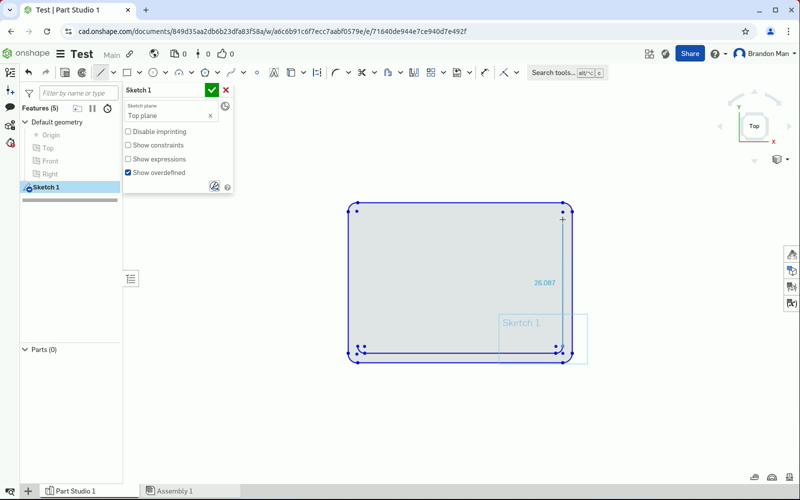
key(a)
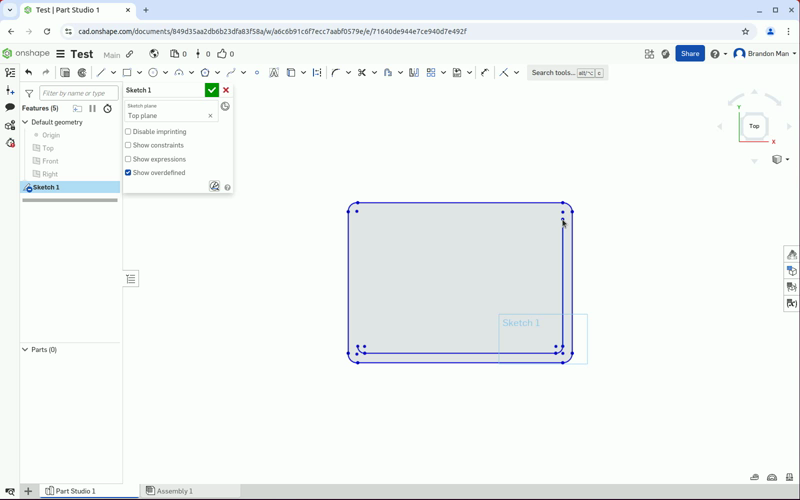
mouse_move(562, 219)
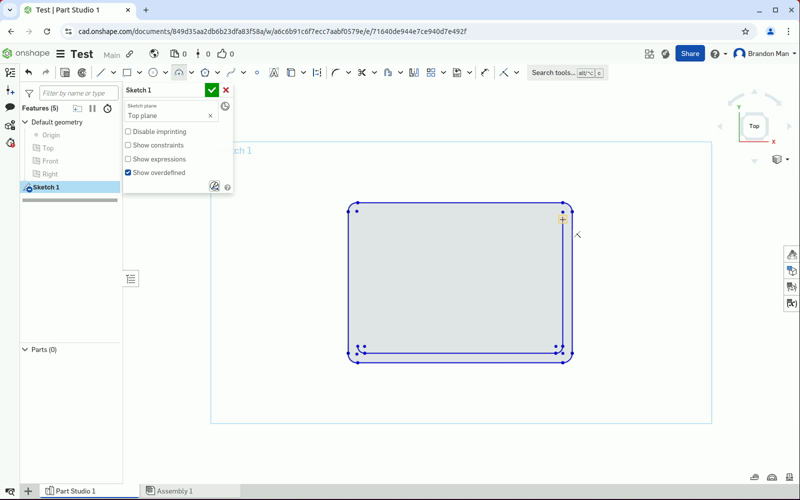
click(562, 219)
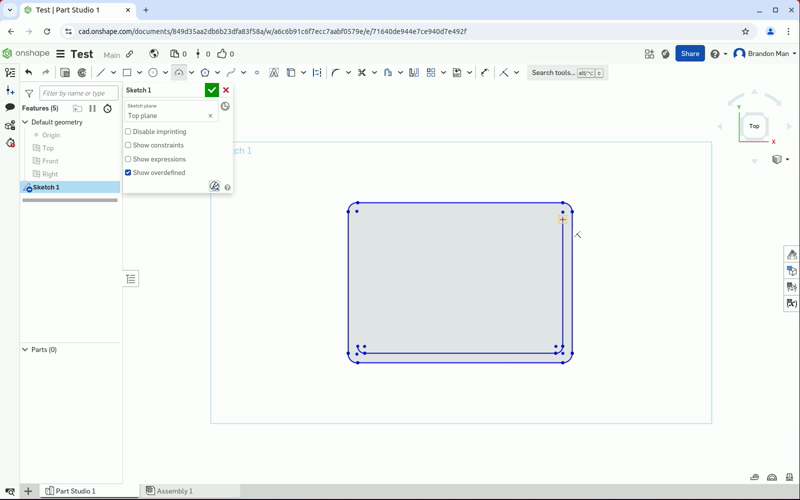
key_down(shift)
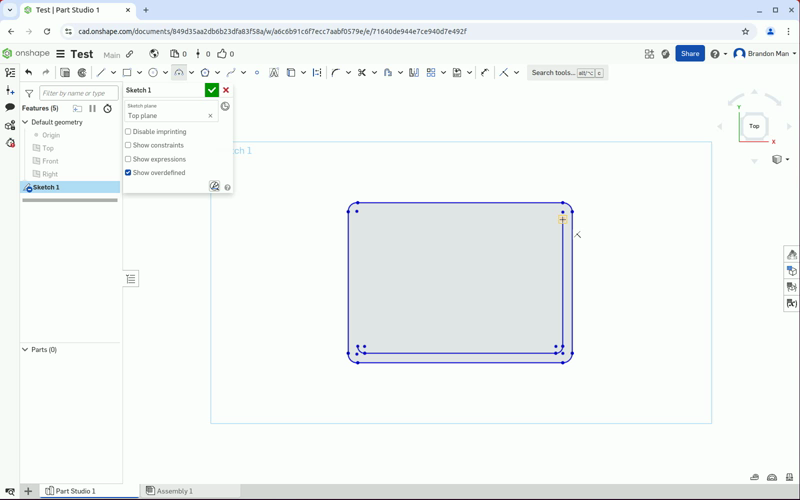
mouse_move(555, 211)
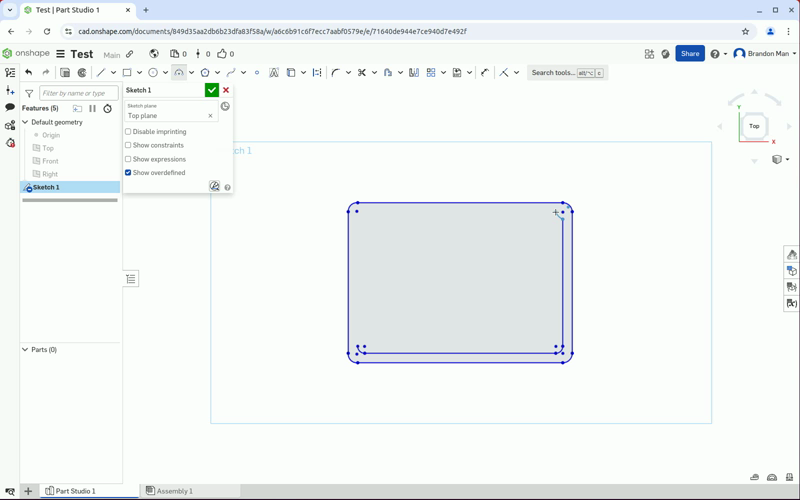
click(555, 211)
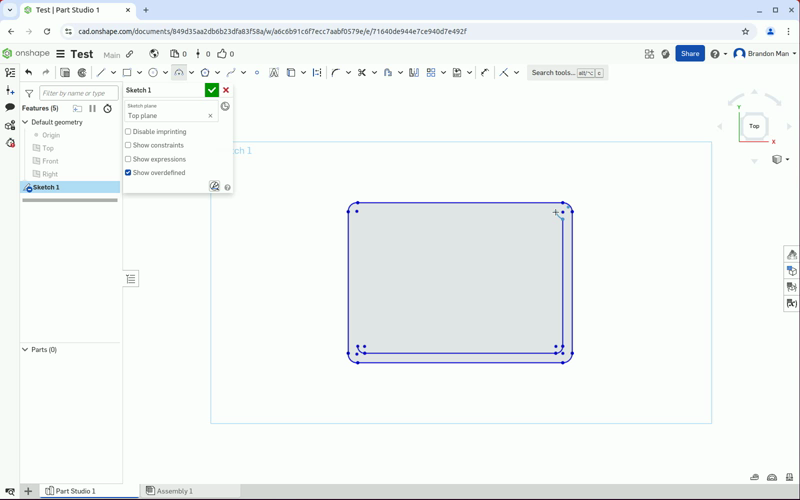
mouse_move(560, 213)
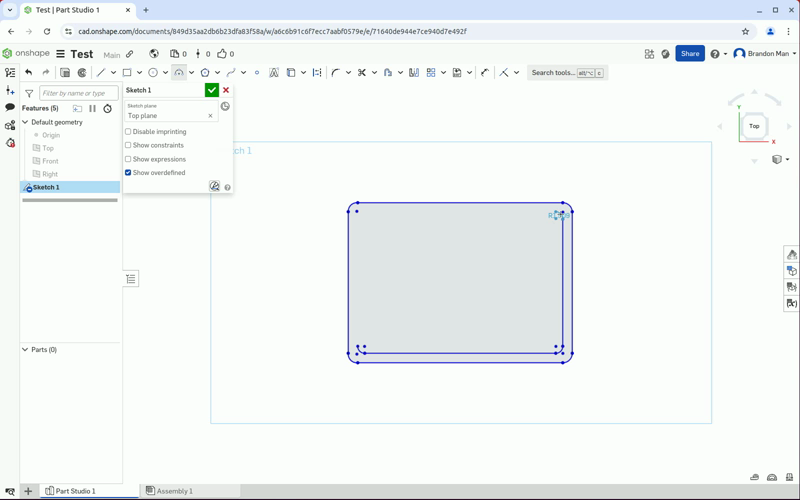
scroll(6)
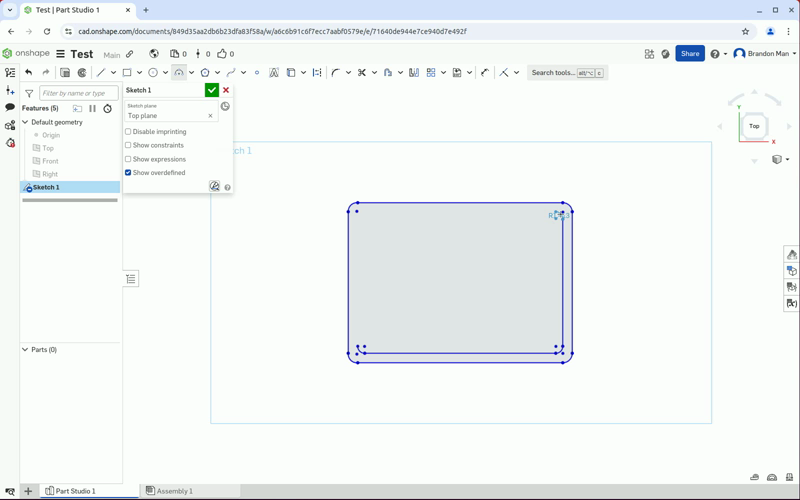
scroll(6)
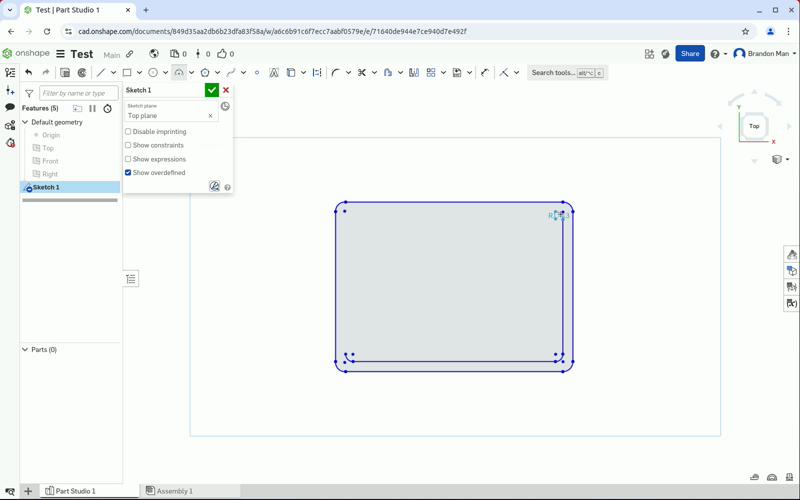
scroll(6)
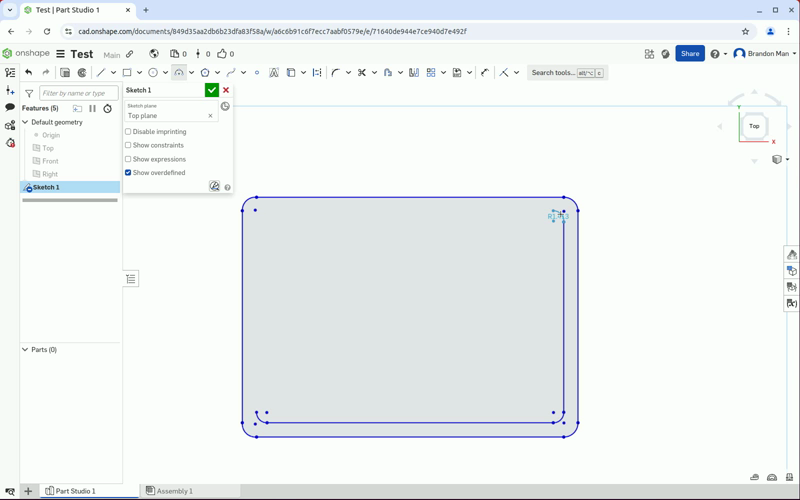
scroll(6)
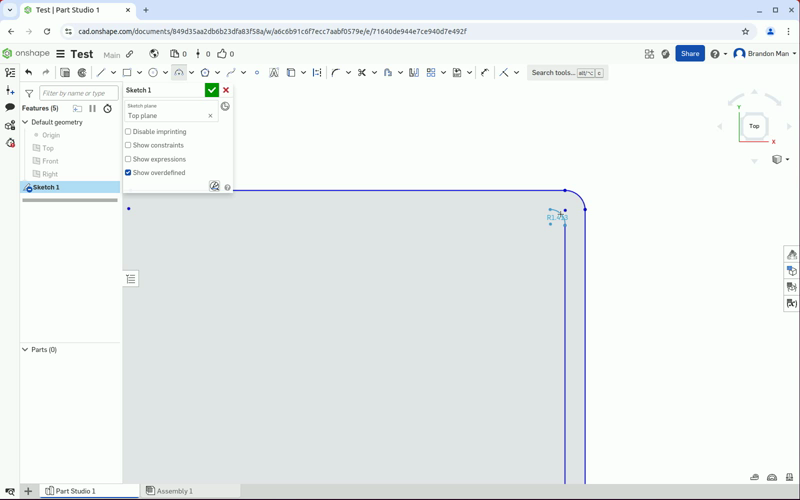
scroll(6)
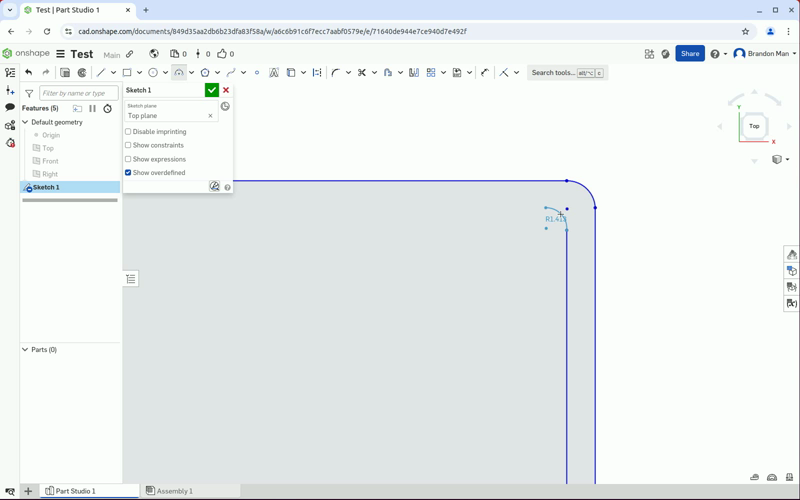
scroll(6)
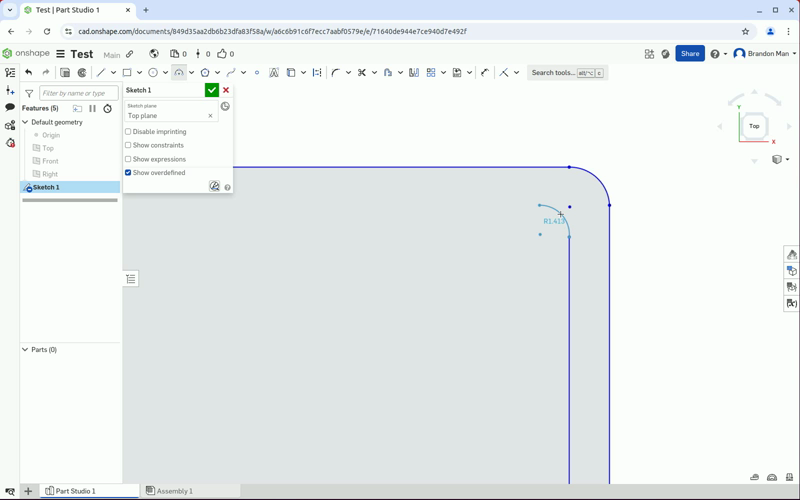
scroll(6)
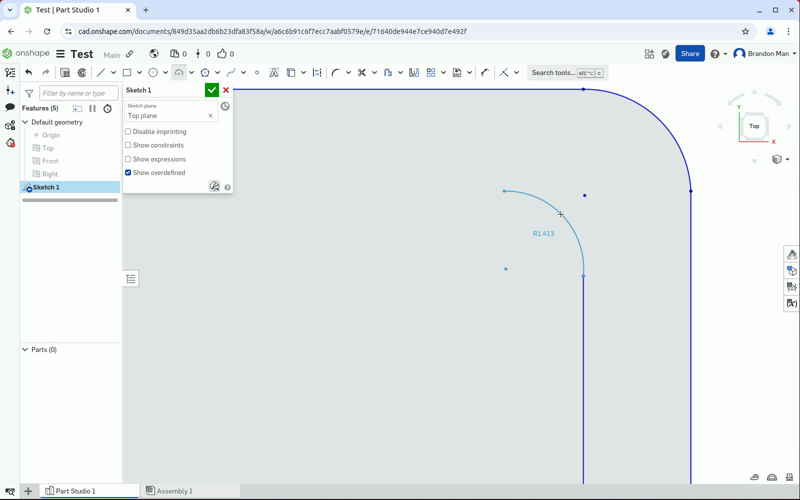
click(560, 213)
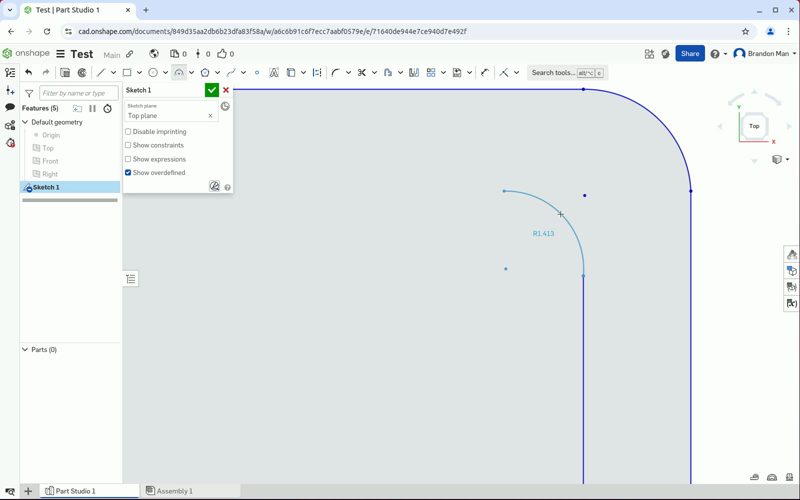
scroll(-6)
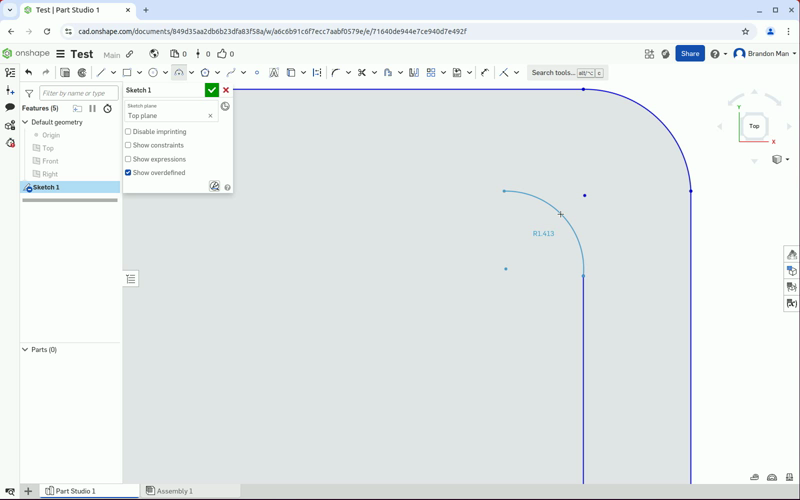
scroll(-6)
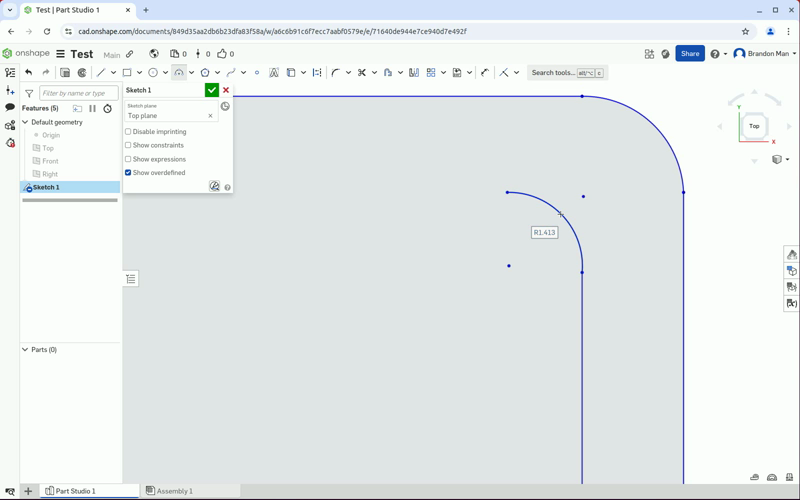
scroll(-6)
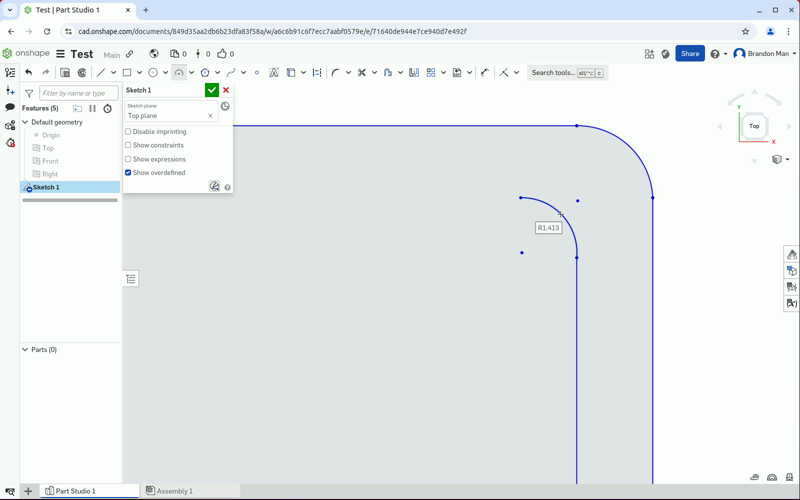
scroll(-6)
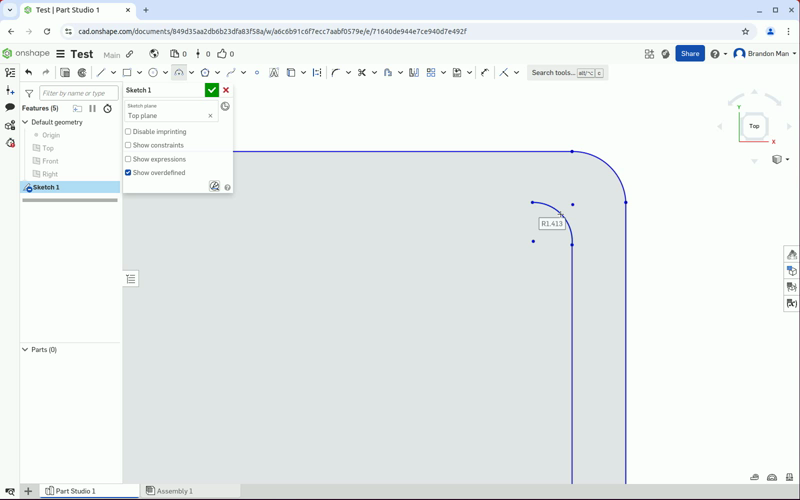
scroll(-6)
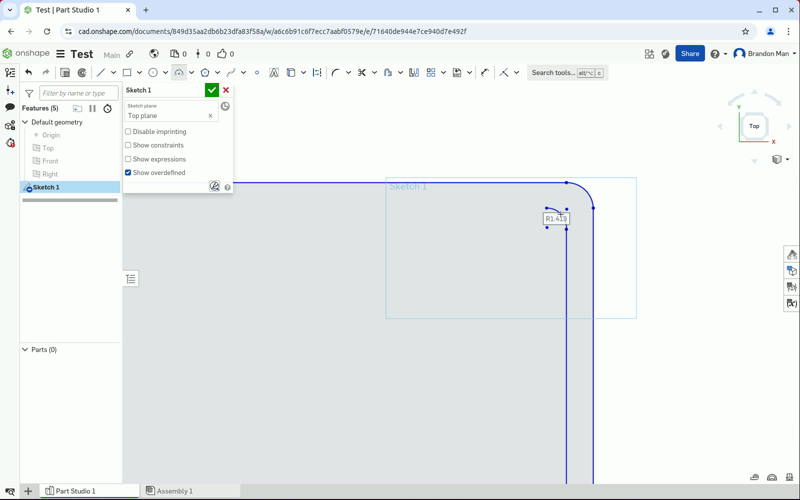
scroll(-6)
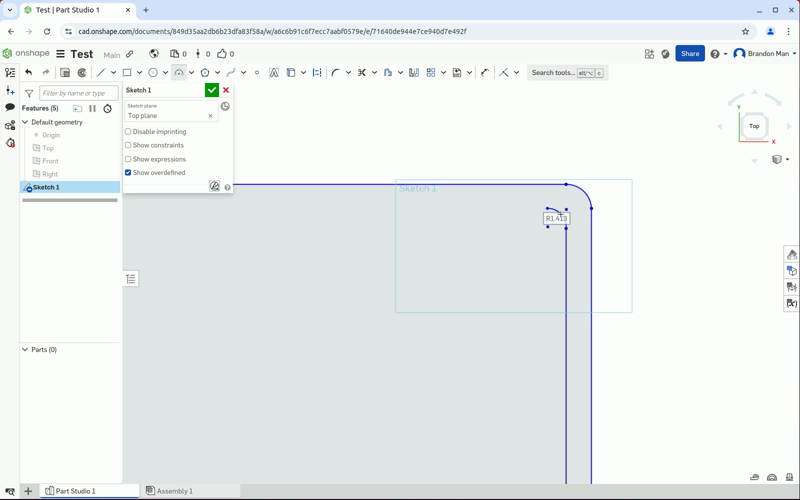
scroll(-6)
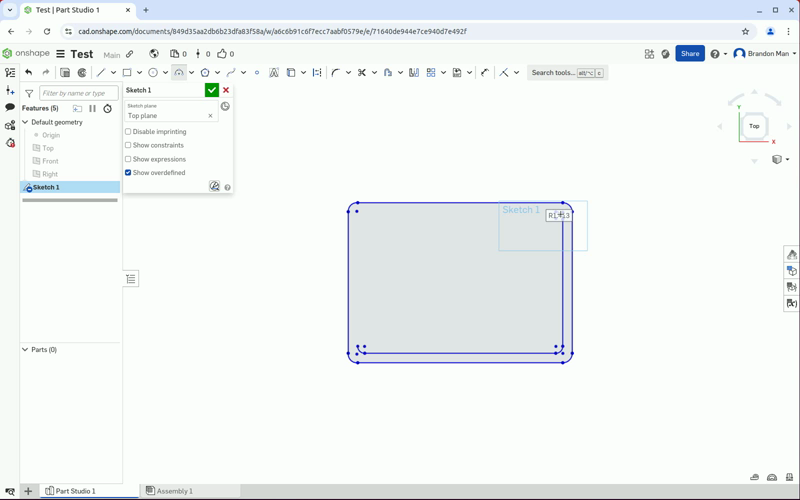
key_up(shift)
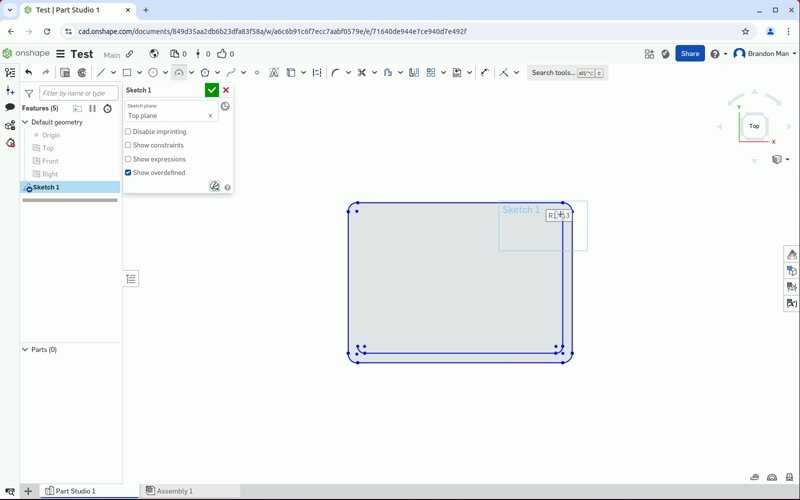
key(esc)
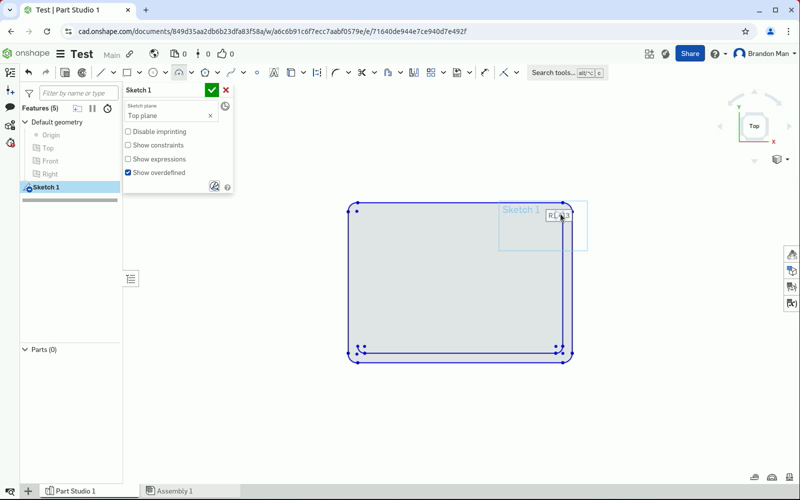
key(l)
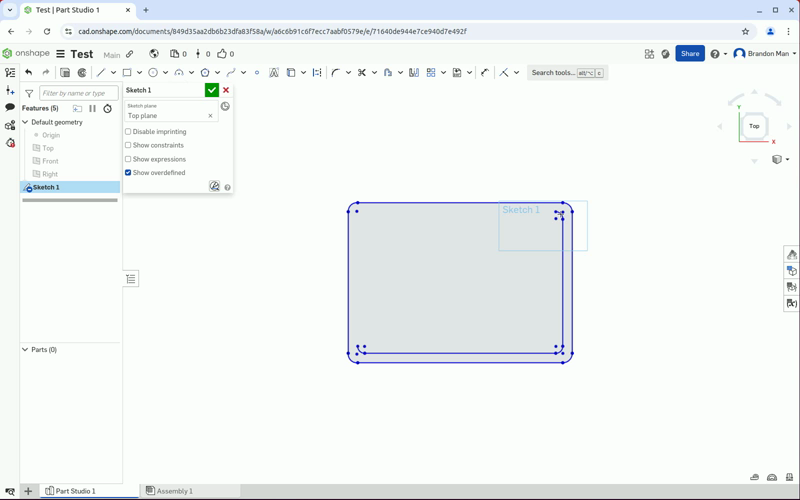
mouse_move(555, 211)
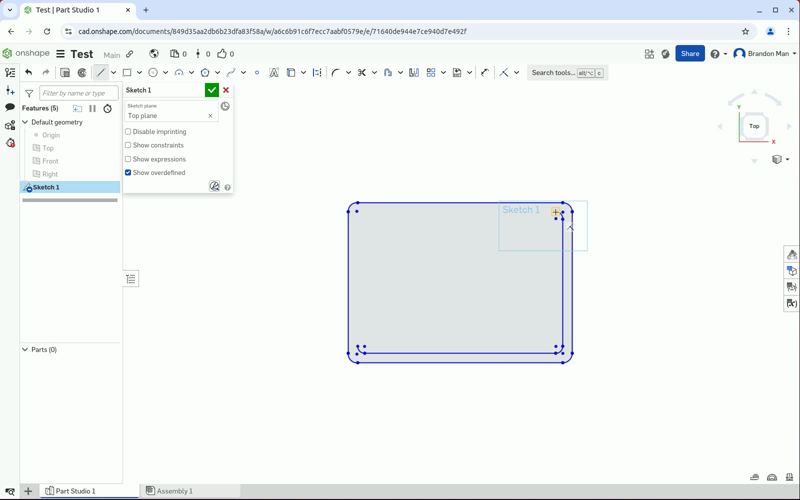
click(555, 211)
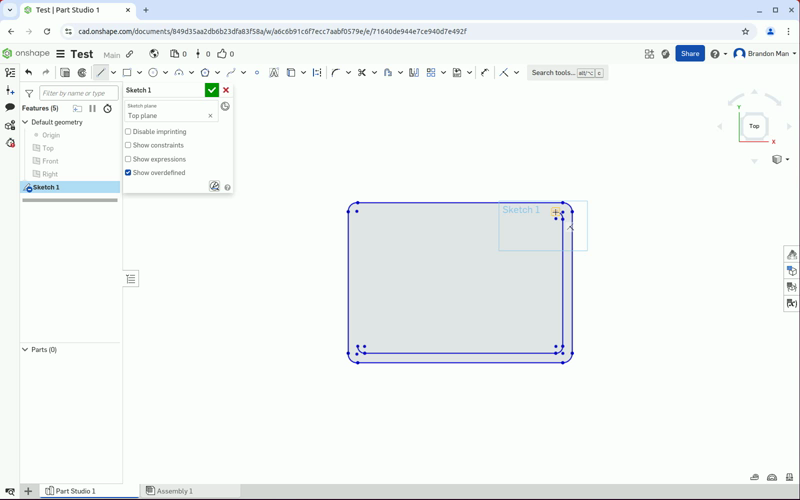
key_down(shift)
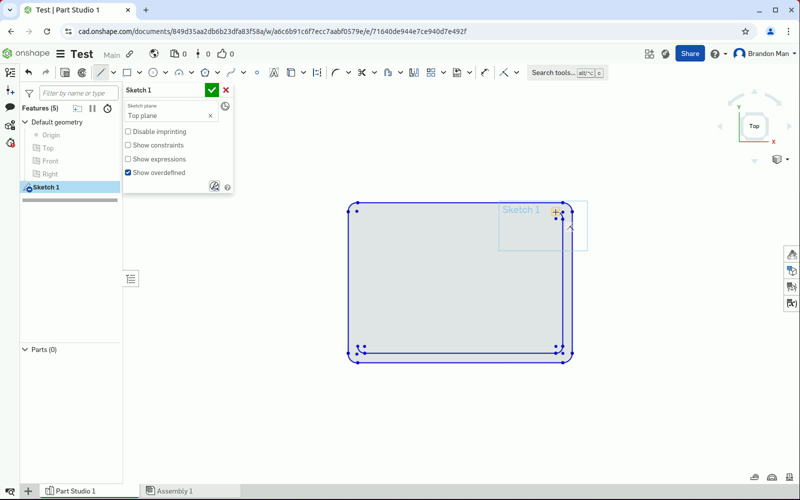
mouse_move(364, 211)
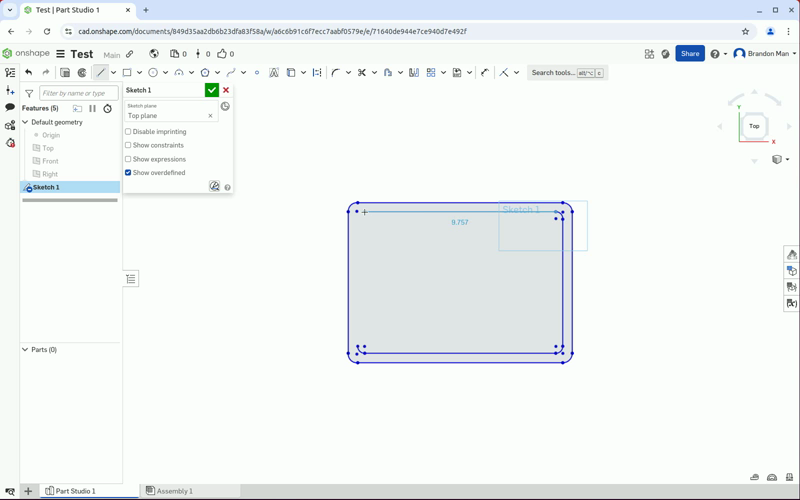
click(364, 211)
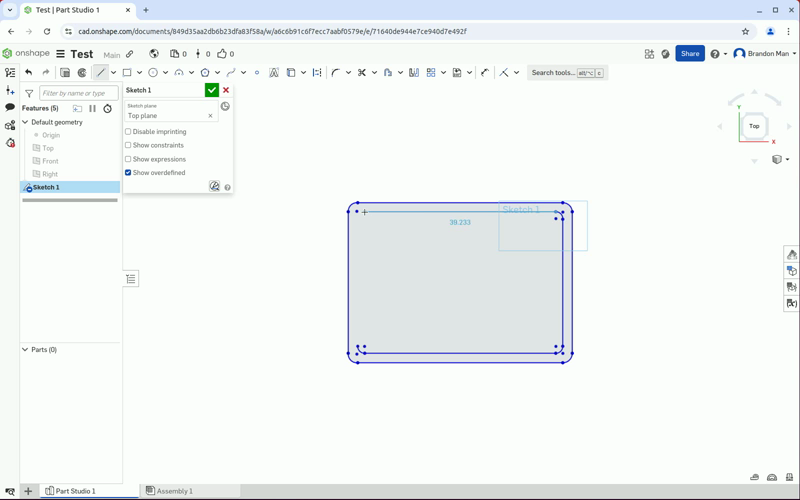
key_up(shift)
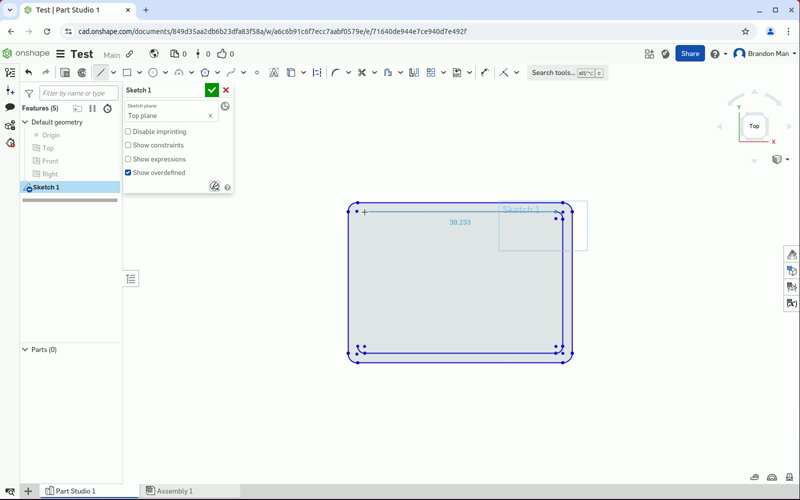
key(esc)
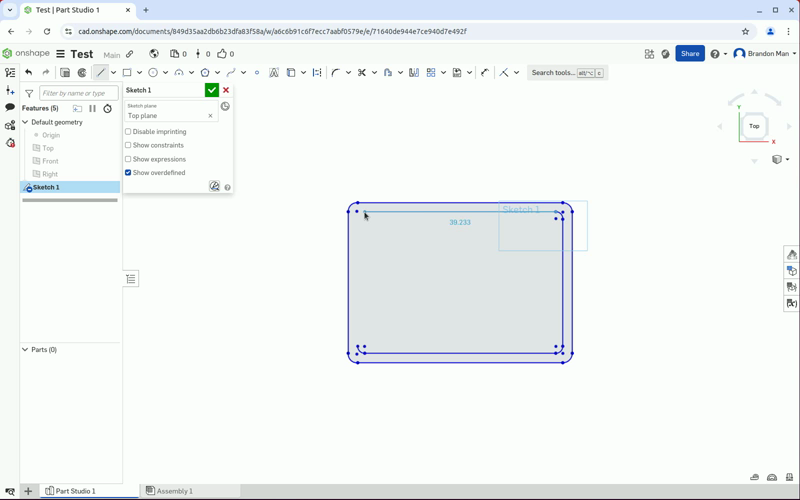
key(a)
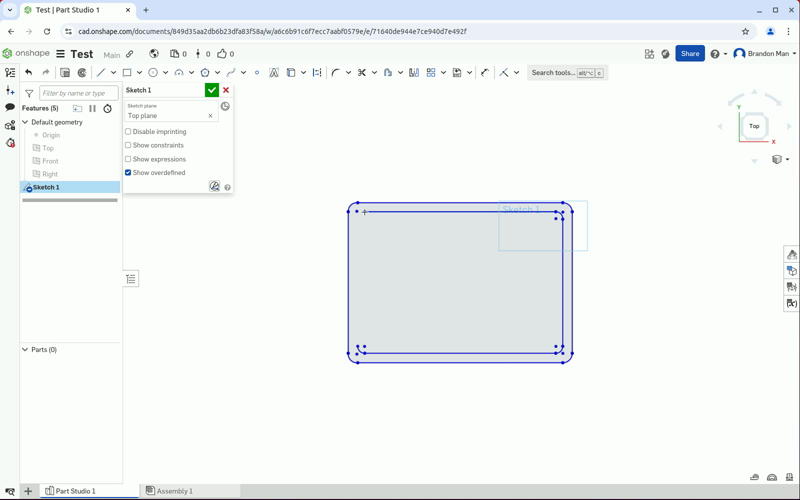
mouse_move(364, 211)
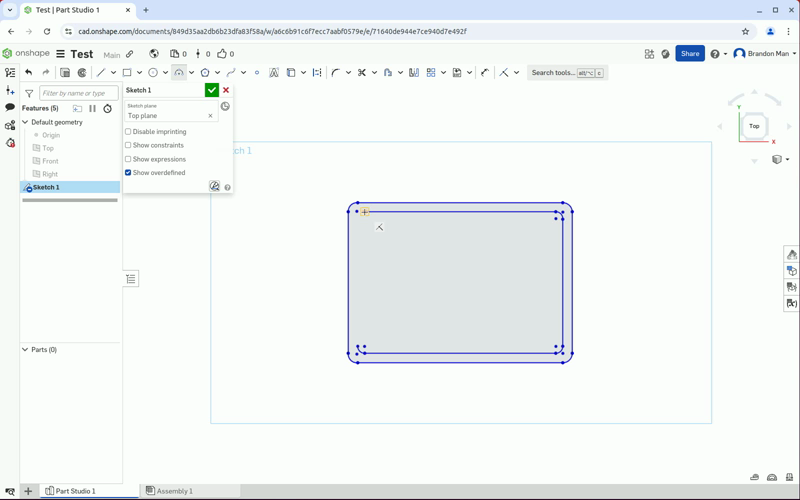
click(364, 211)
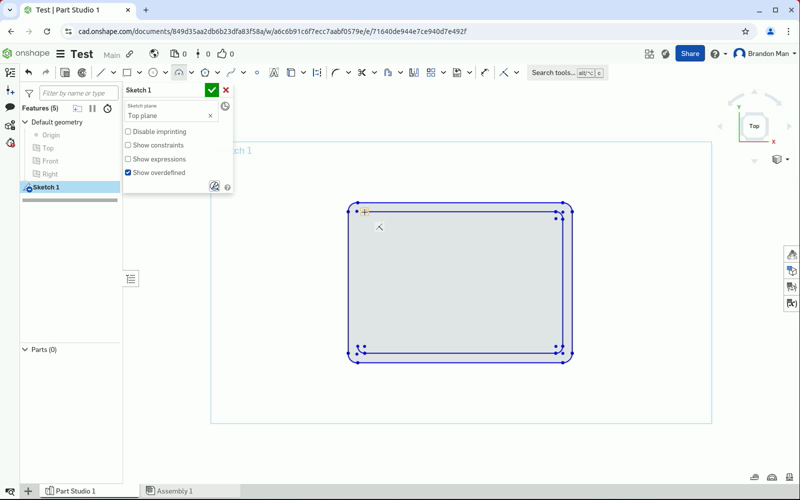
key_down(shift)
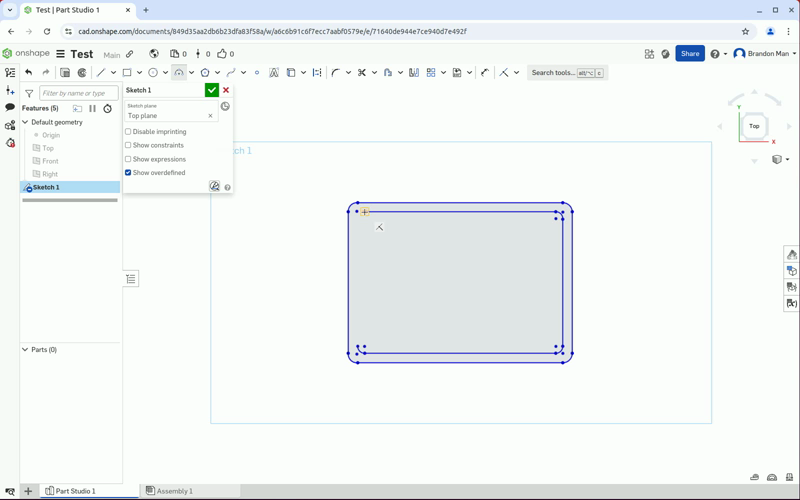
mouse_move(357, 219)
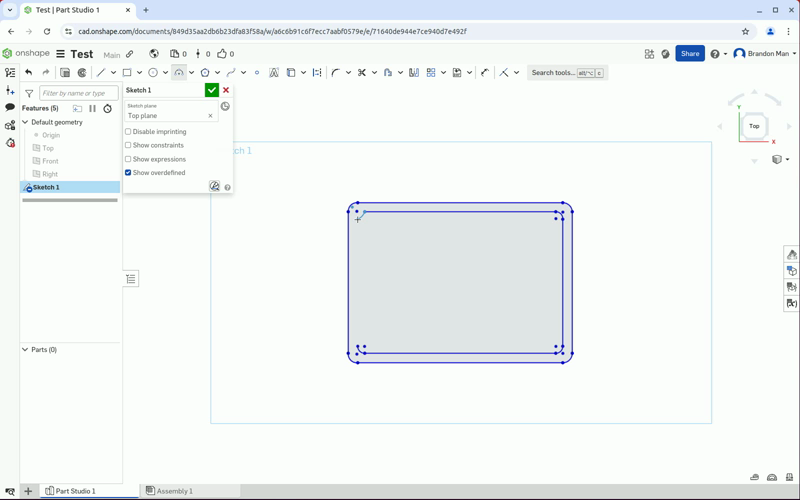
click(357, 219)
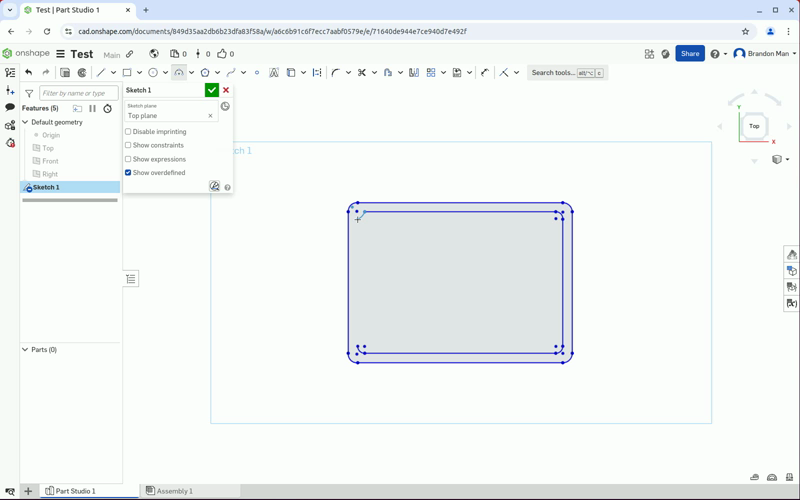
mouse_move(359, 213)
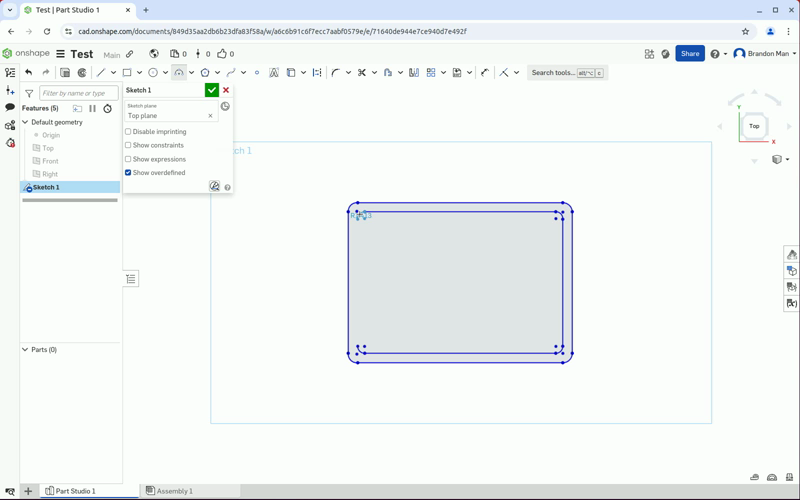
scroll(6)
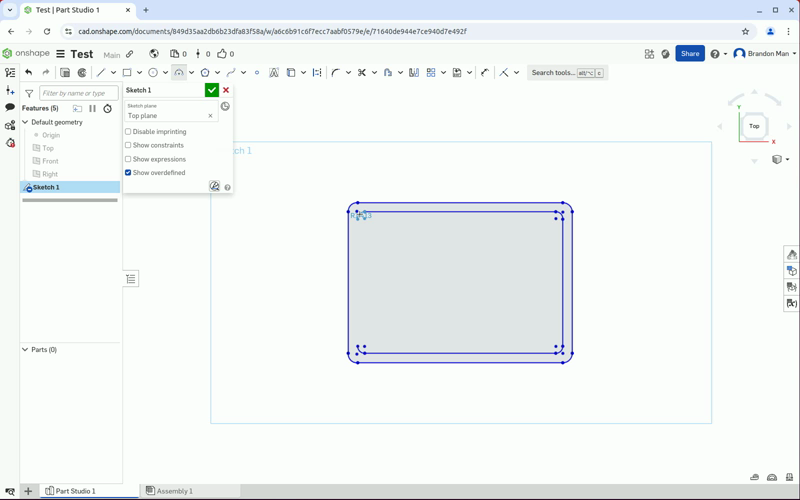
scroll(6)
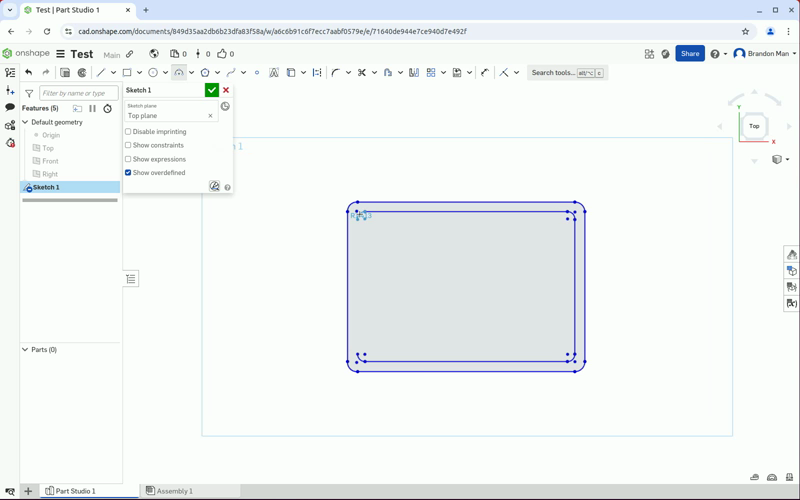
scroll(6)
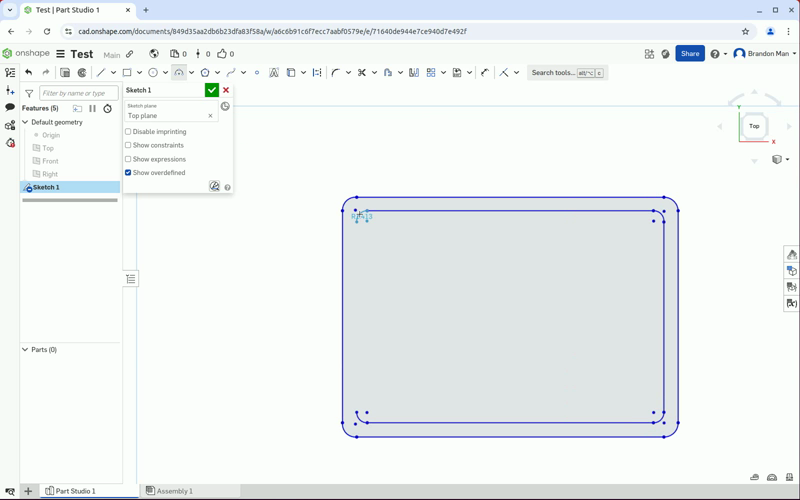
scroll(6)
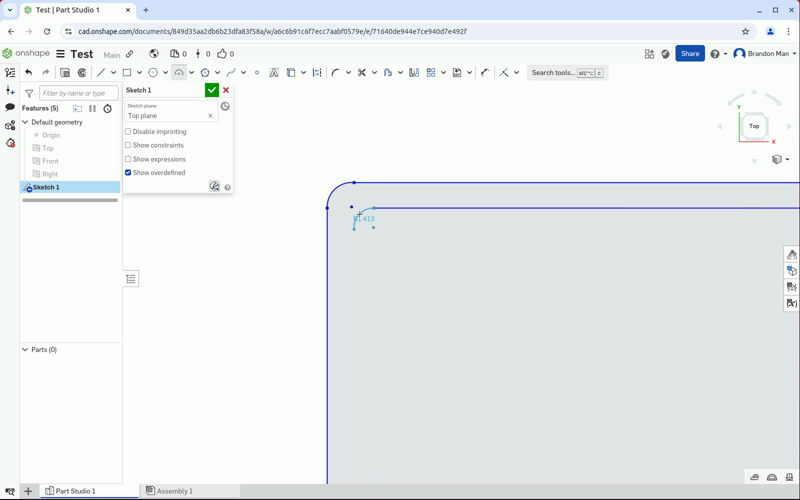
scroll(6)
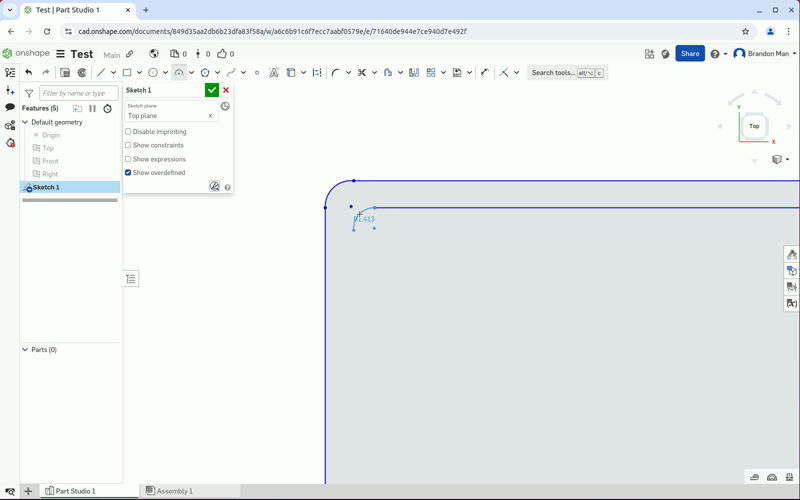
scroll(6)
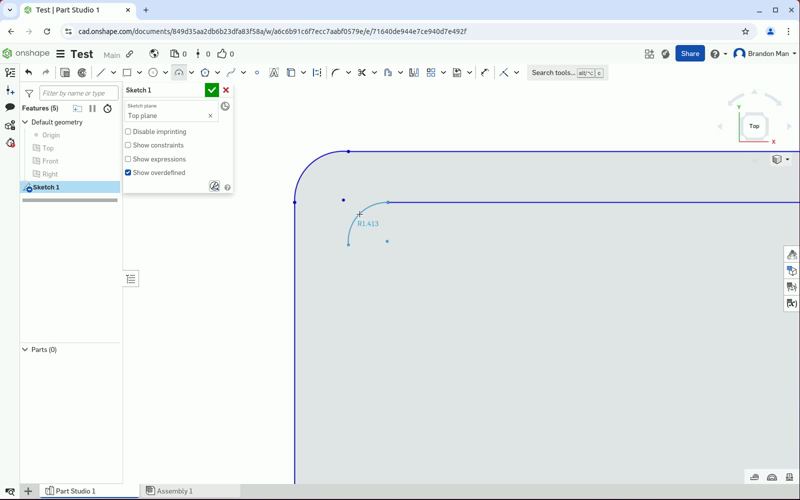
scroll(6)
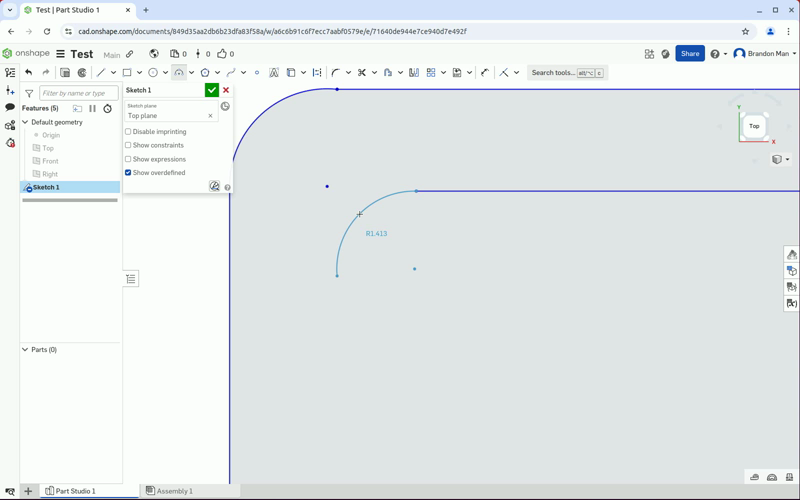
click(359, 213)
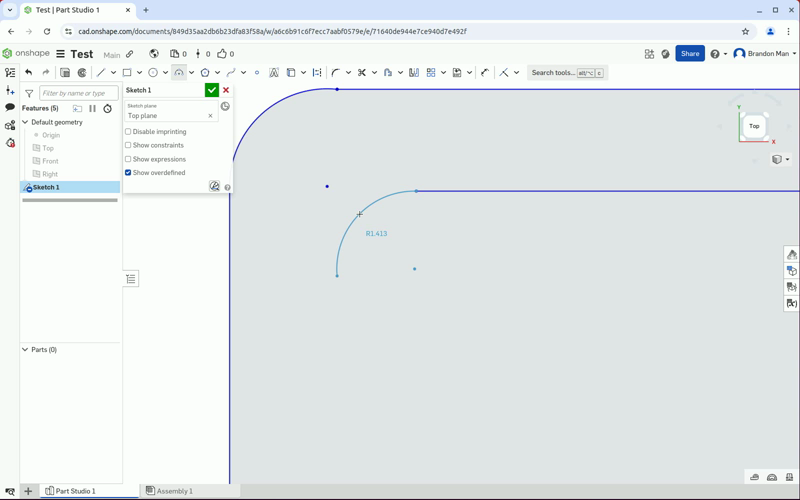
scroll(-6)
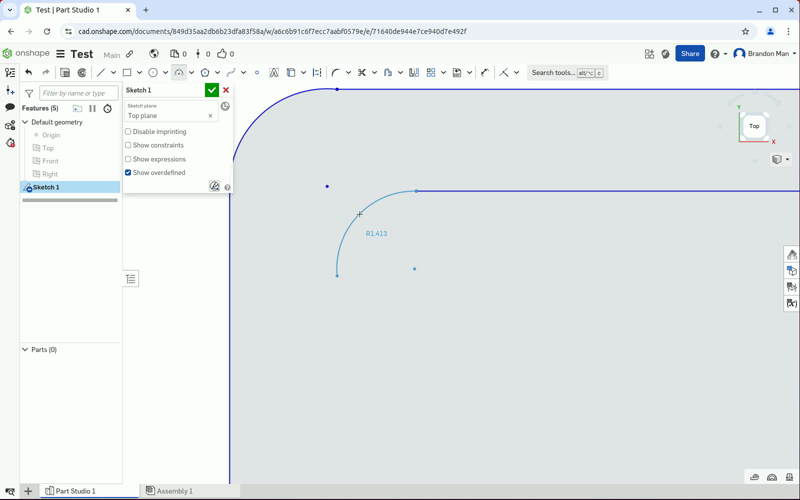
scroll(-6)
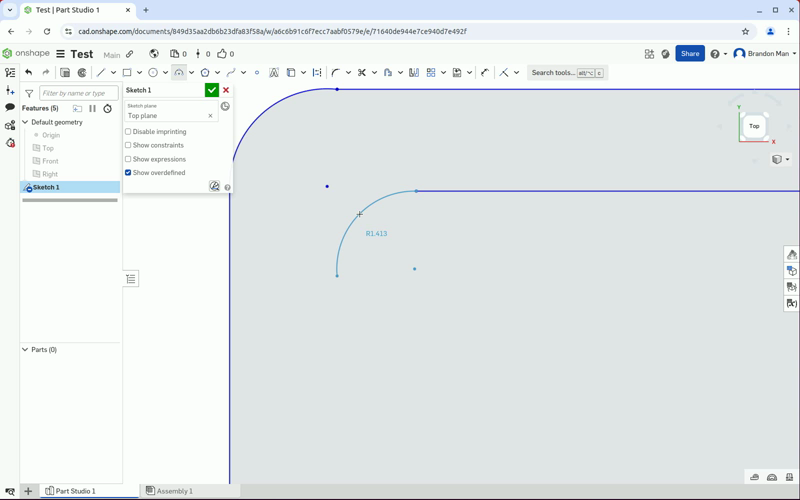
scroll(-6)
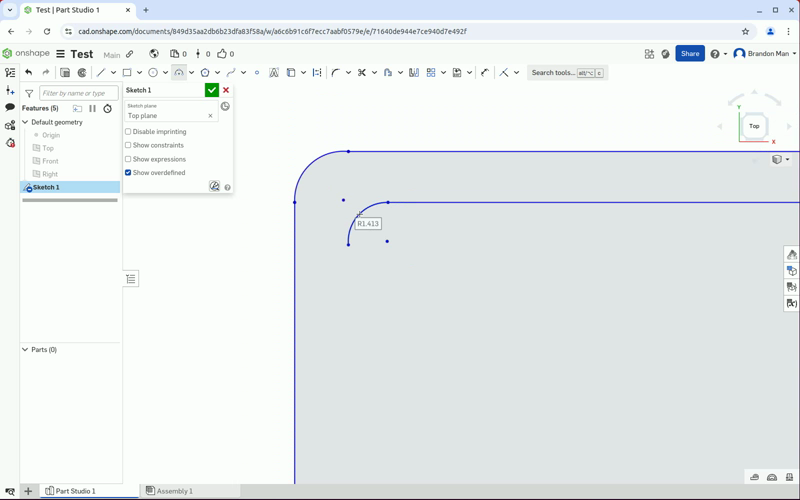
scroll(-6)
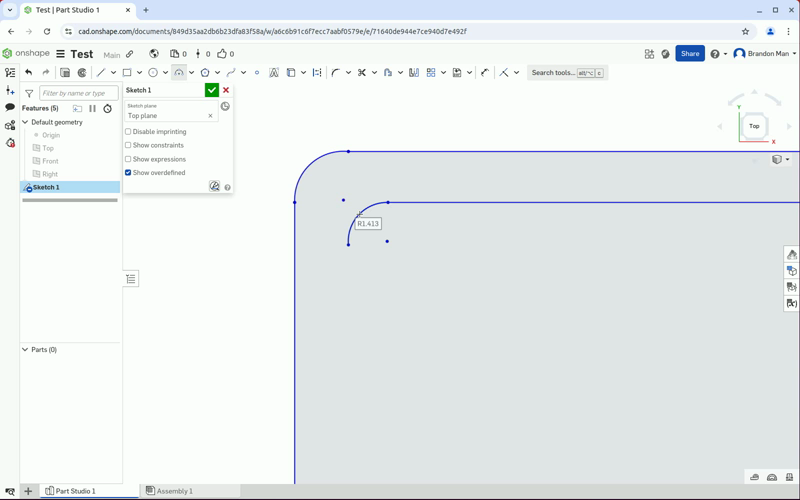
scroll(-6)
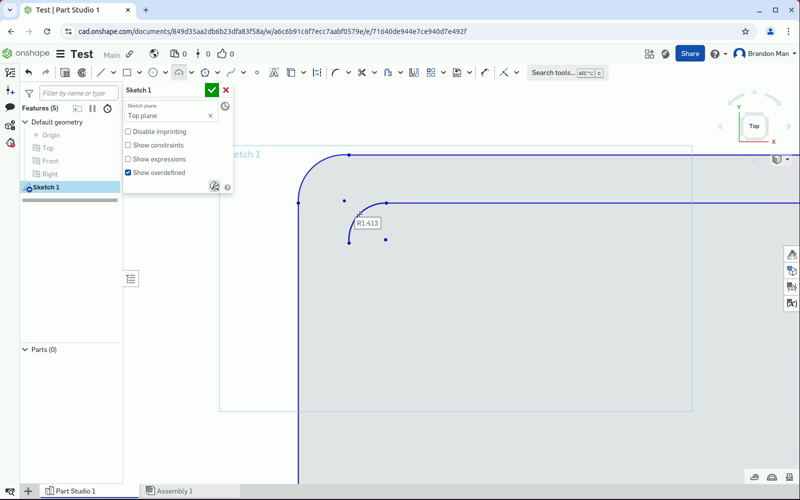
scroll(-6)
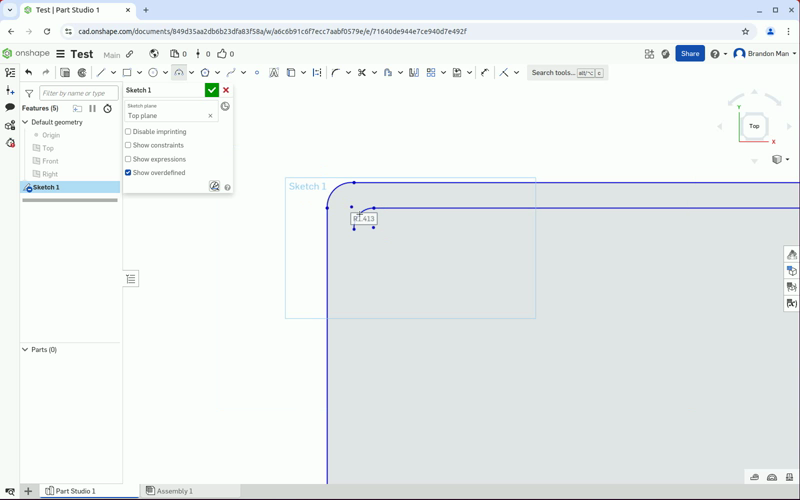
scroll(-6)
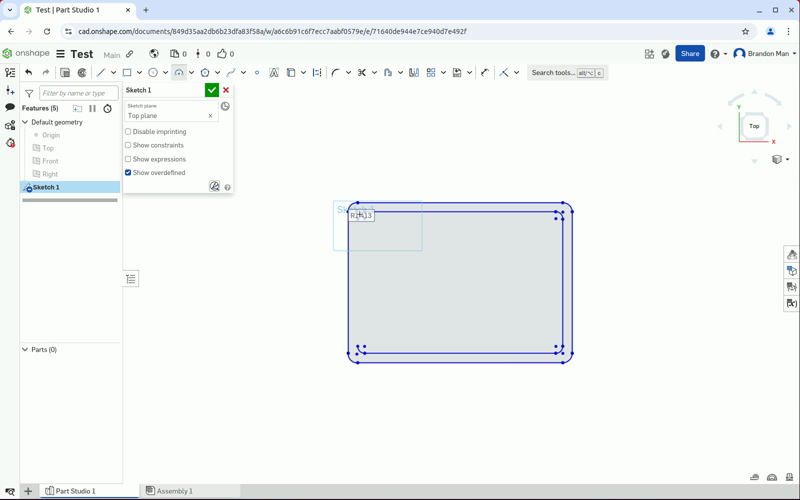
key_up(shift)
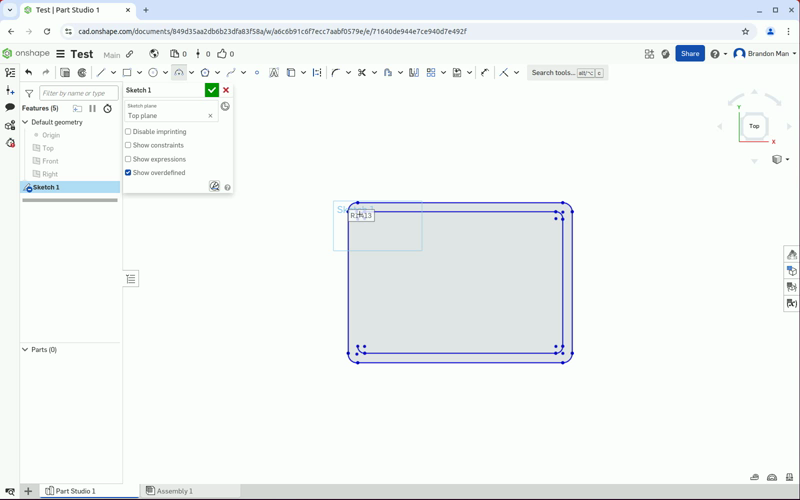
key(esc)
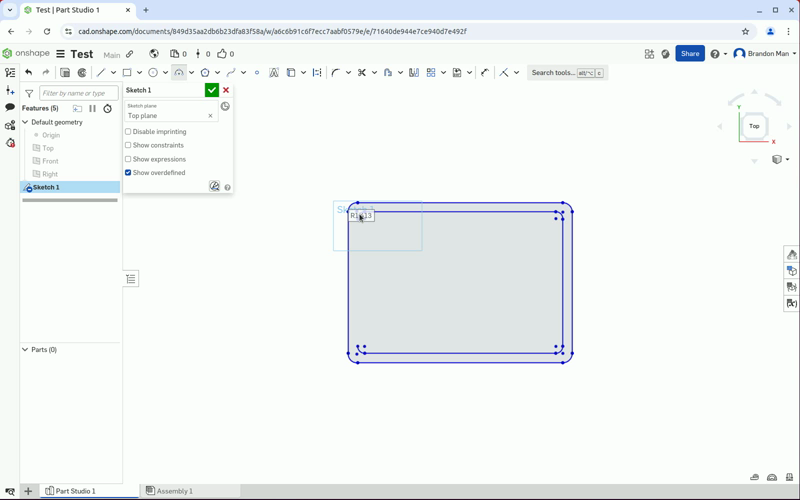
key(l)
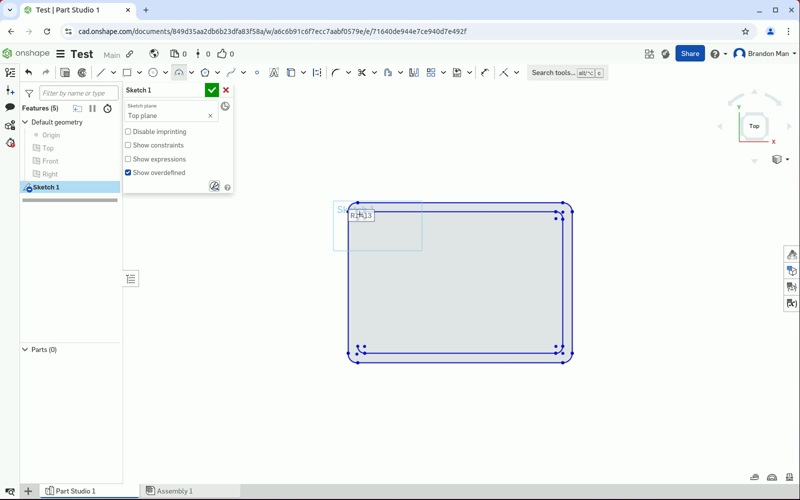
mouse_move(357, 219)
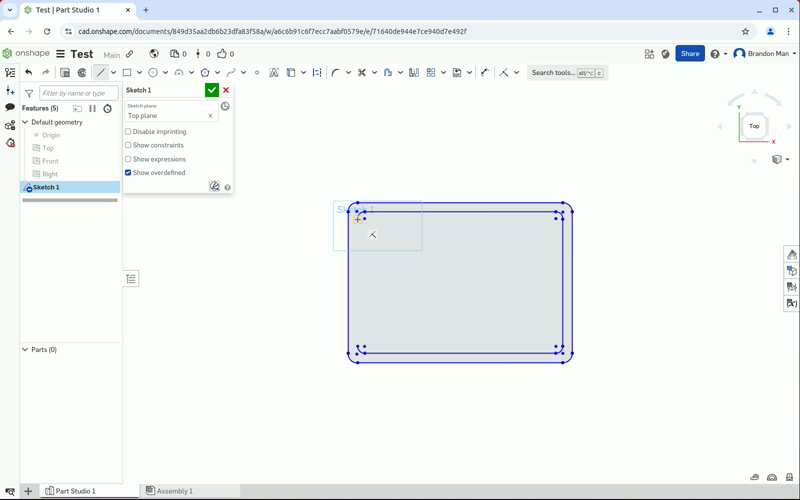
click(357, 219)
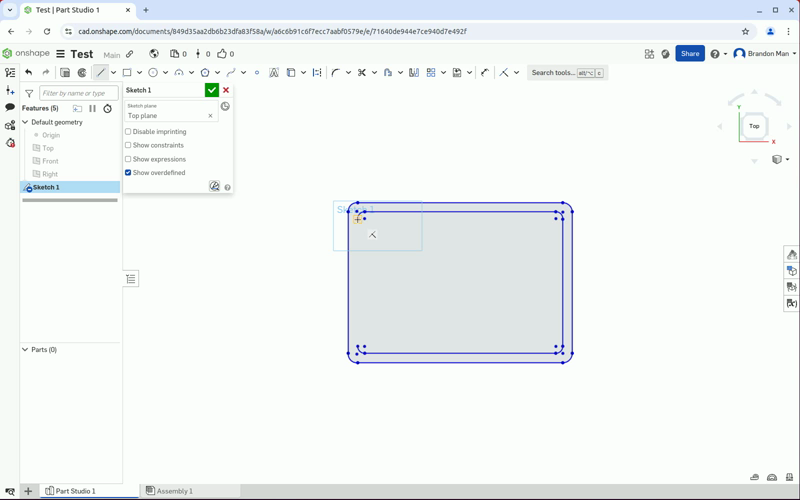
key_down(shift)
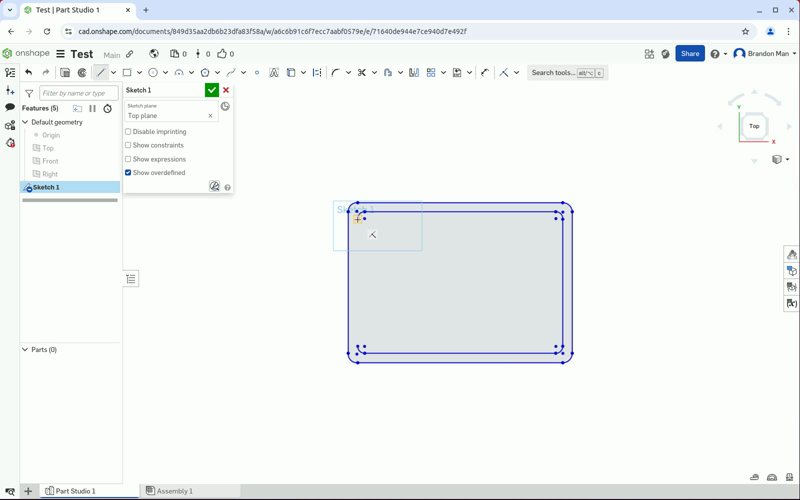
mouse_move(357, 346)
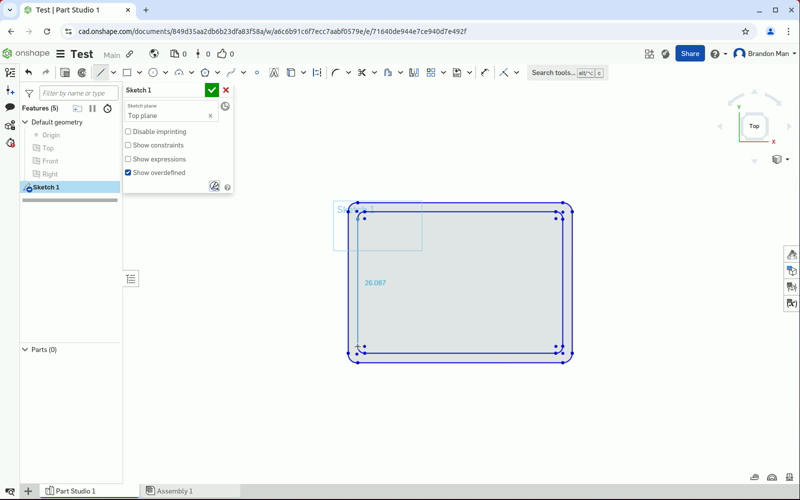
key_up(shift)
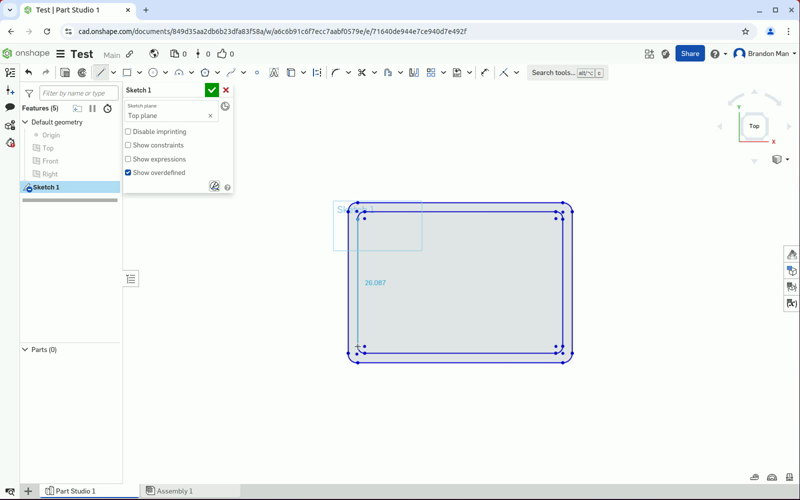
click(357, 346)
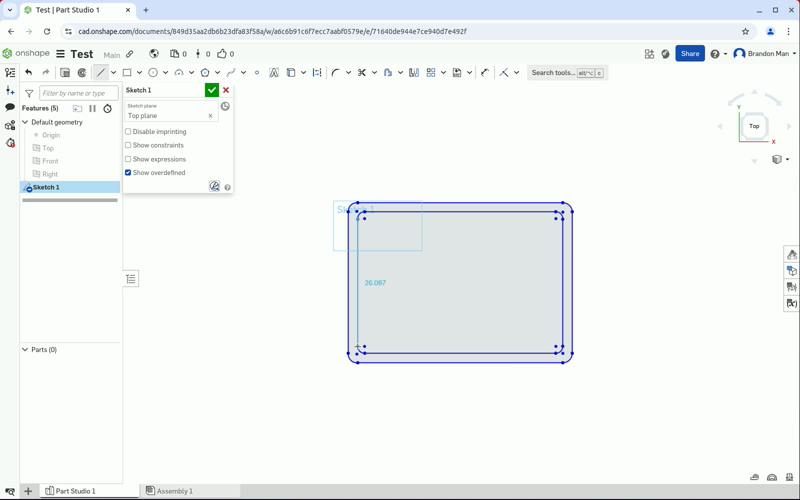
key(esc)
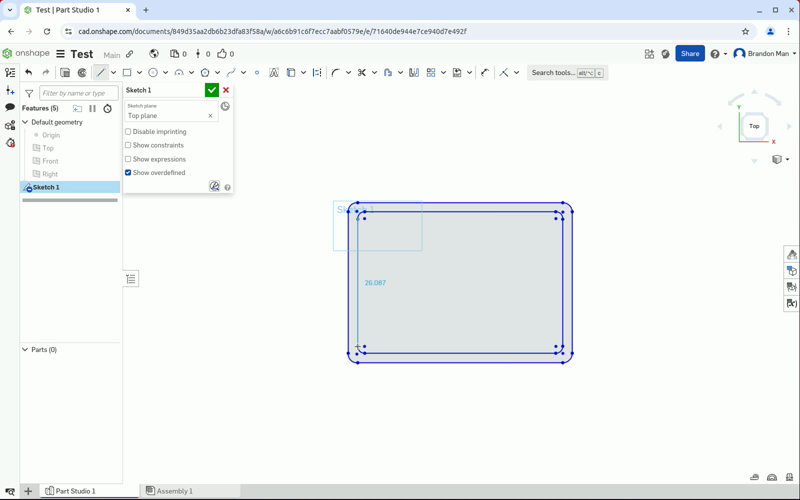
mouse_move(462, 357)
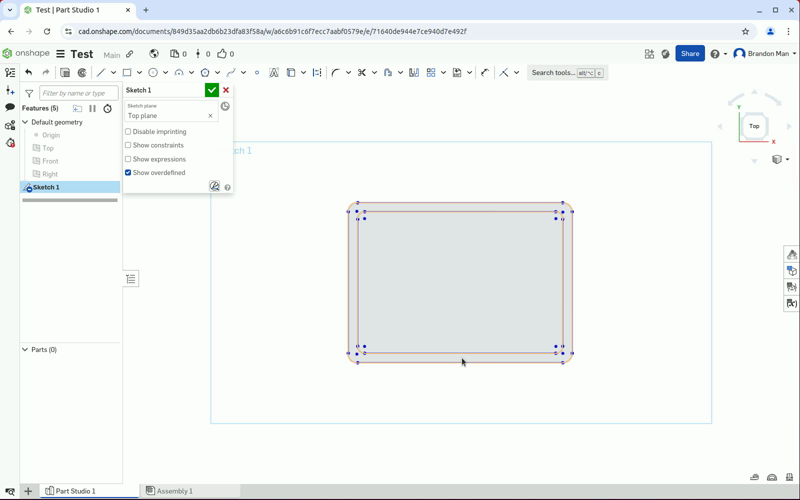
click(462, 357)
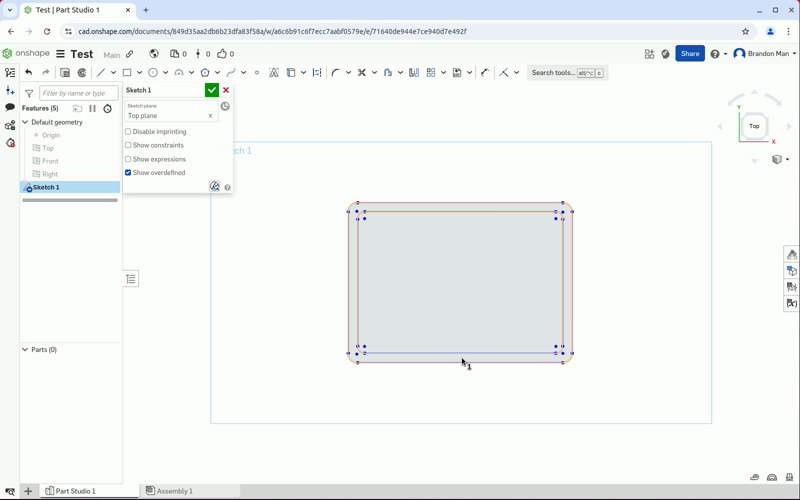
mouse_move(73, 352)
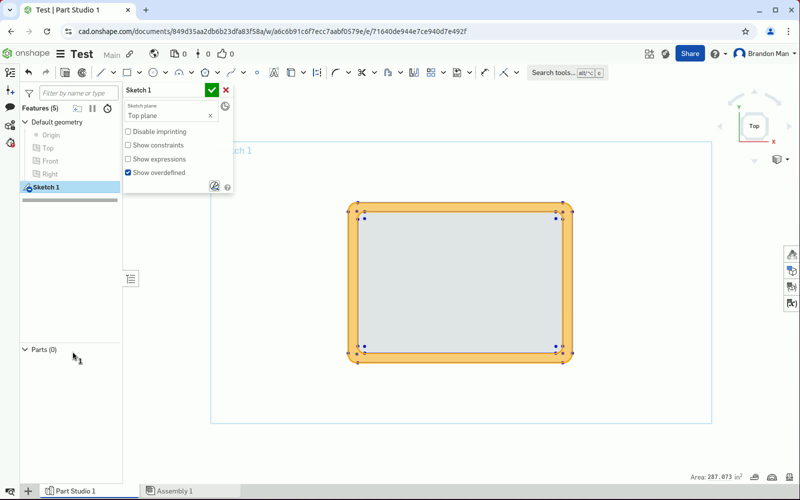
key(shift+y)
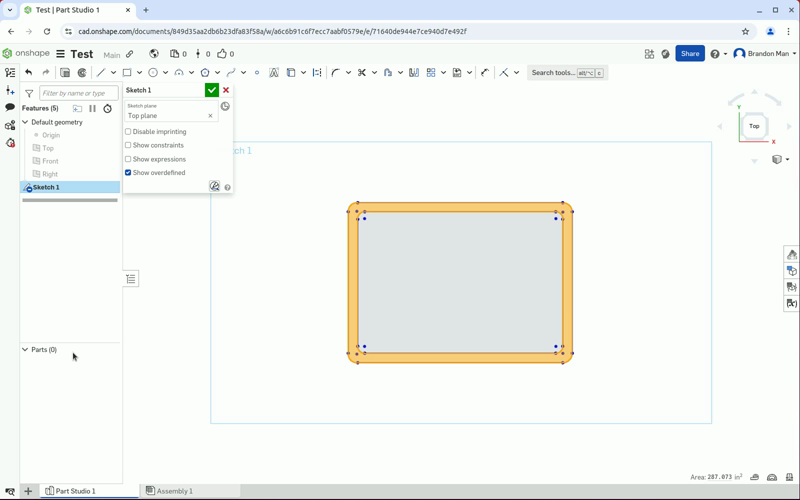
key(shift+e)
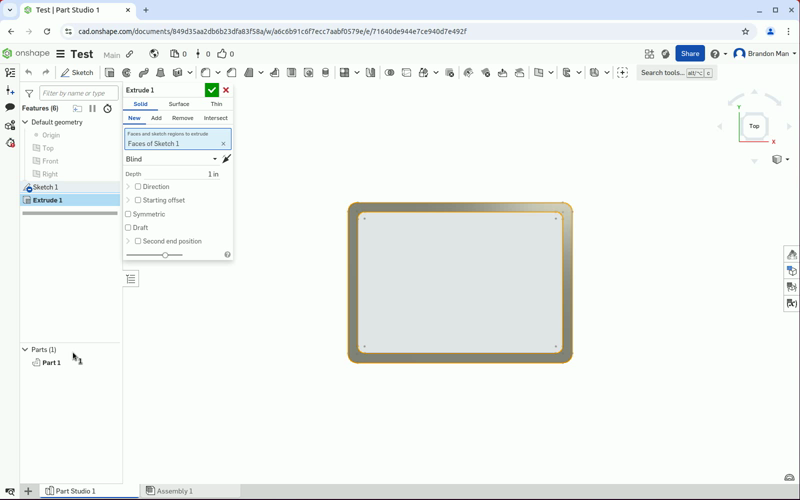
mouse_move(143, 106)
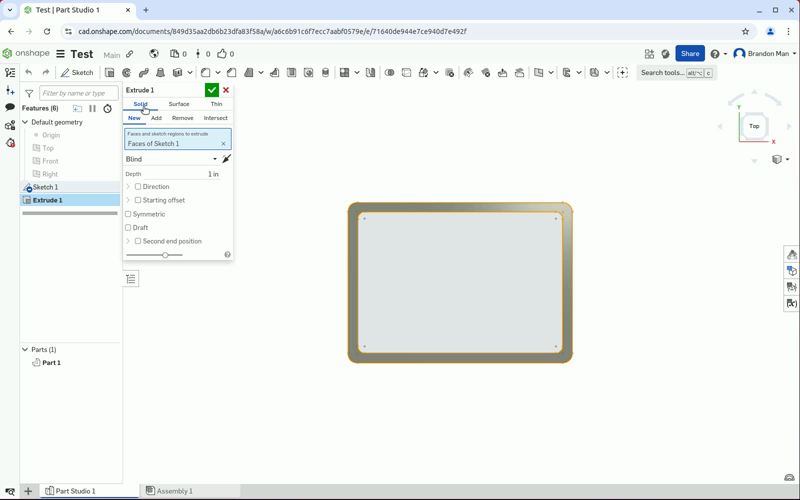
click(143, 106)
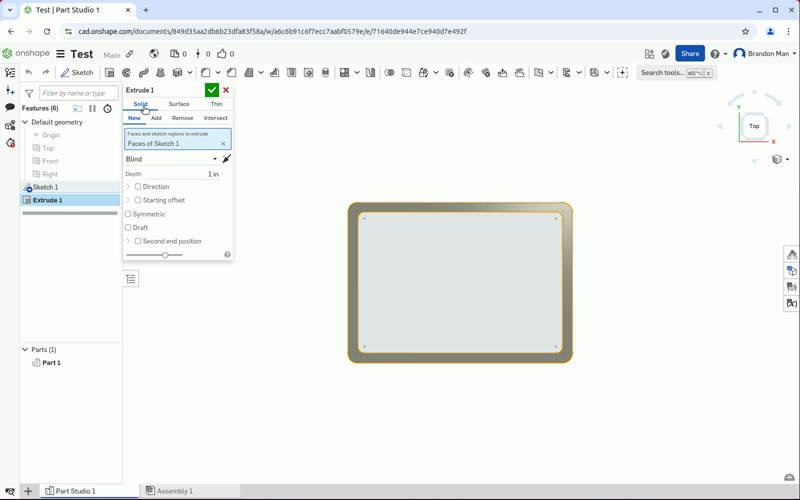
mouse_move(137, 120)
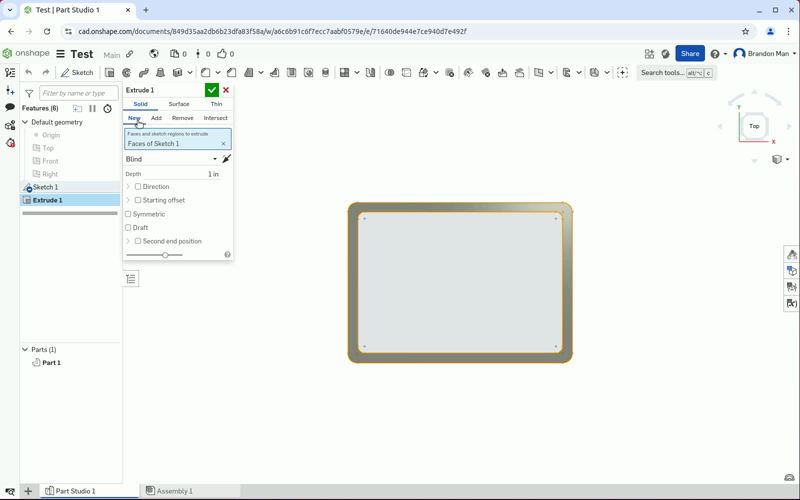
click(137, 120)
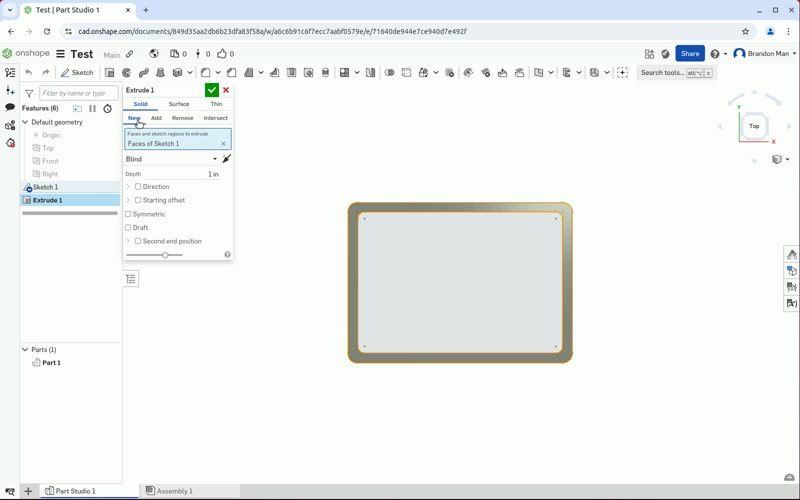
key(tab, 4)
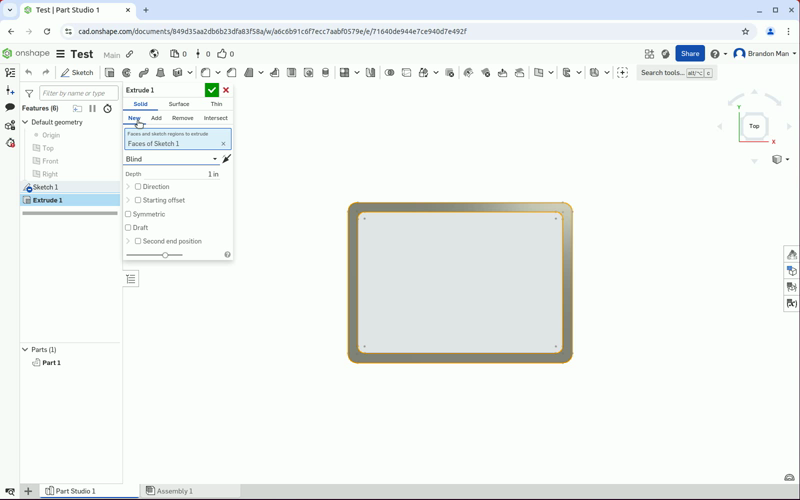
text(19.738)
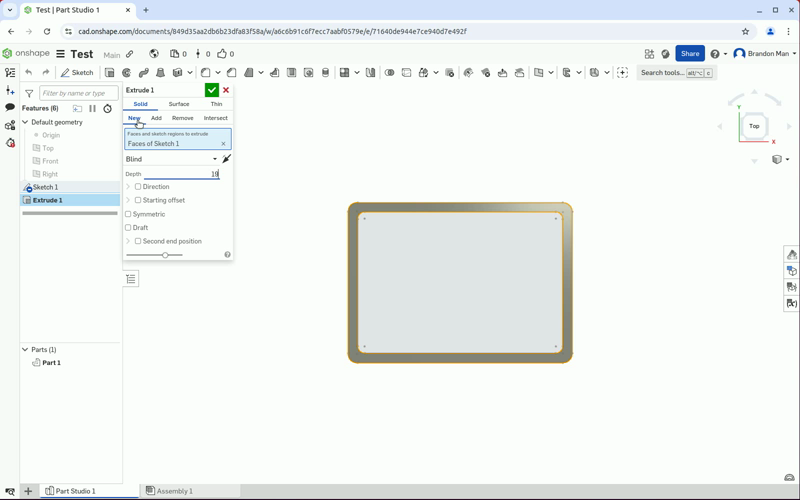
key(enter)
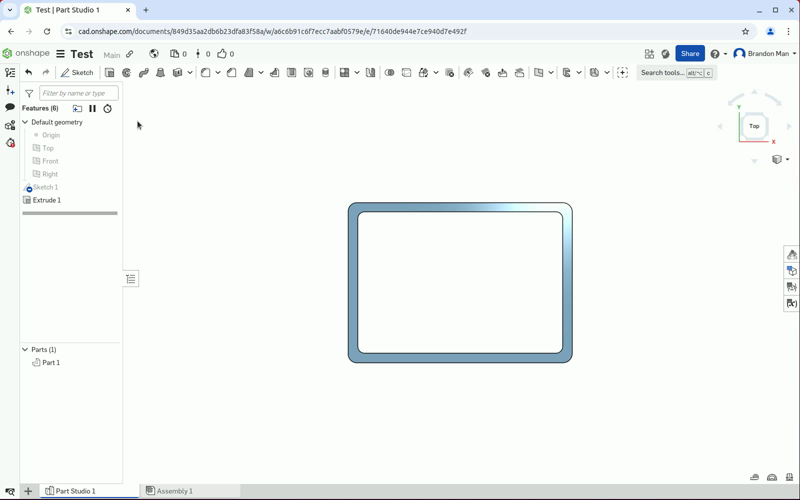
key(shift+h)
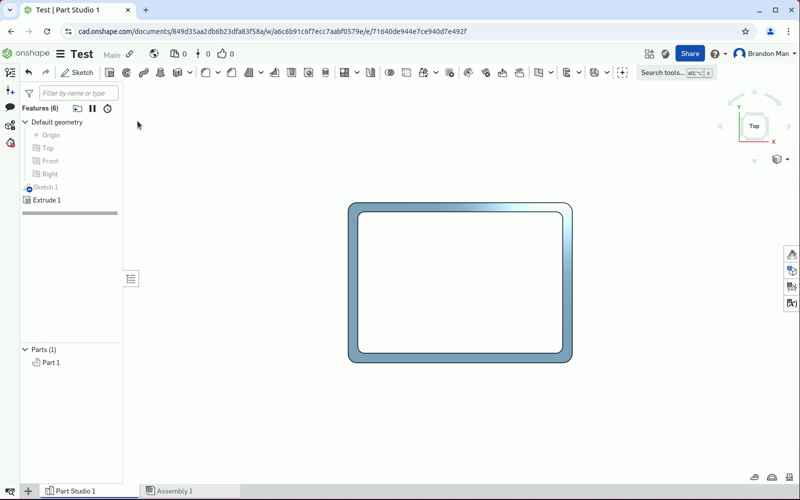
key(shift+h)
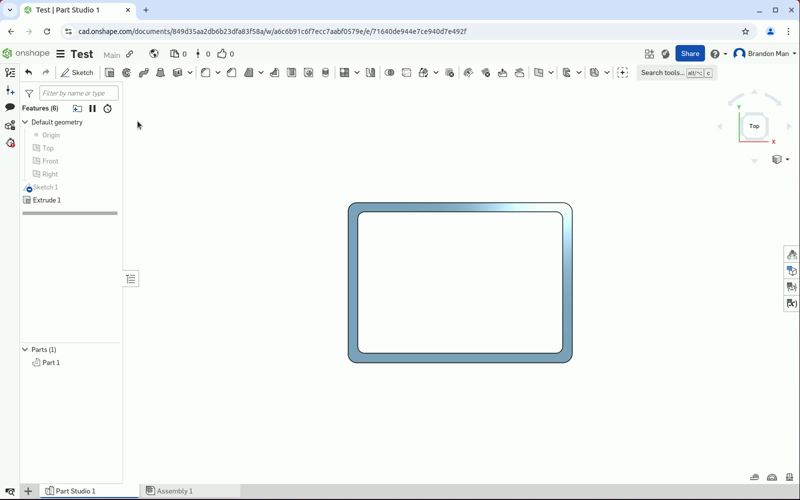
mouse_move(73, 189)
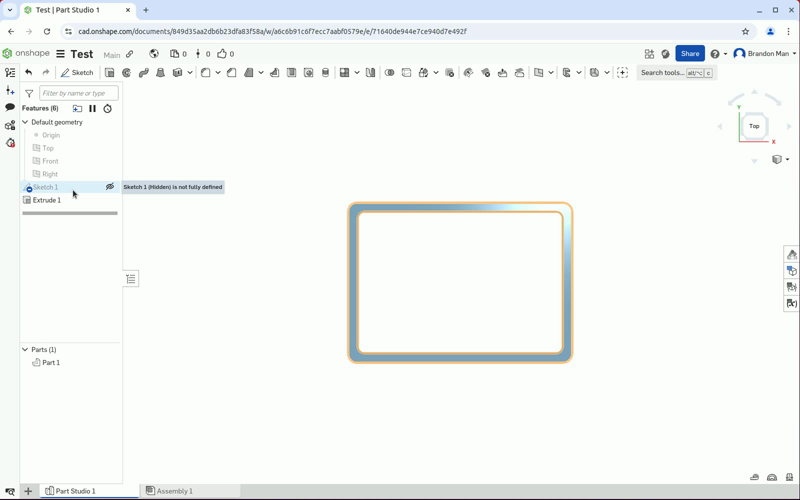
click(73, 189)
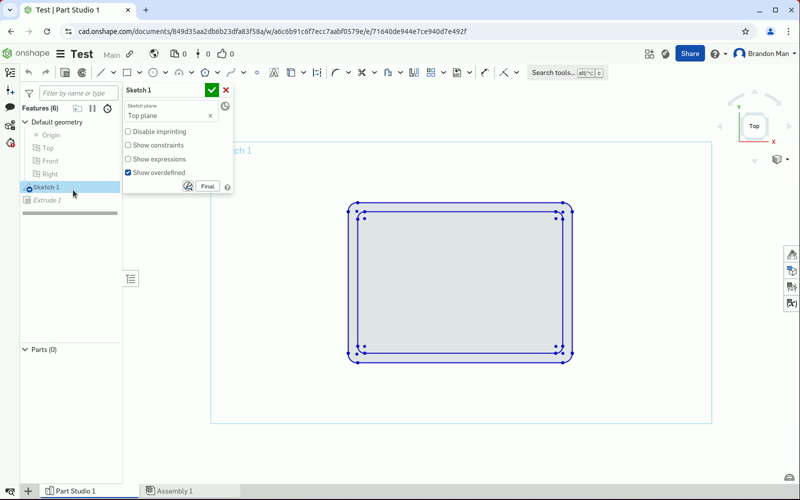
mouse_move(229, 92)
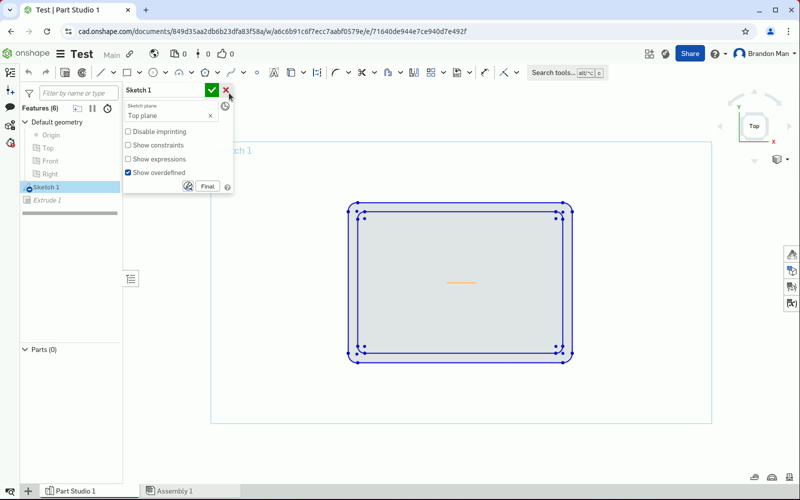
click(229, 92)
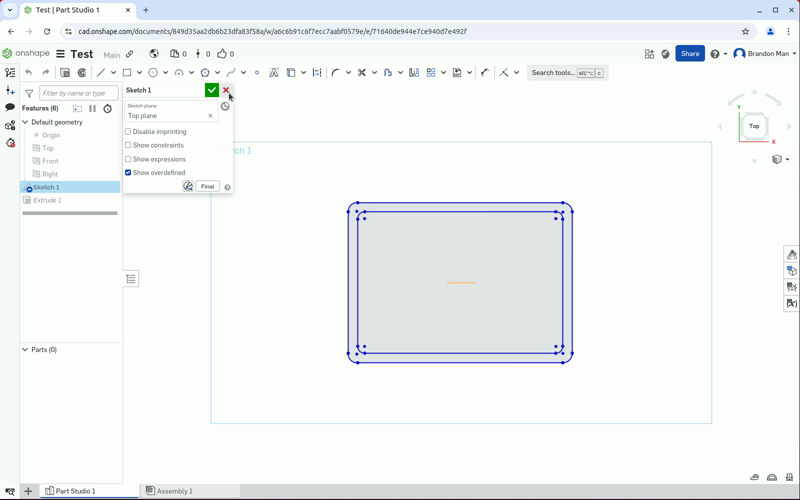
key(shift+s)
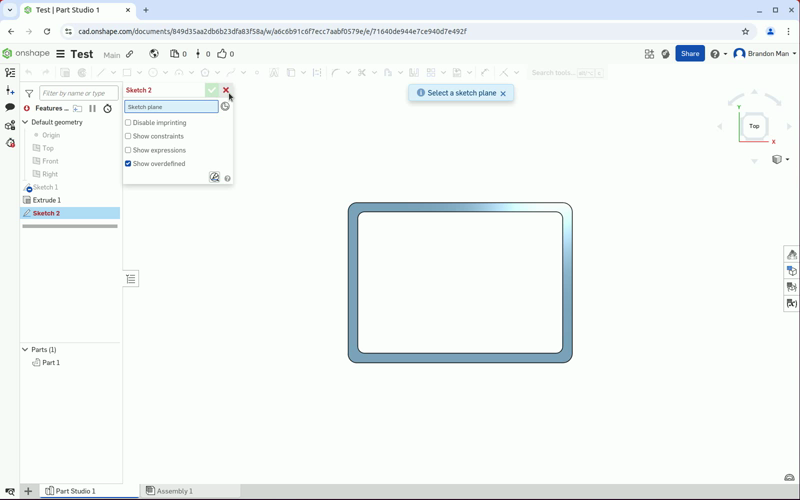
mouse_move(73, 150)
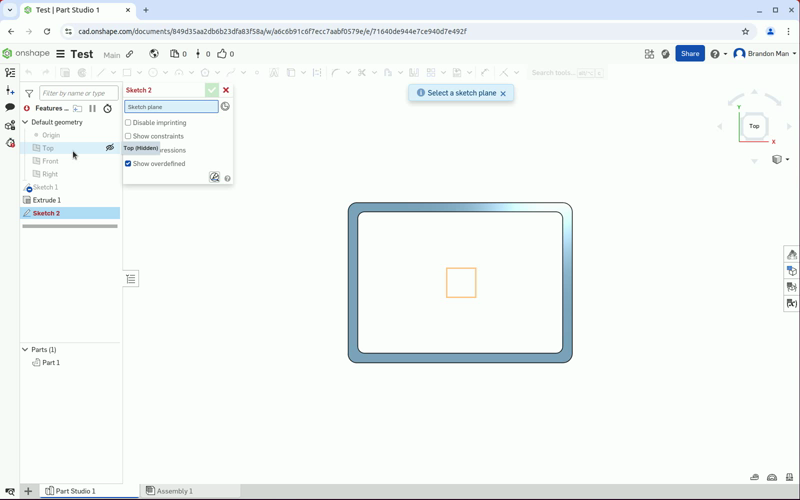
click(73, 150)
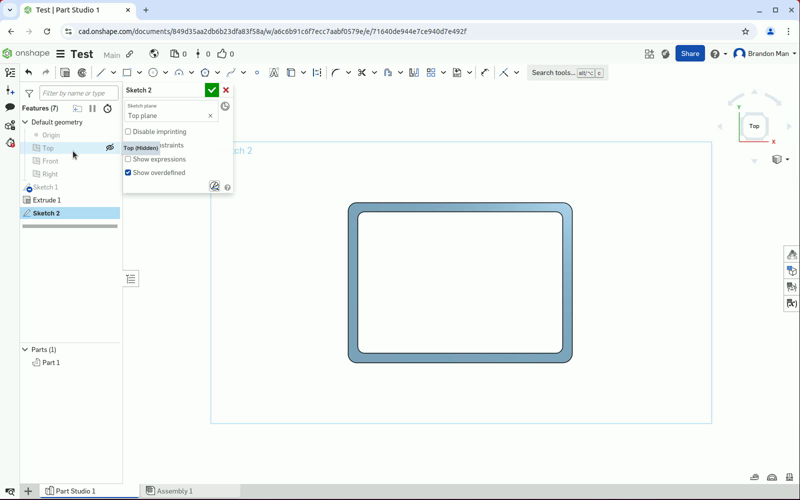
mouse_move(73, 352)
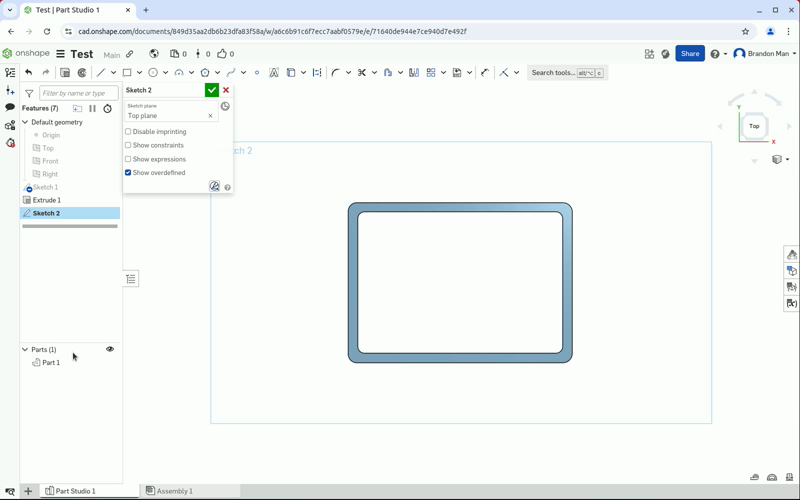
key(y)
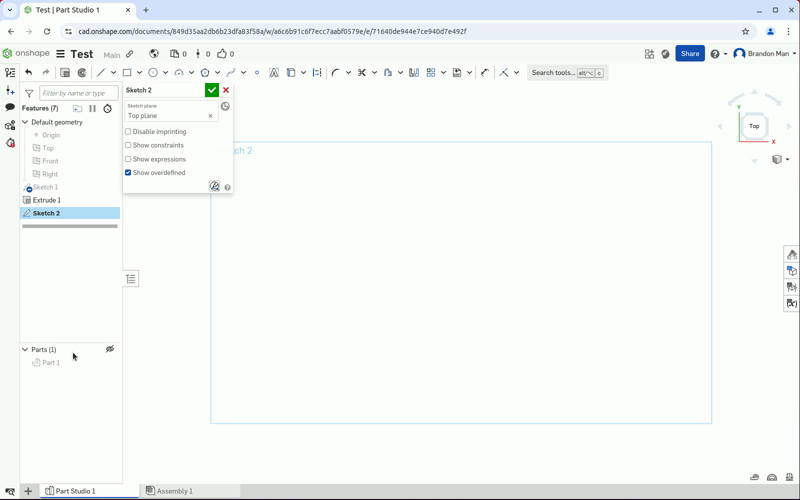
key(a)
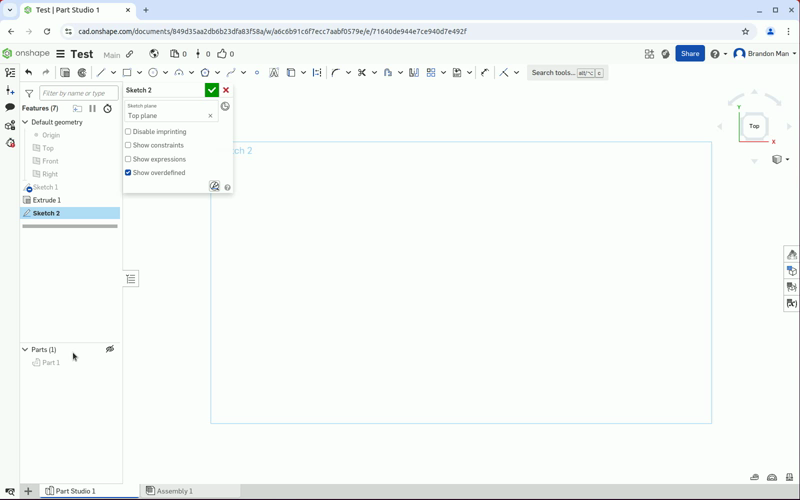
key_down(shift)
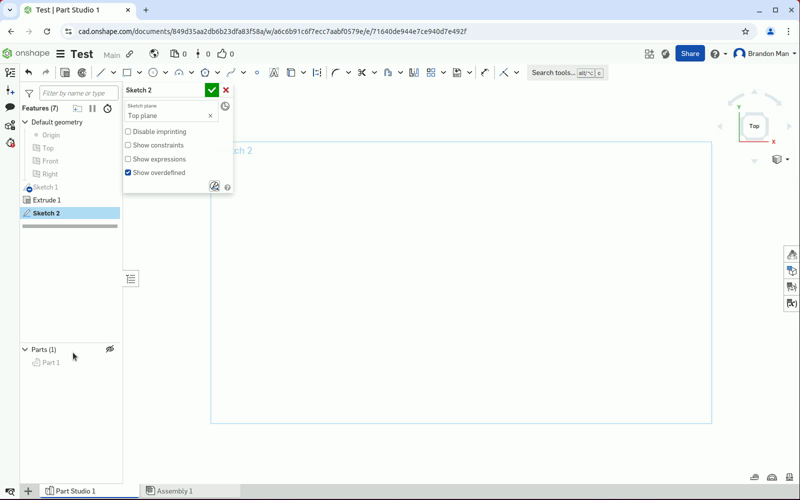
mouse_move(357, 347)
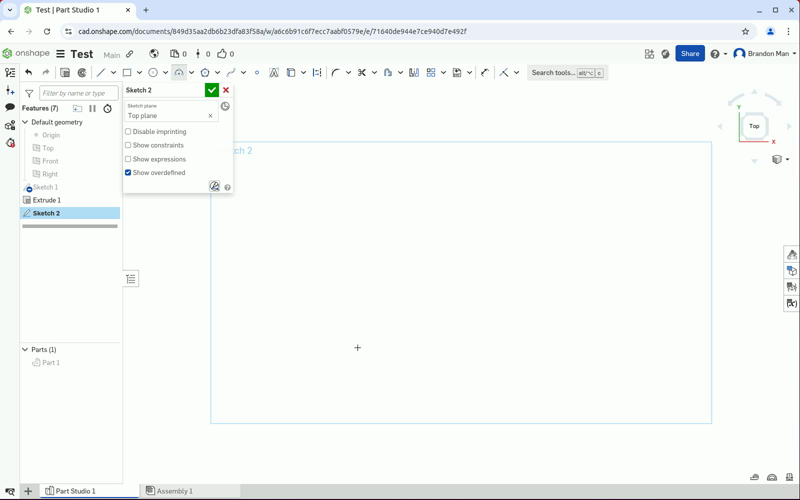
click(357, 347)
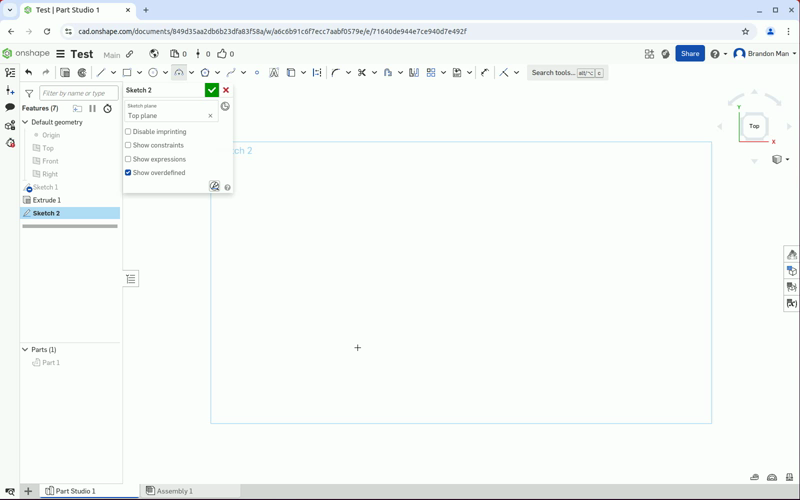
key_up(shift)
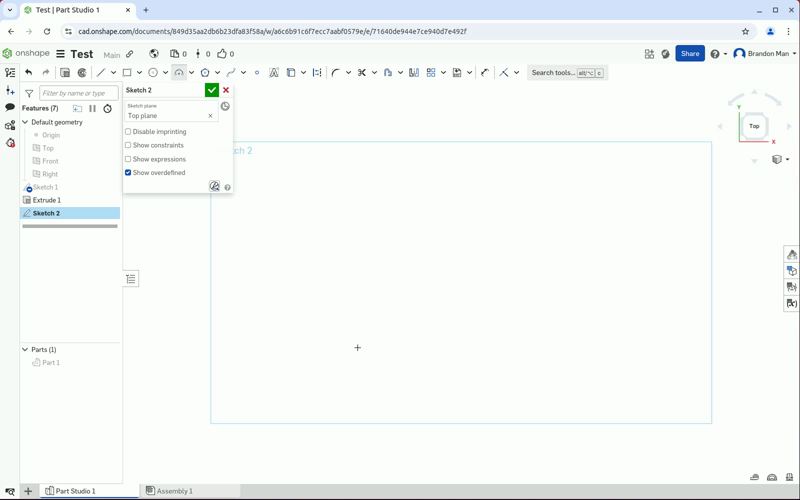
key_down(shift)
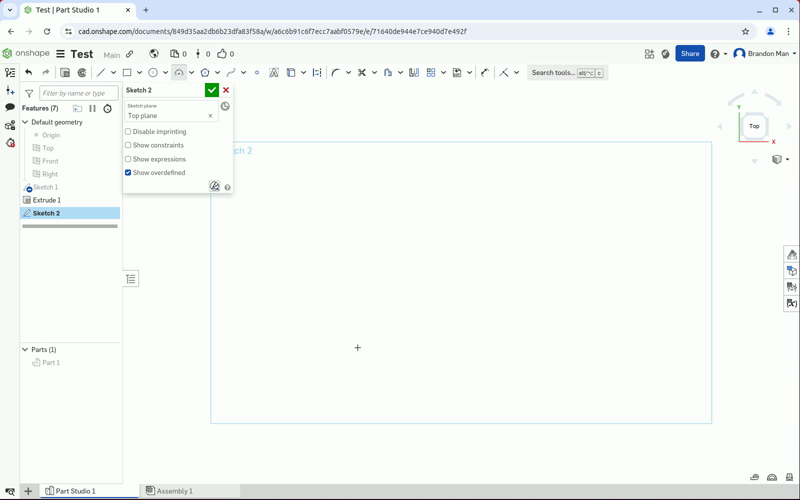
mouse_move(364, 354)
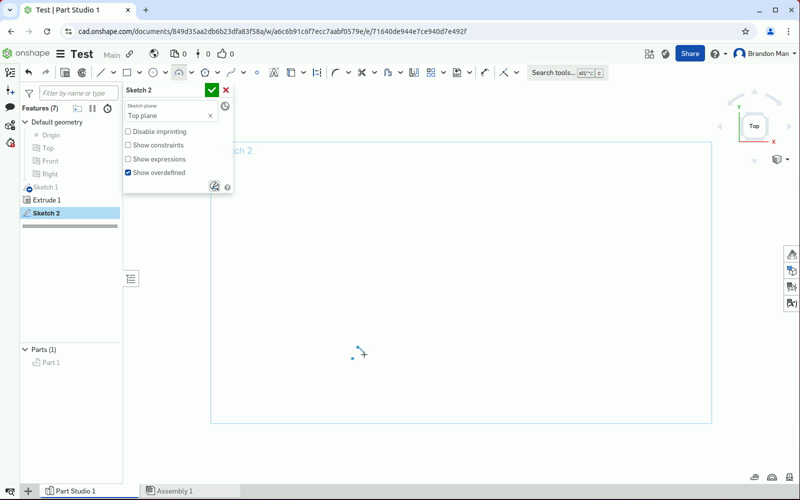
click(364, 354)
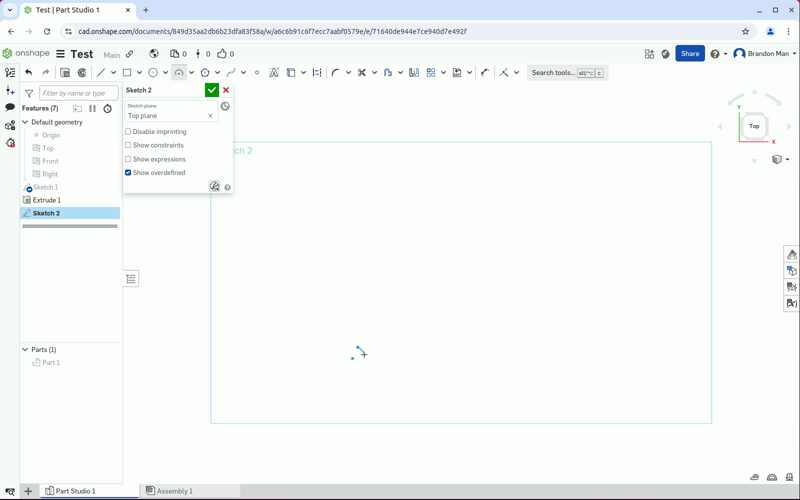
mouse_move(359, 351)
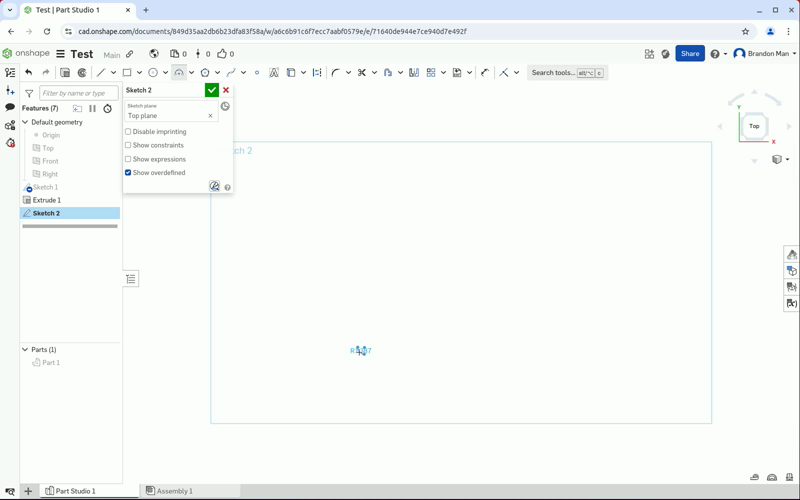
click(359, 351)
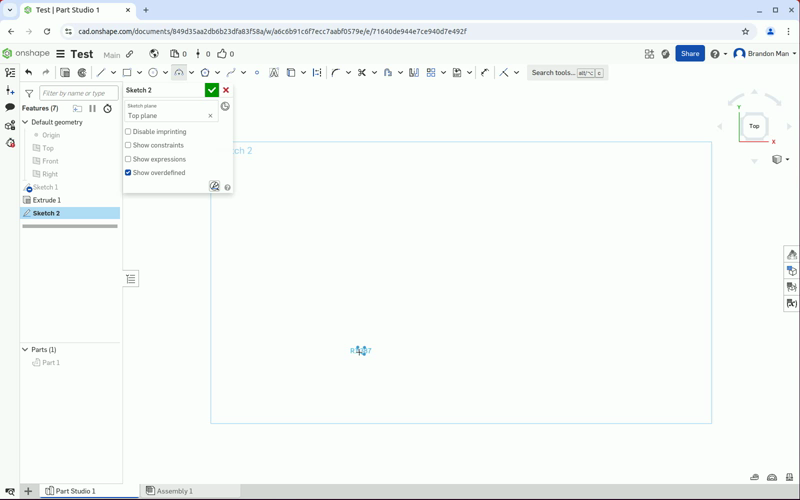
key_up(shift)
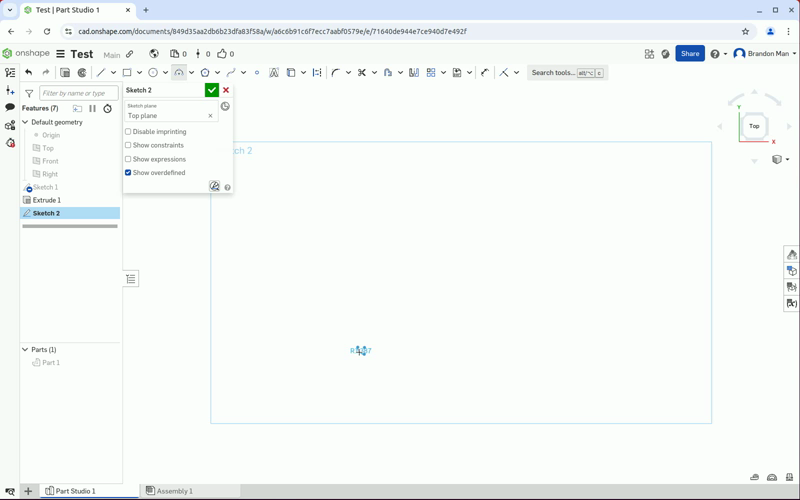
key(esc)
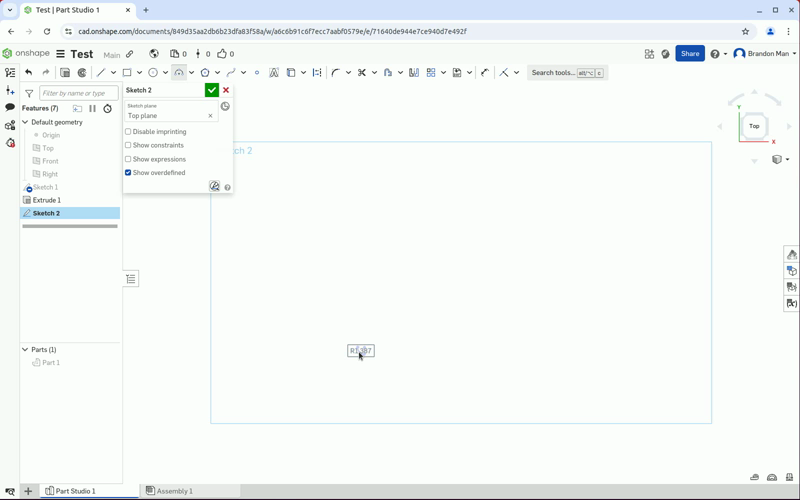
key(l)
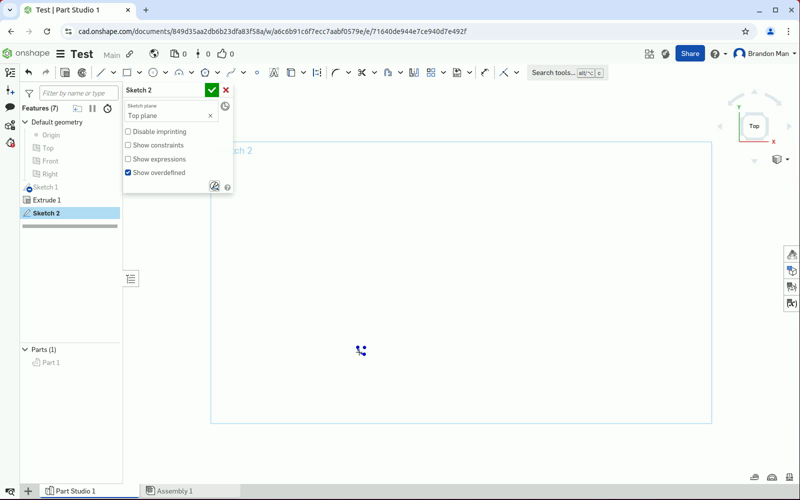
mouse_move(364, 354)
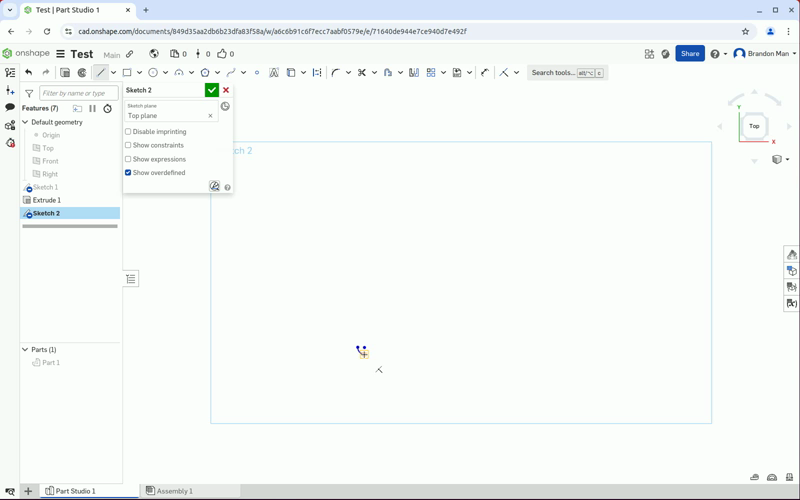
click(364, 354)
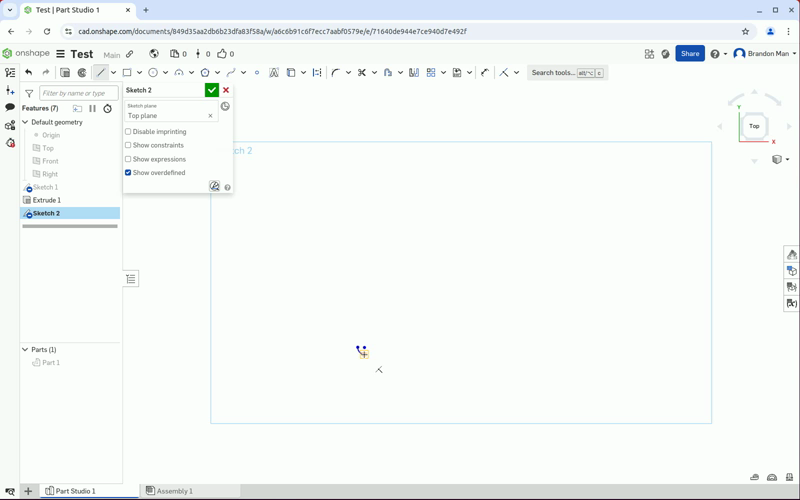
key_down(shift)
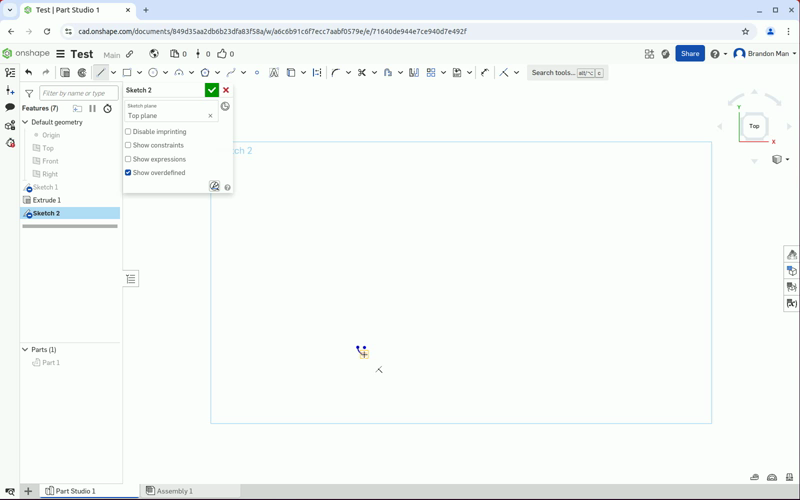
mouse_move(556, 354)
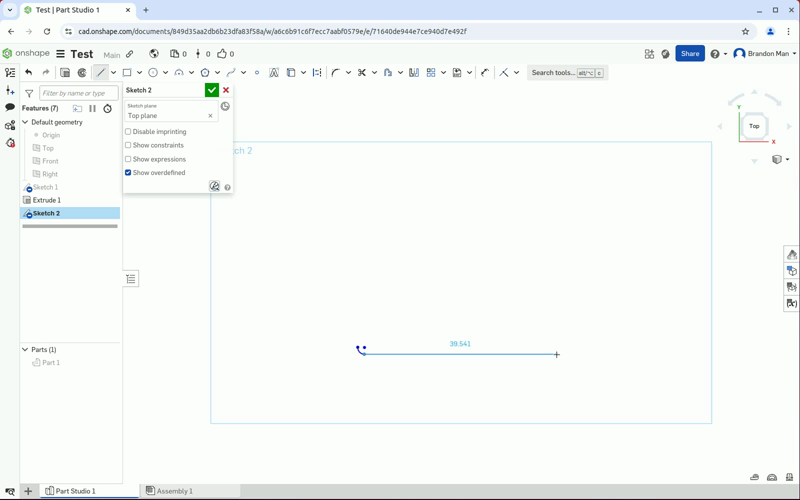
click(556, 354)
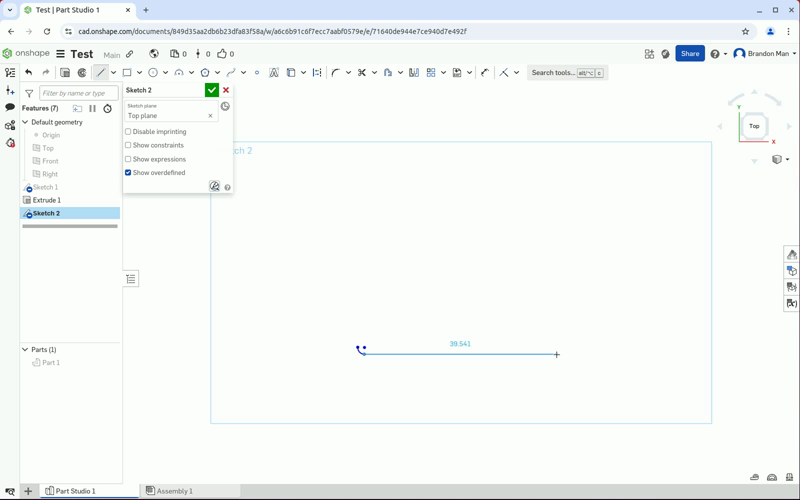
key_up(shift)
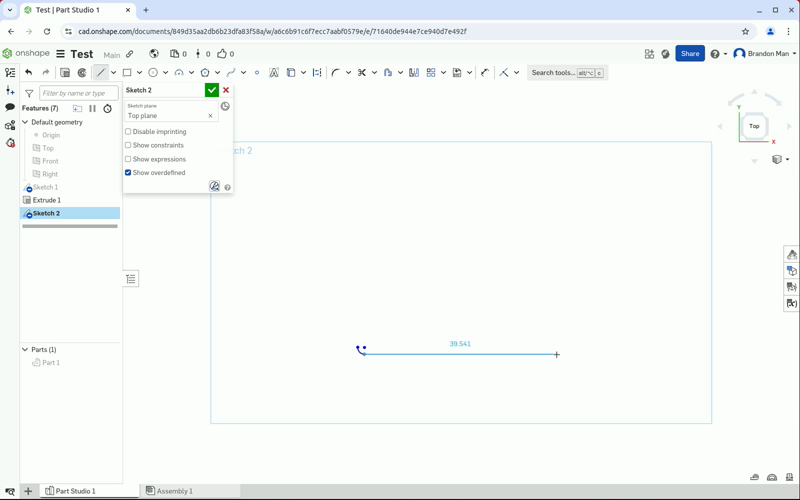
key(esc)
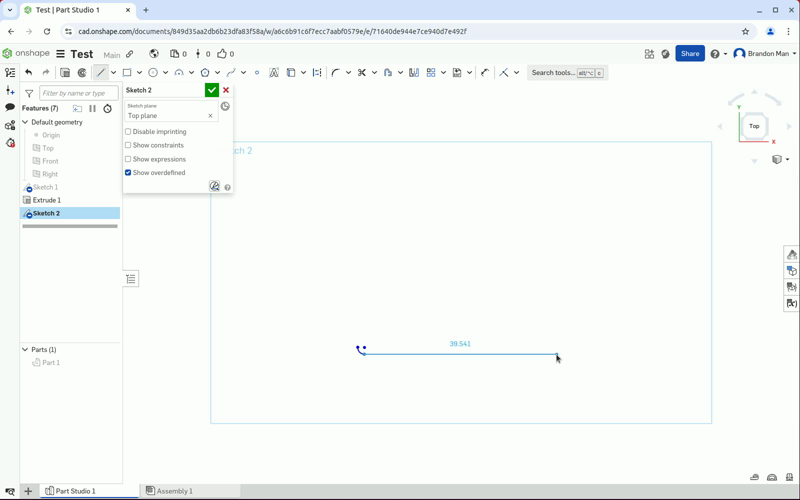
key(a)
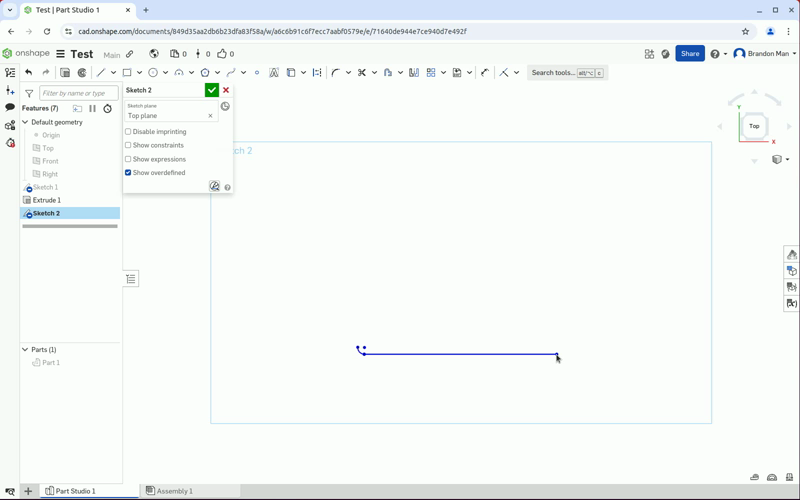
mouse_move(556, 354)
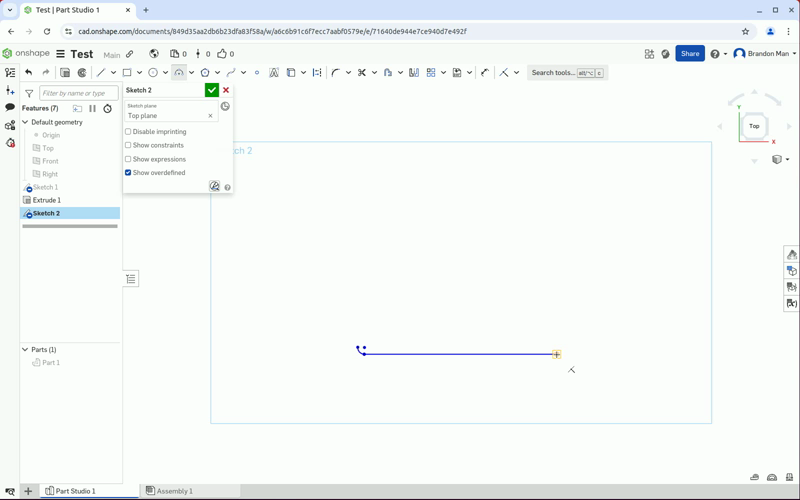
click(556, 354)
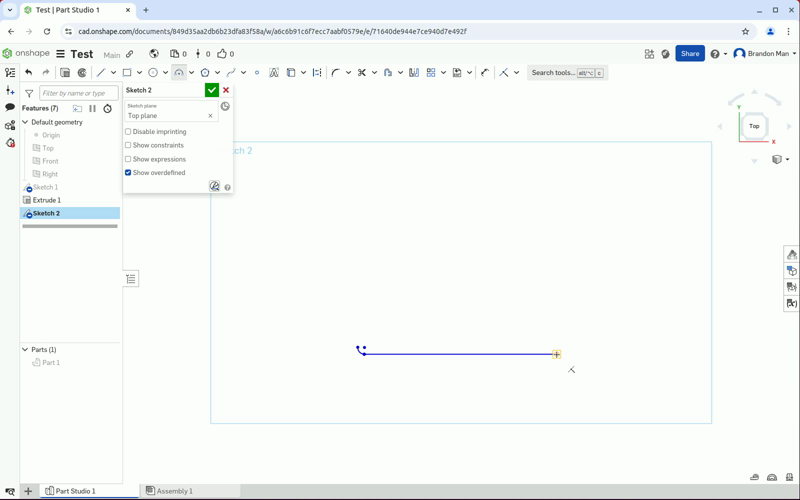
key_down(shift)
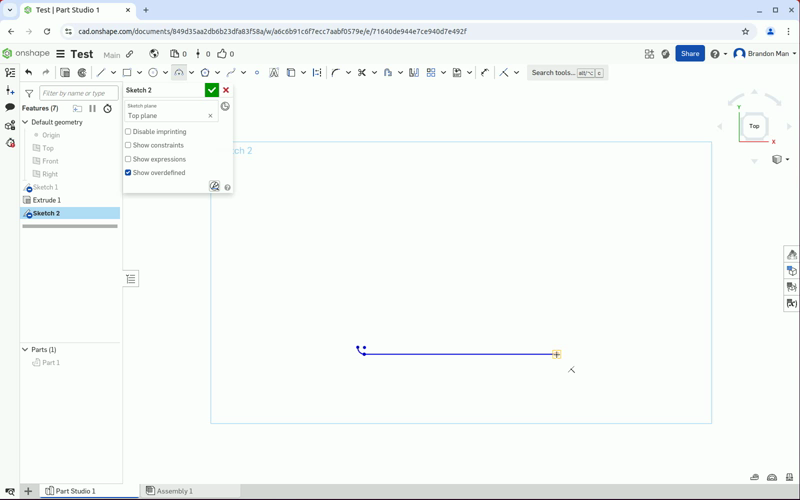
mouse_move(562, 347)
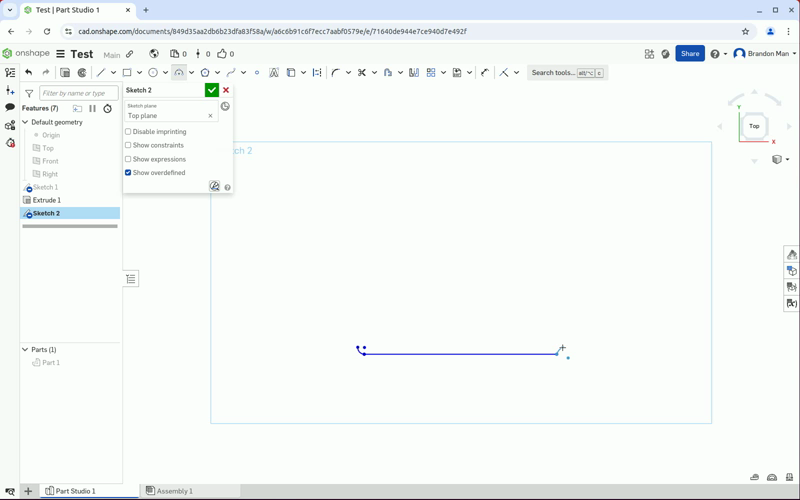
click(562, 347)
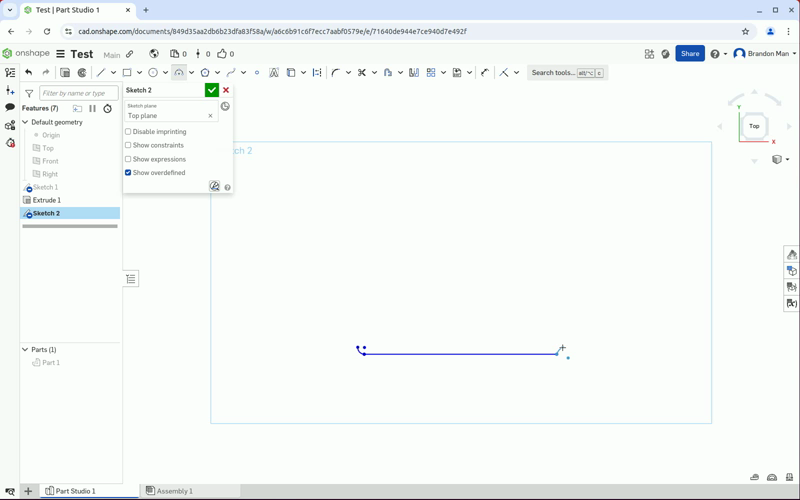
mouse_move(561, 351)
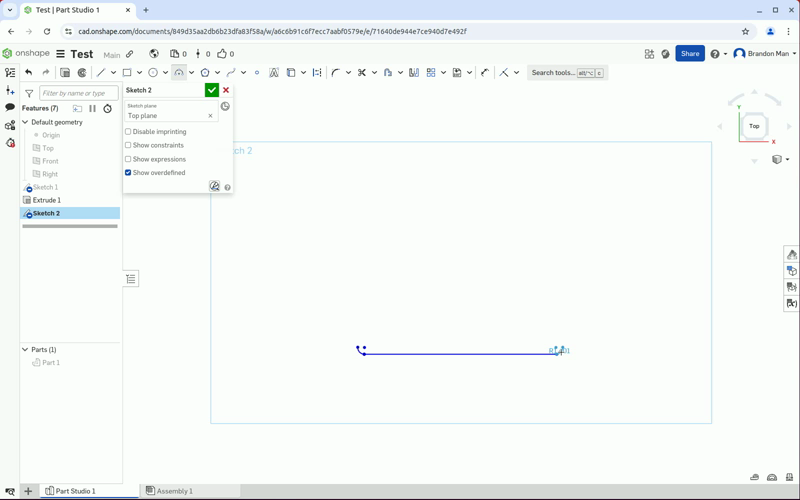
click(561, 351)
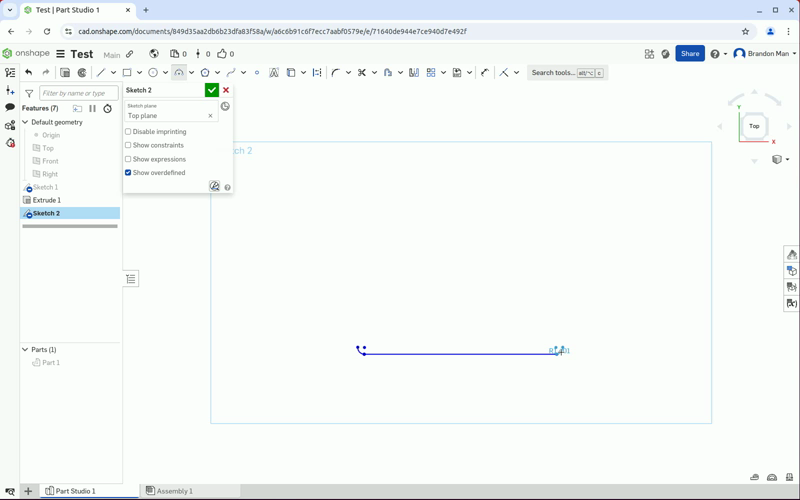
key_up(shift)
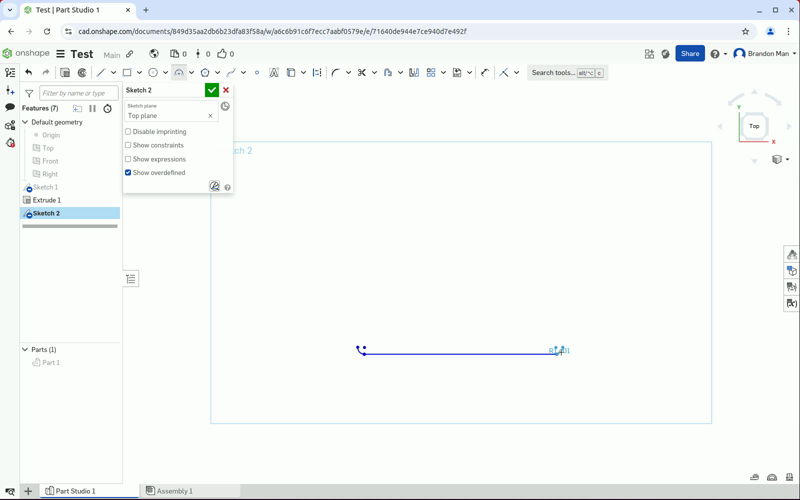
key(esc)
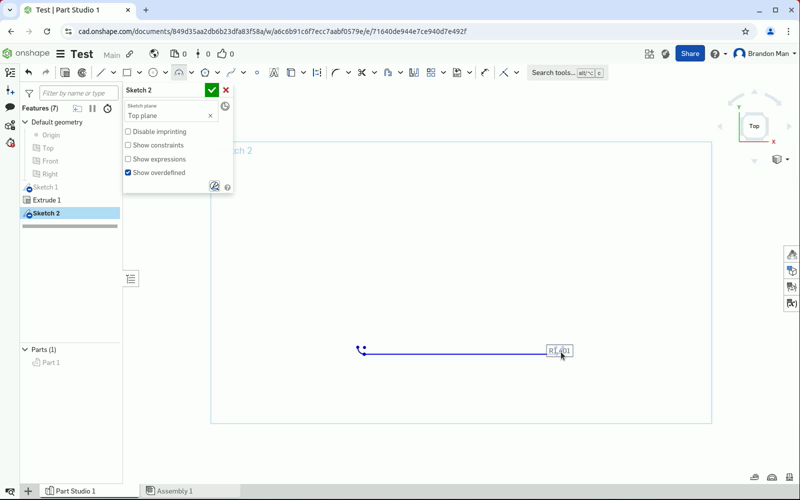
key(l)
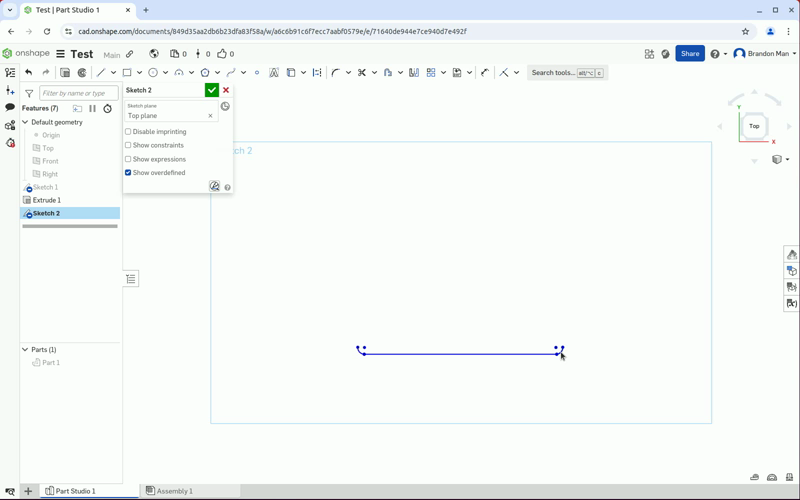
mouse_move(562, 347)
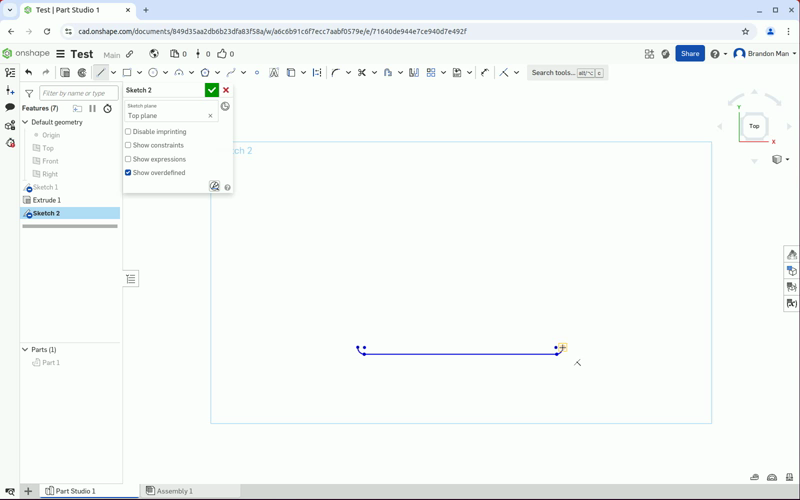
click(562, 347)
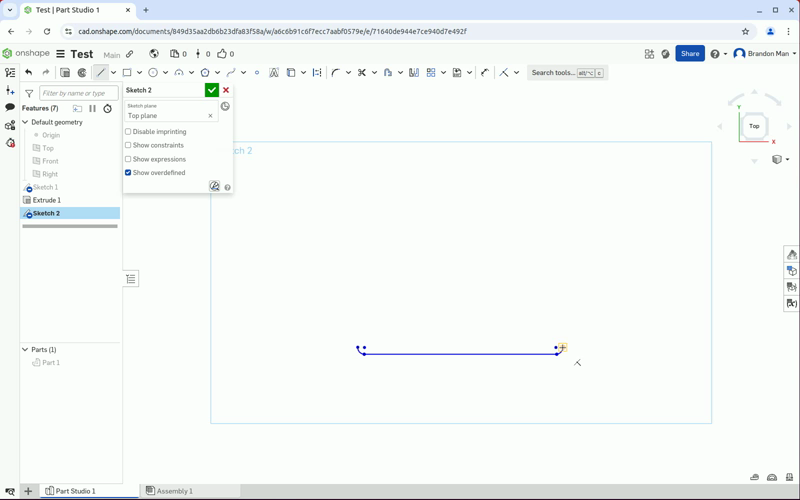
key_down(shift)
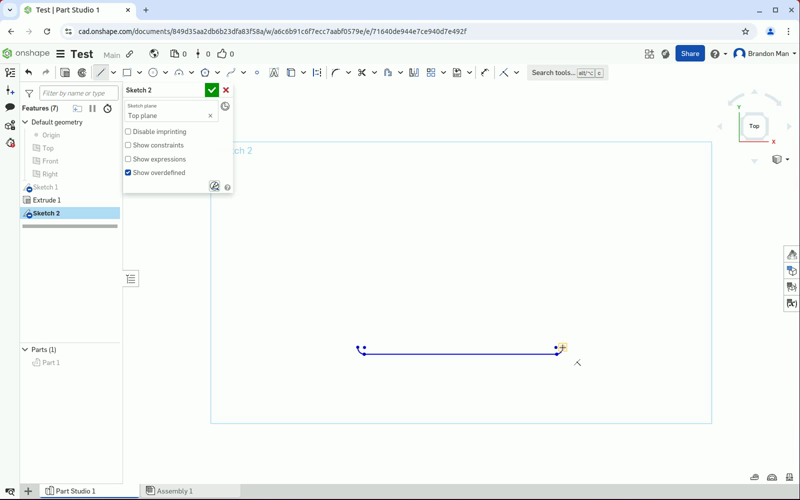
mouse_move(562, 219)
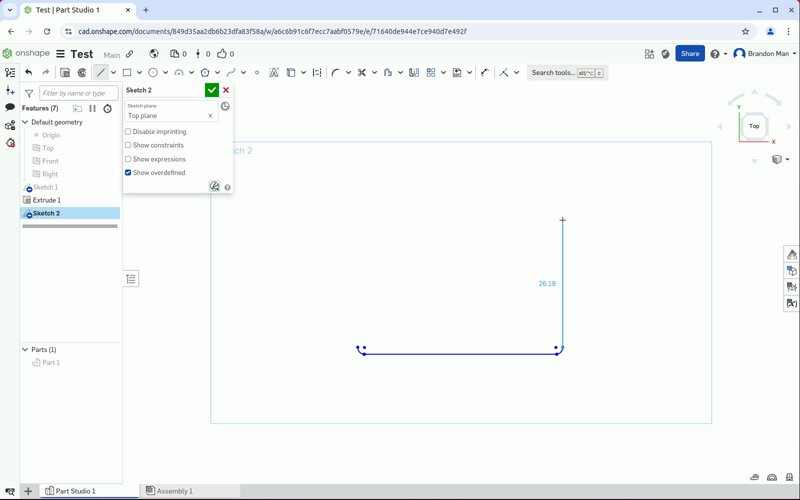
click(562, 219)
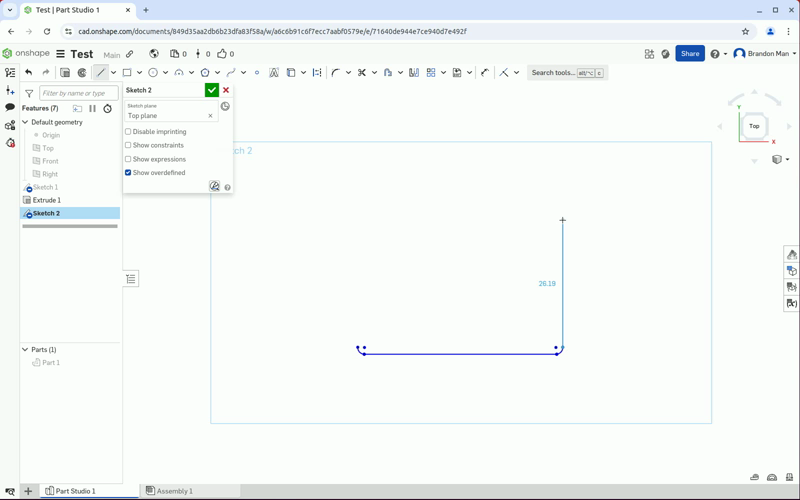
key_up(shift)
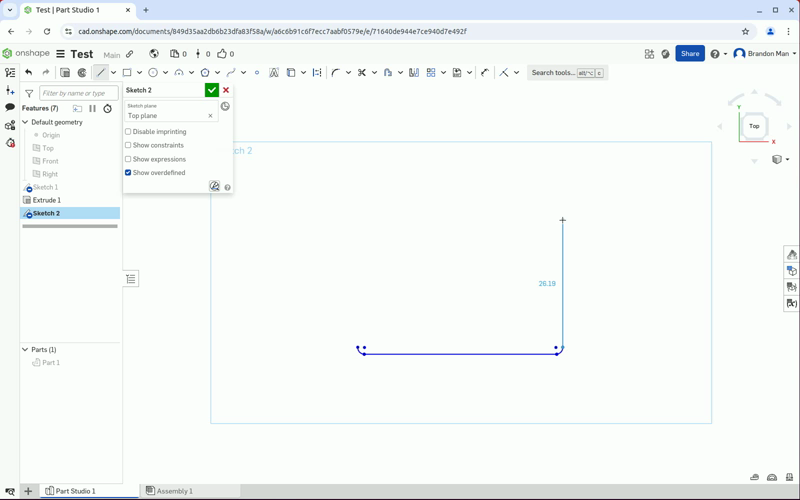
key(esc)
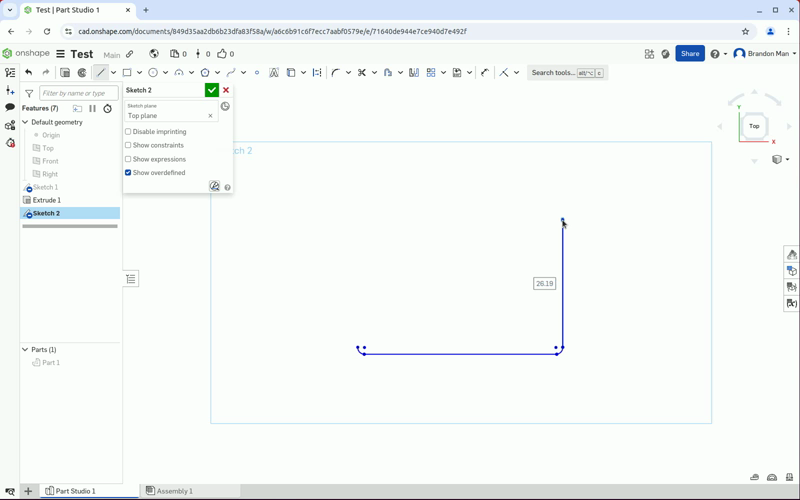
key(a)
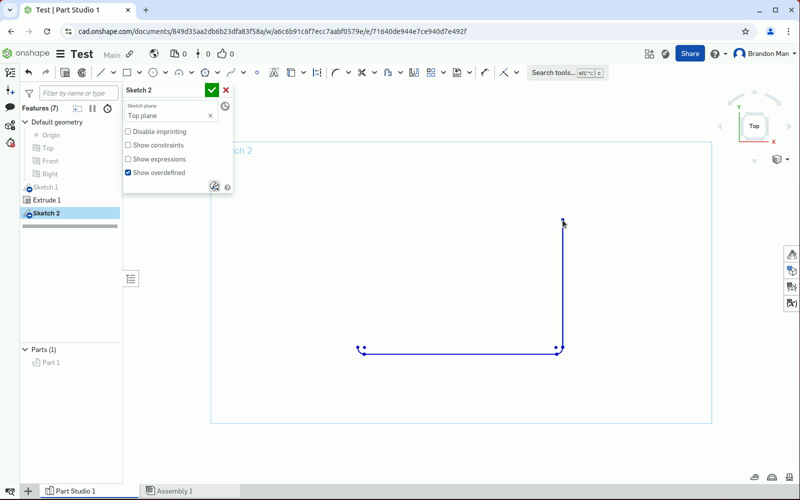
mouse_move(562, 219)
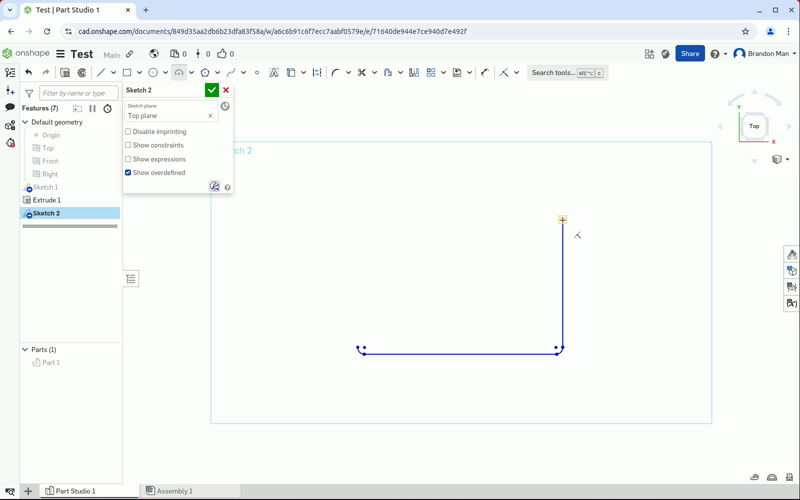
click(562, 219)
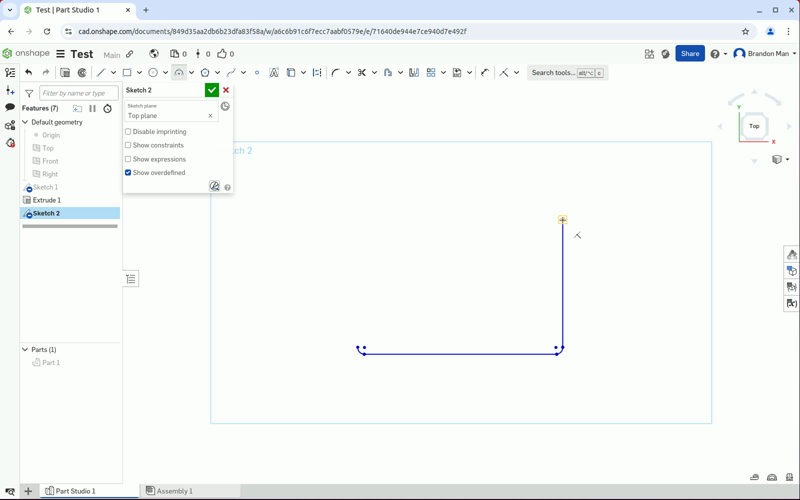
key_down(shift)
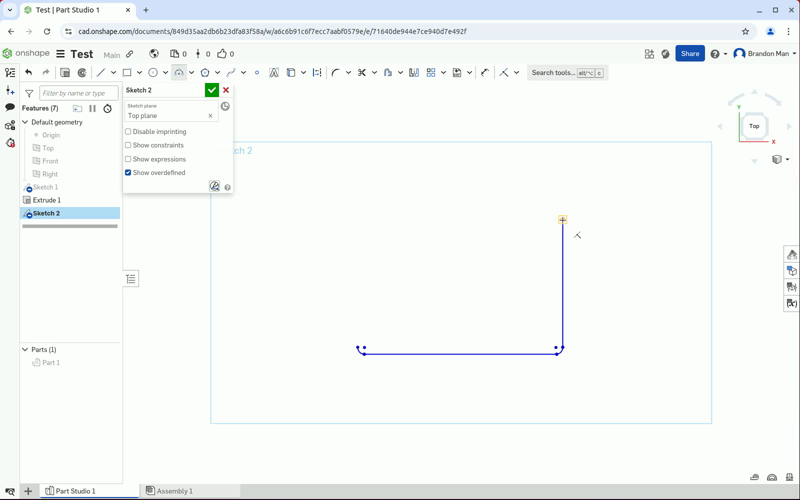
mouse_move(556, 213)
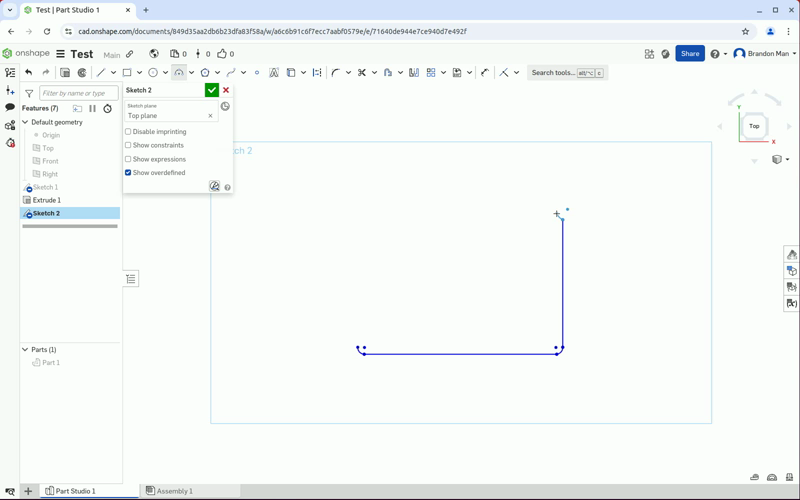
click(556, 213)
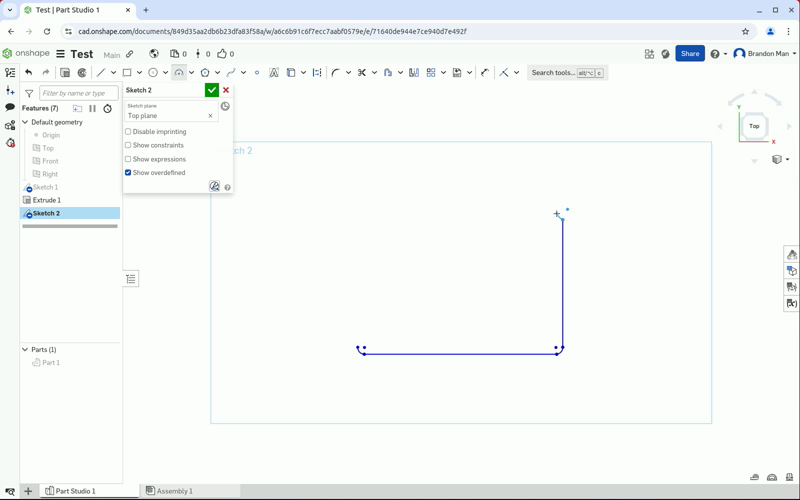
mouse_move(561, 215)
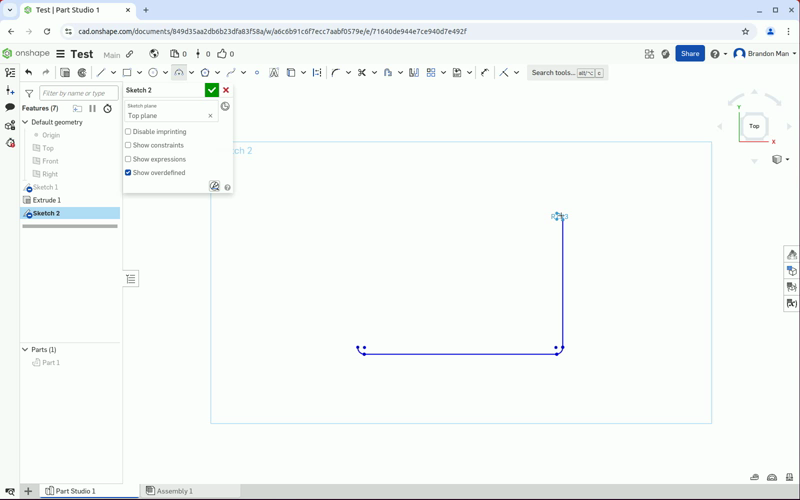
click(561, 215)
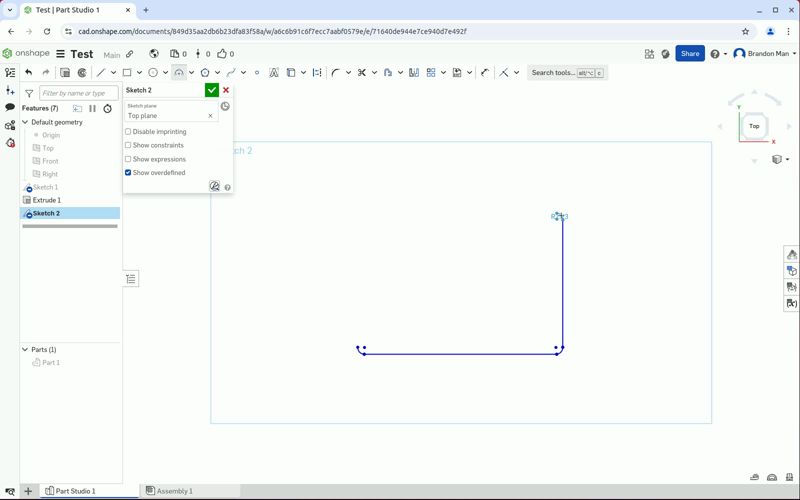
key_up(shift)
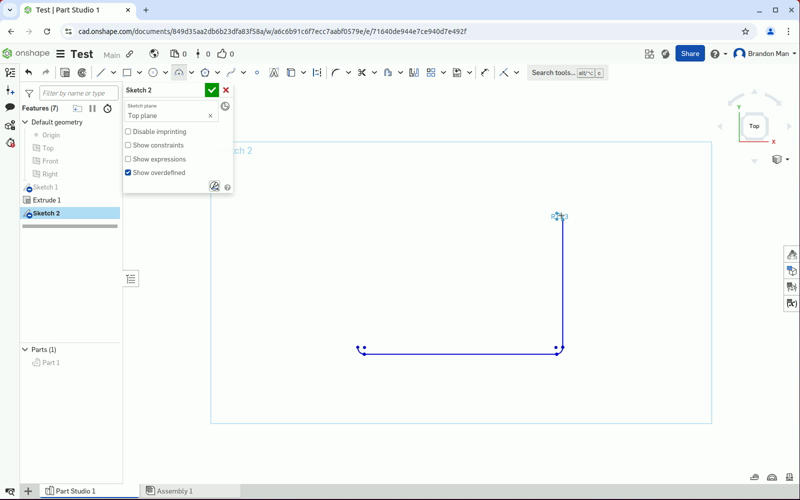
key(esc)
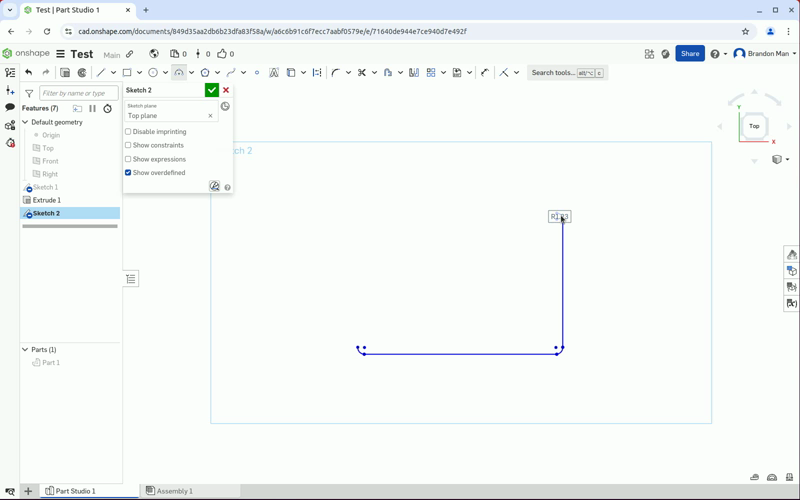
key(l)
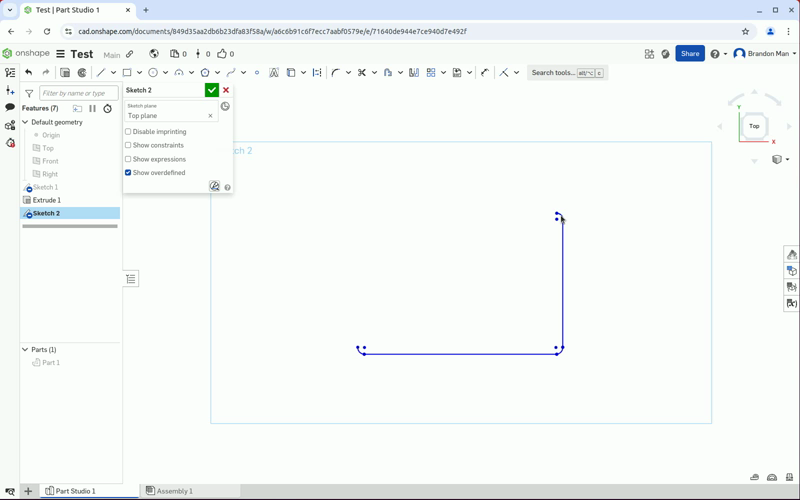
mouse_move(556, 213)
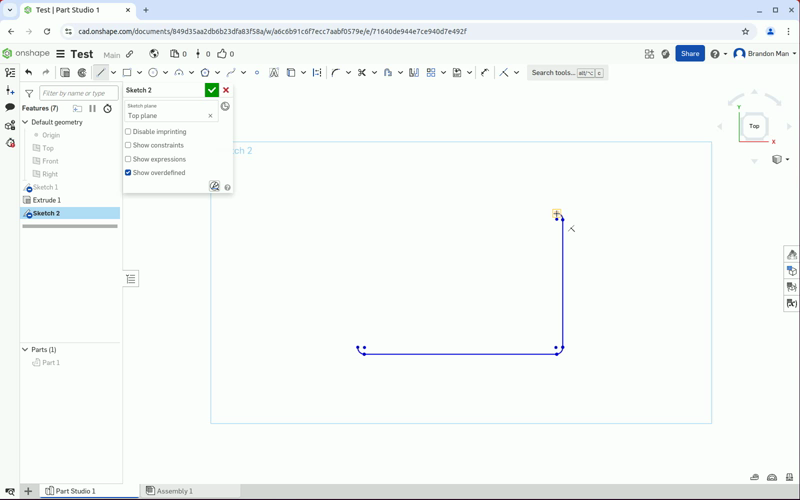
click(556, 213)
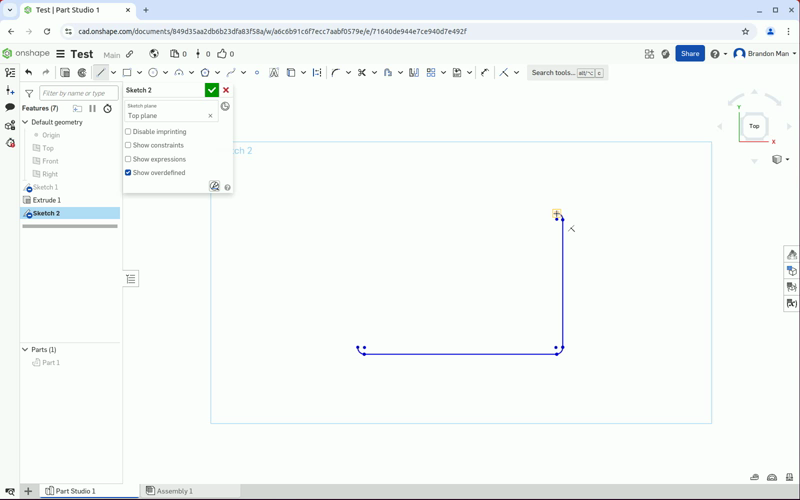
key_down(shift)
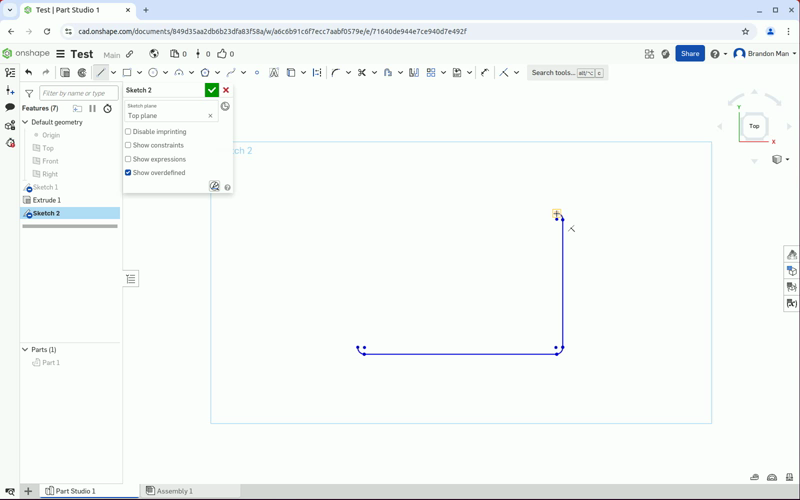
mouse_move(364, 213)
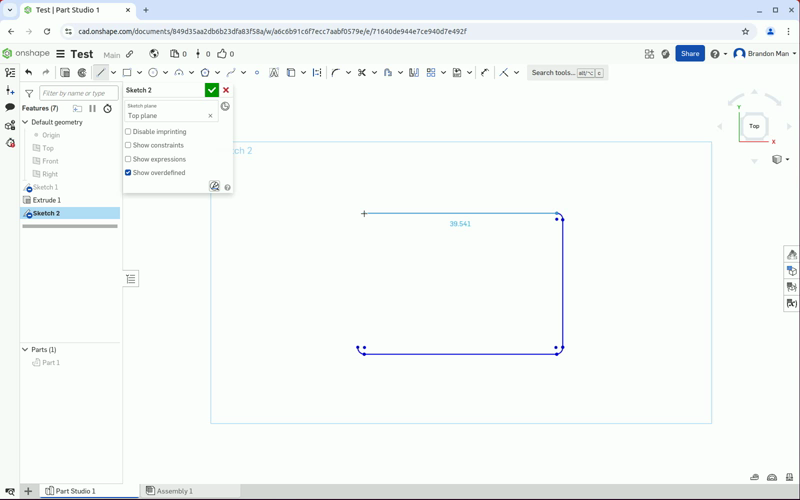
click(364, 213)
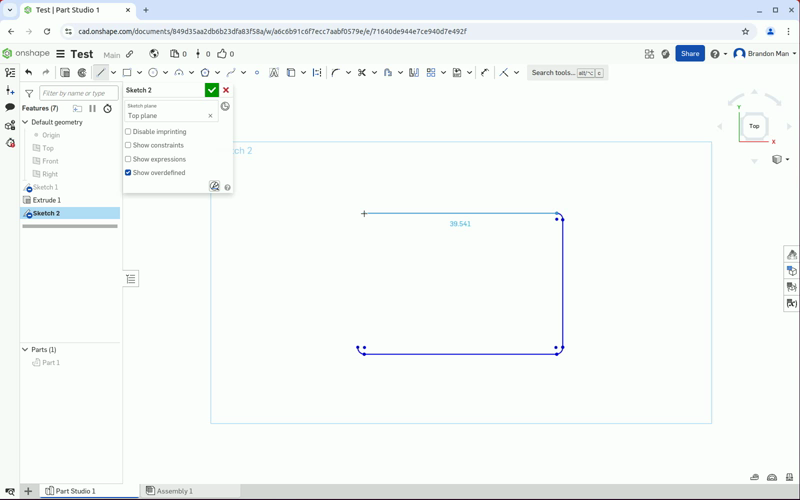
key_up(shift)
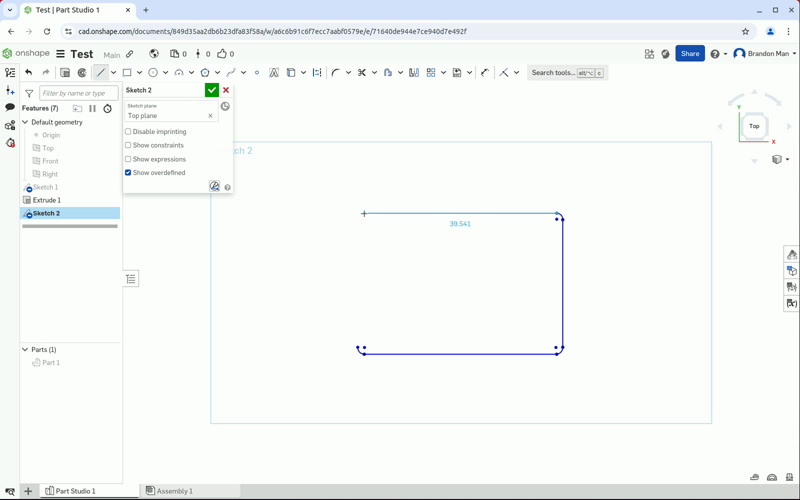
key(esc)
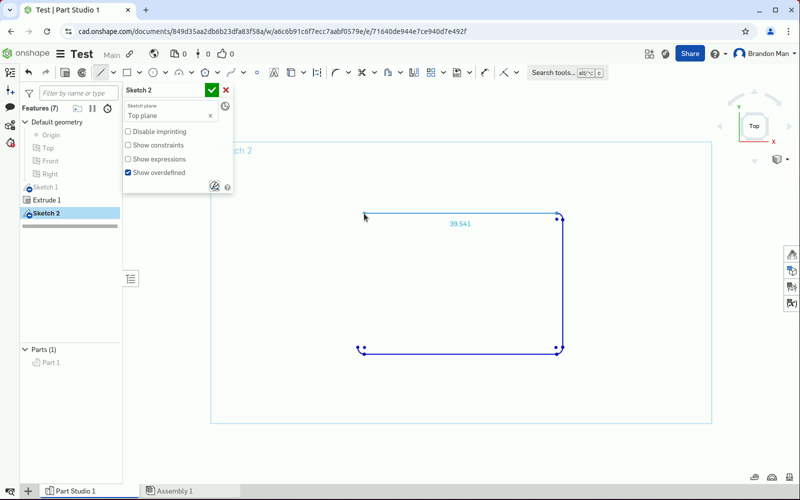
key(a)
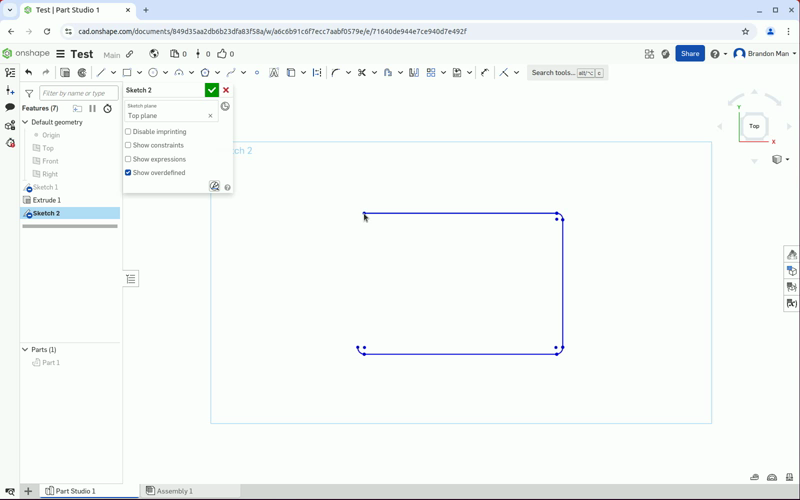
mouse_move(364, 213)
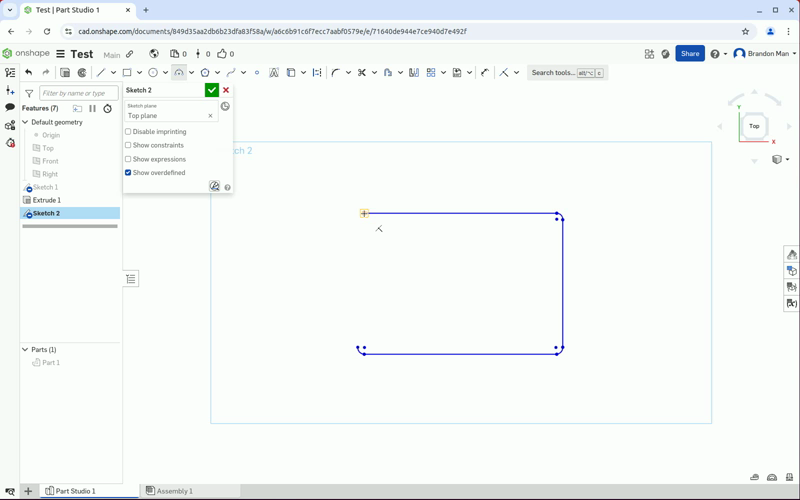
click(364, 213)
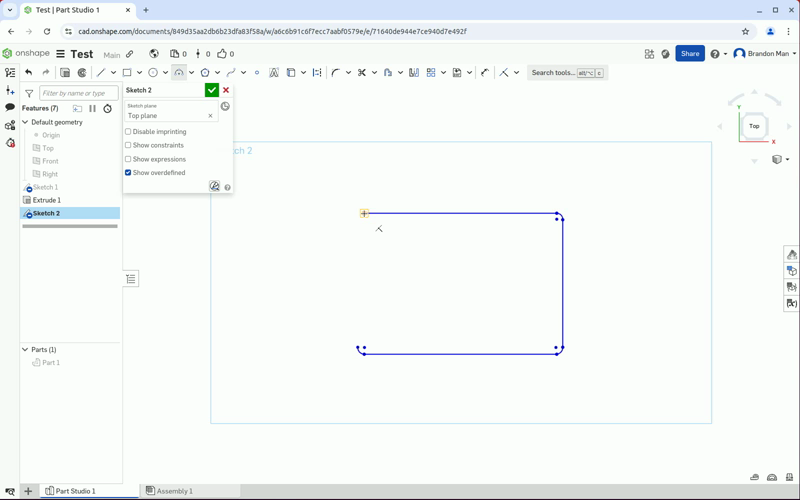
key_down(shift)
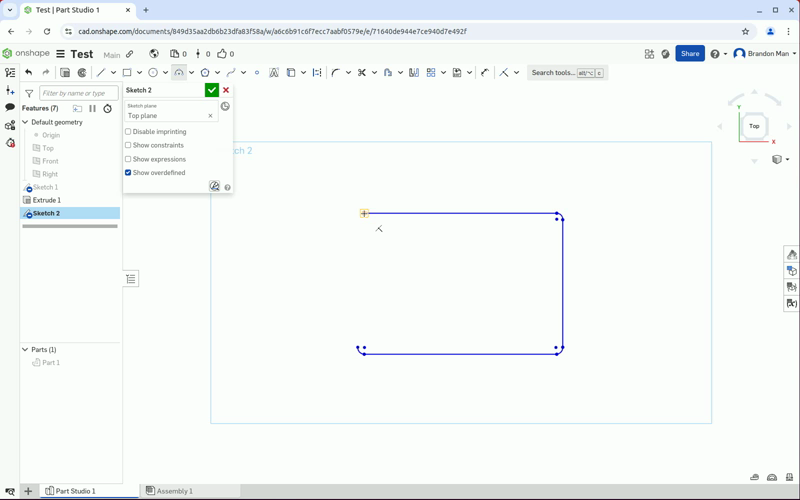
mouse_move(357, 219)
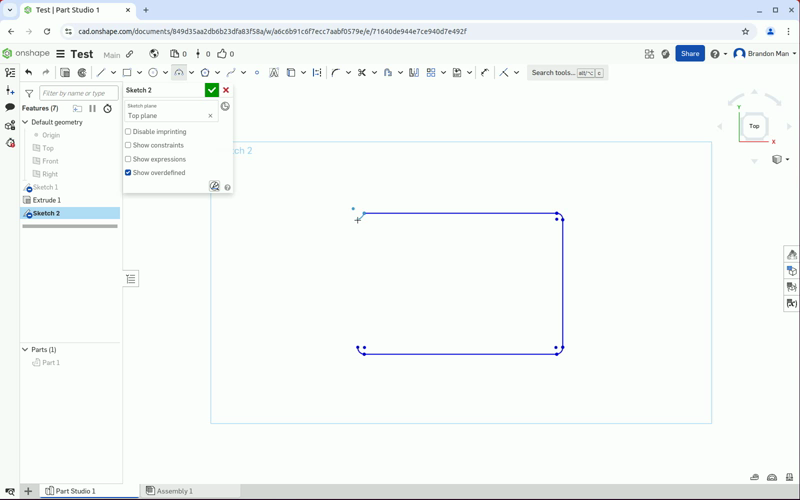
click(357, 219)
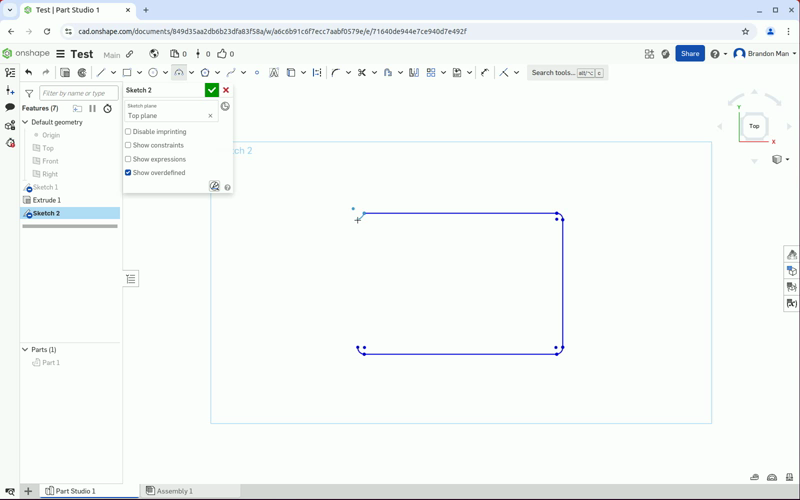
mouse_move(359, 215)
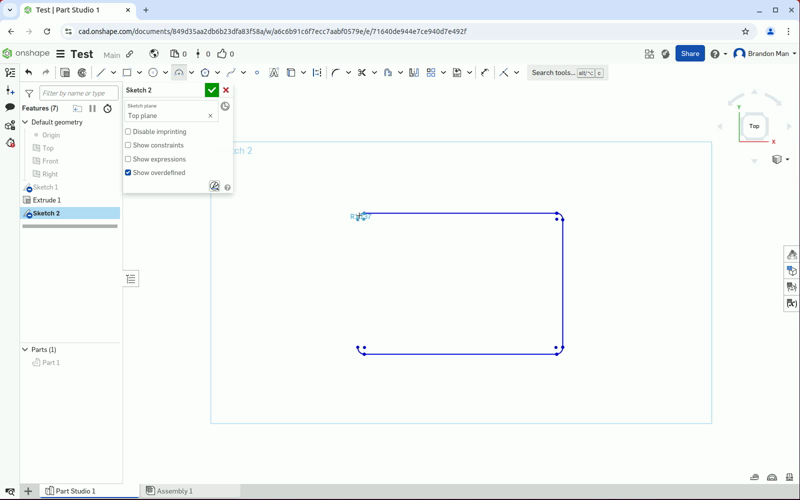
click(359, 215)
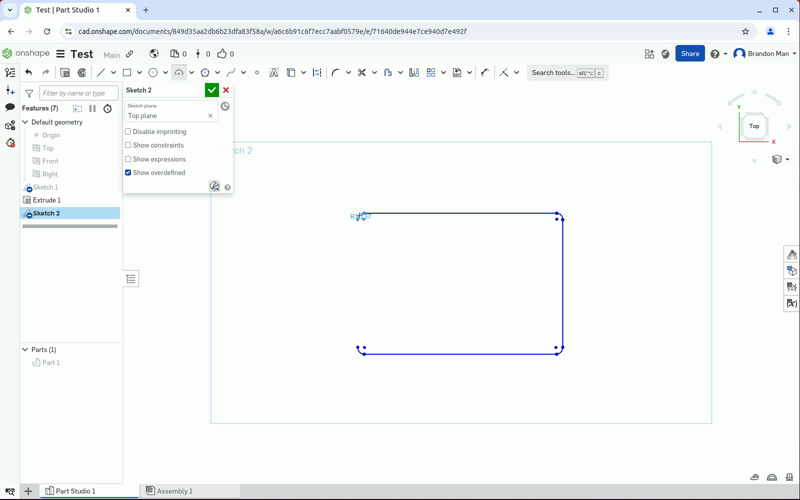
key_up(shift)
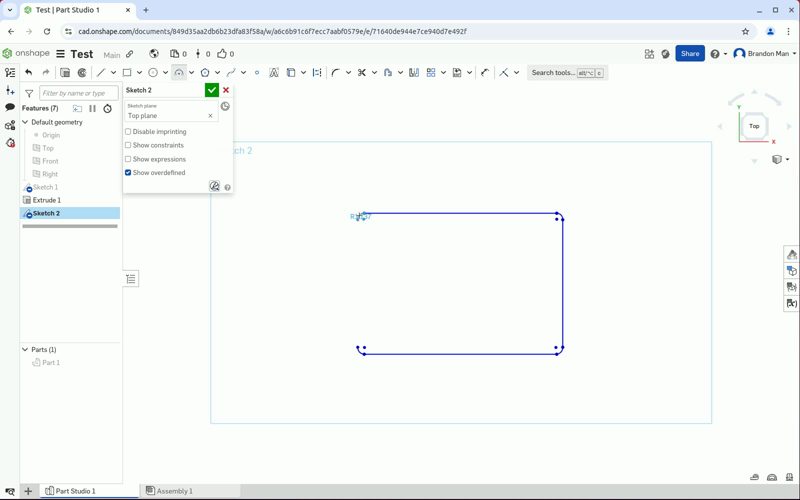
key(esc)
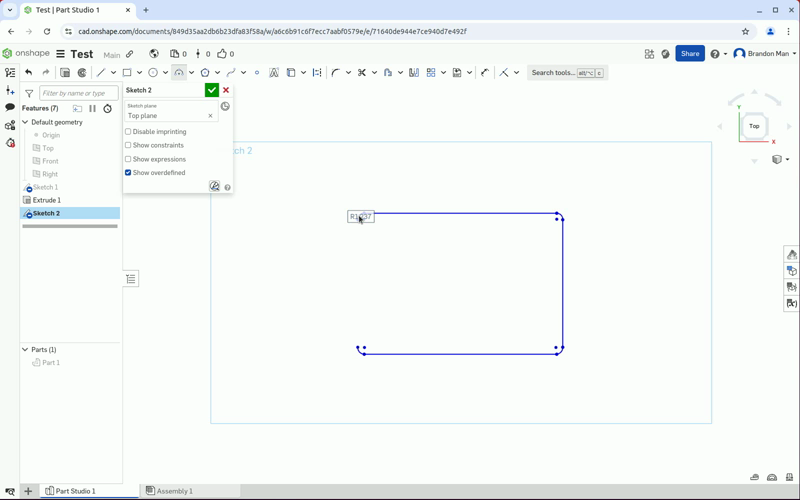
key(l)
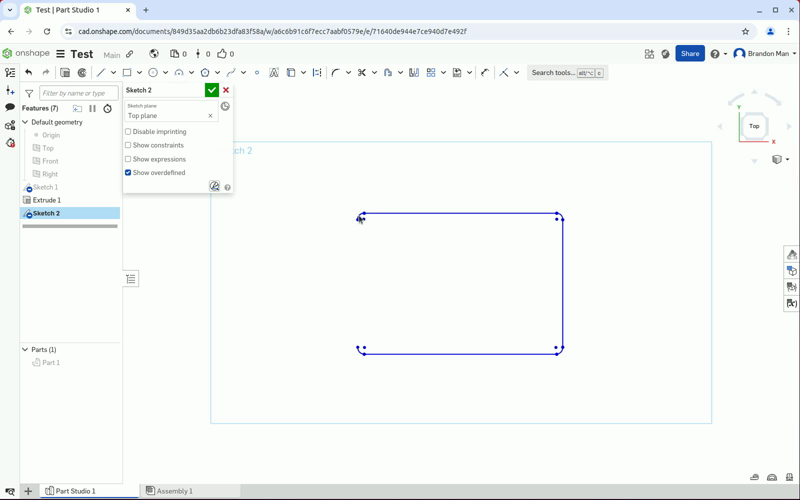
mouse_move(357, 219)
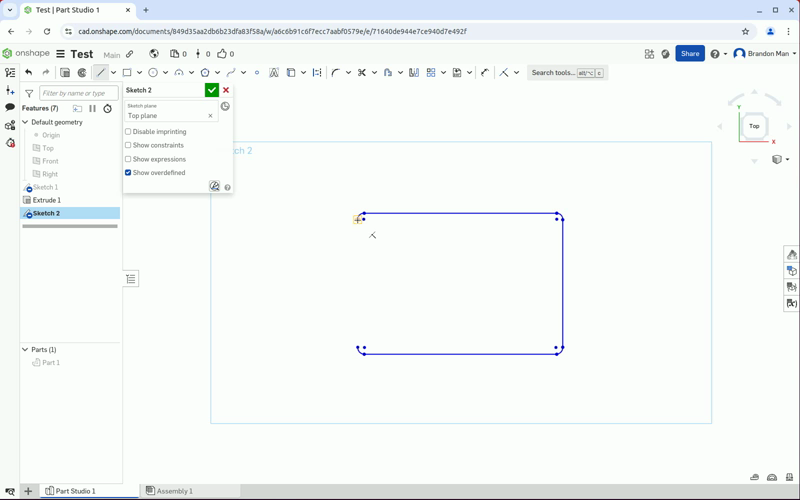
click(357, 219)
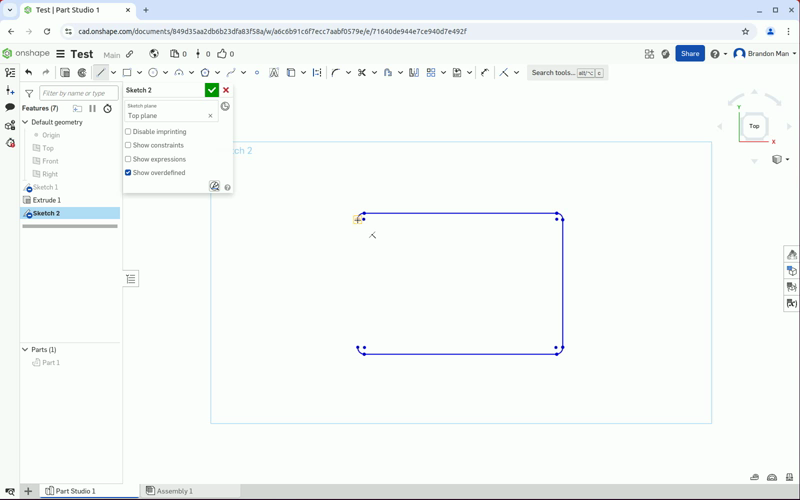
key_down(shift)
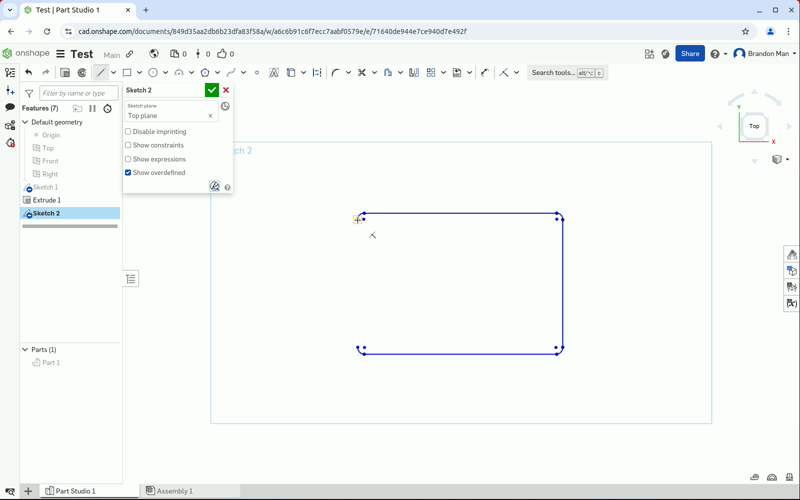
mouse_move(357, 347)
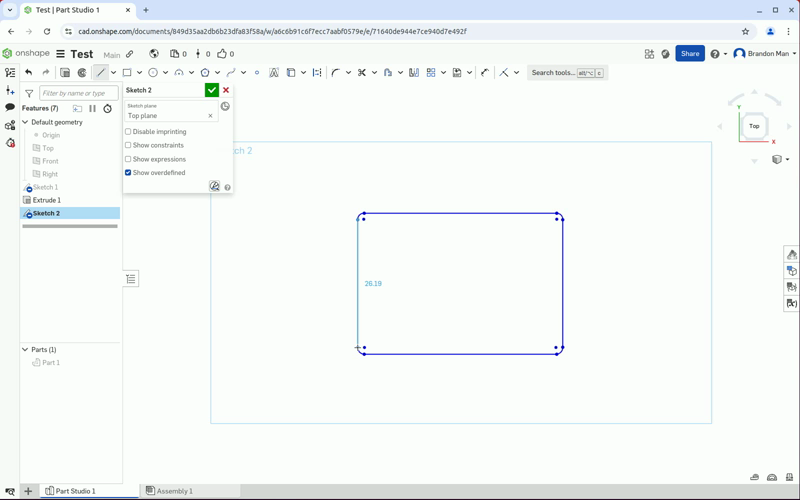
key_up(shift)
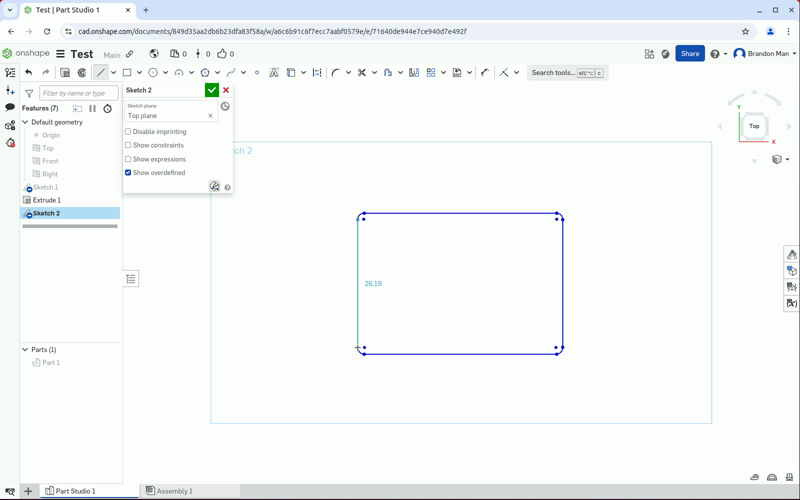
click(357, 347)
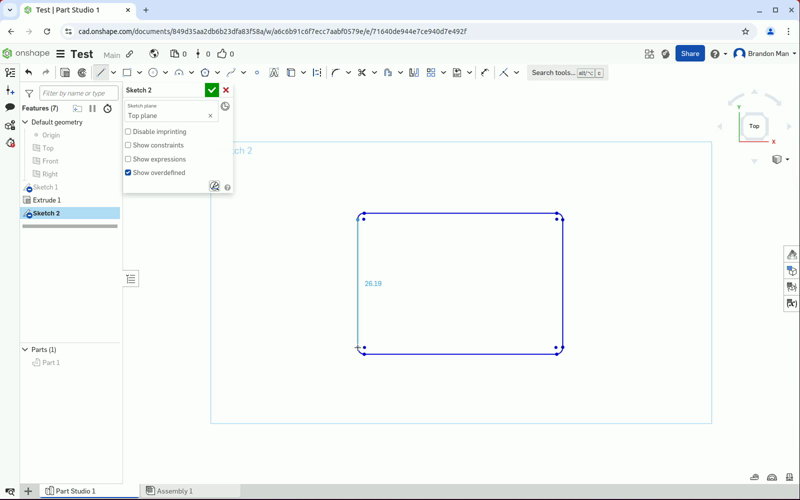
key(esc)
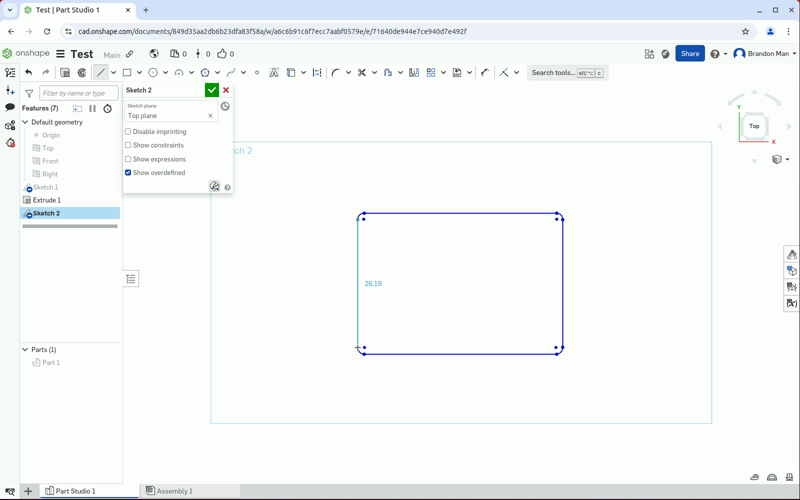
mouse_move(382, 298)
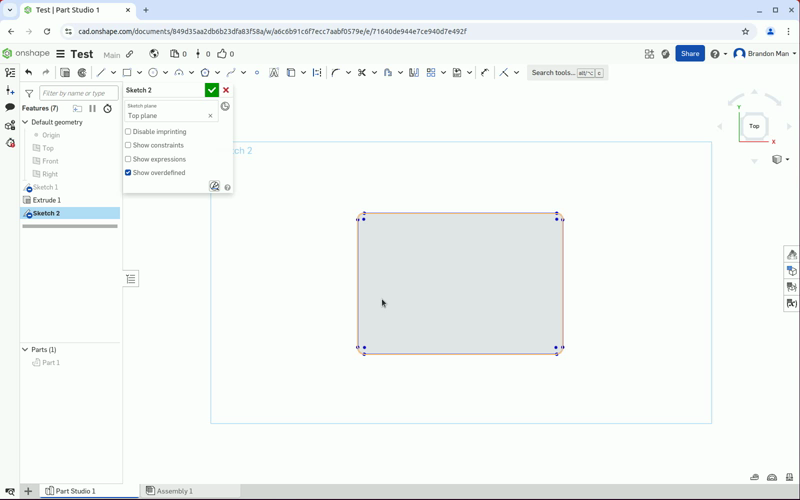
click(382, 298)
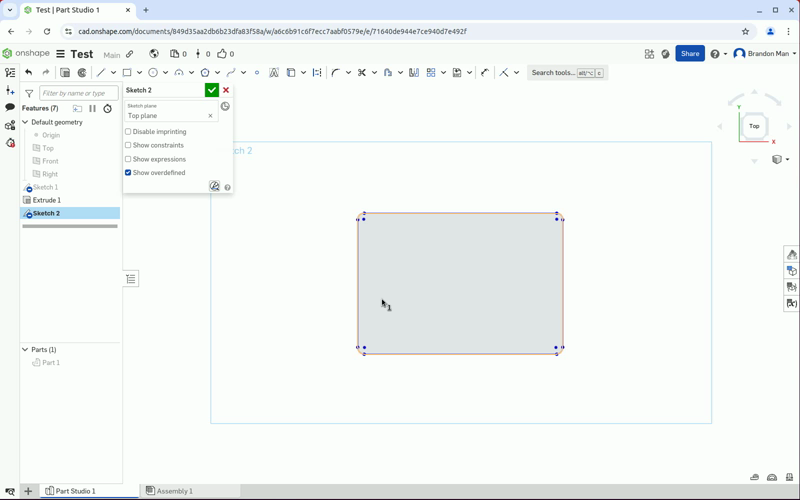
mouse_move(73, 352)
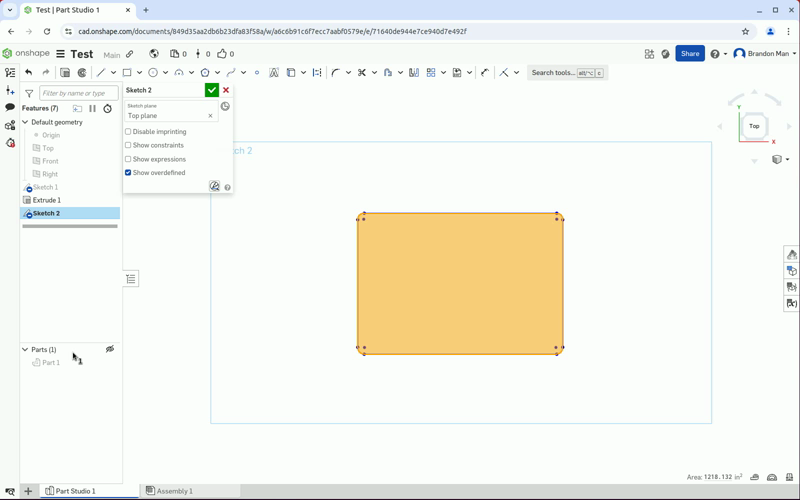
key(shift+y)
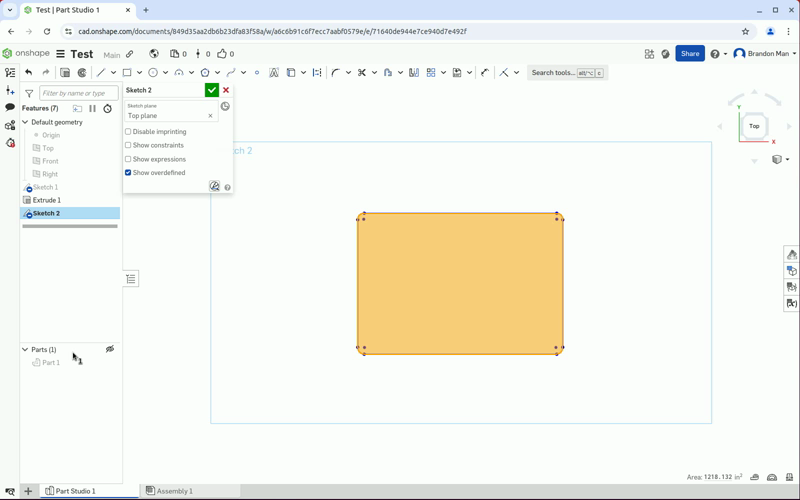
key(shift+e)
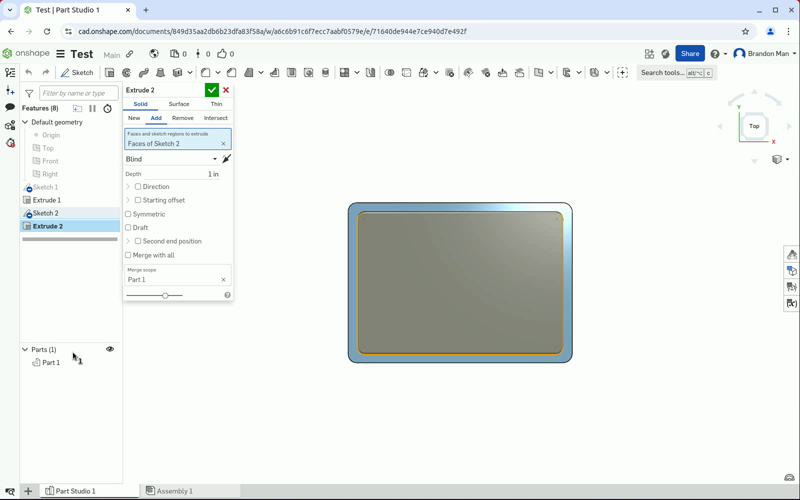
mouse_move(143, 106)
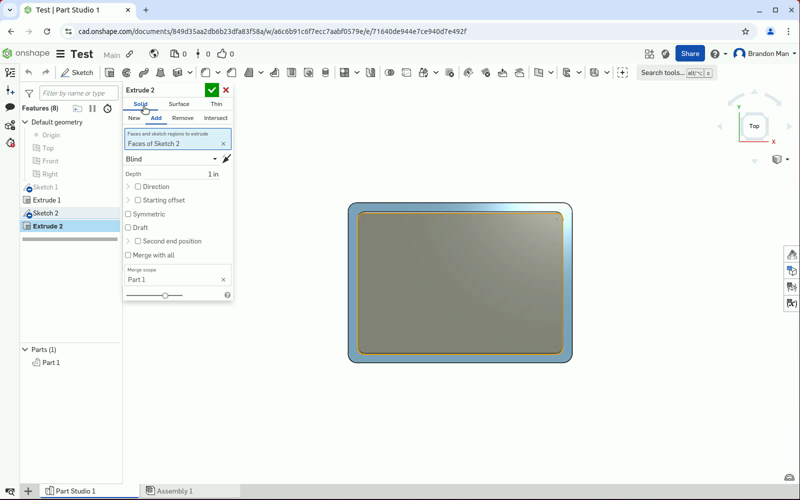
click(143, 106)
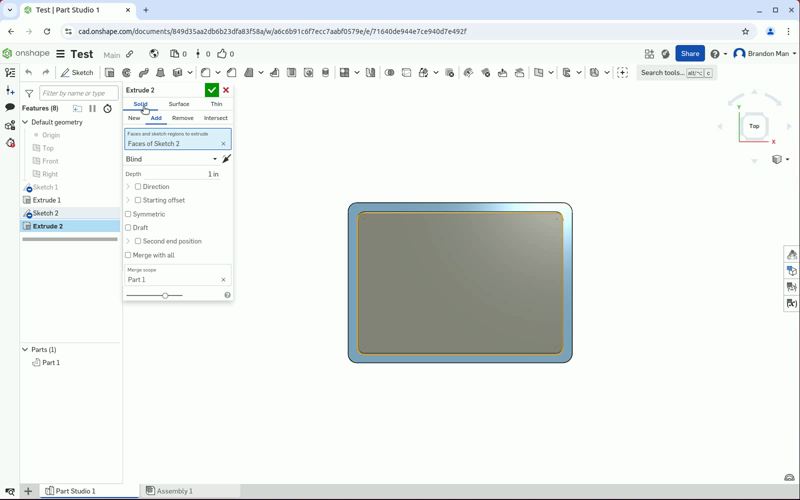
mouse_move(137, 120)
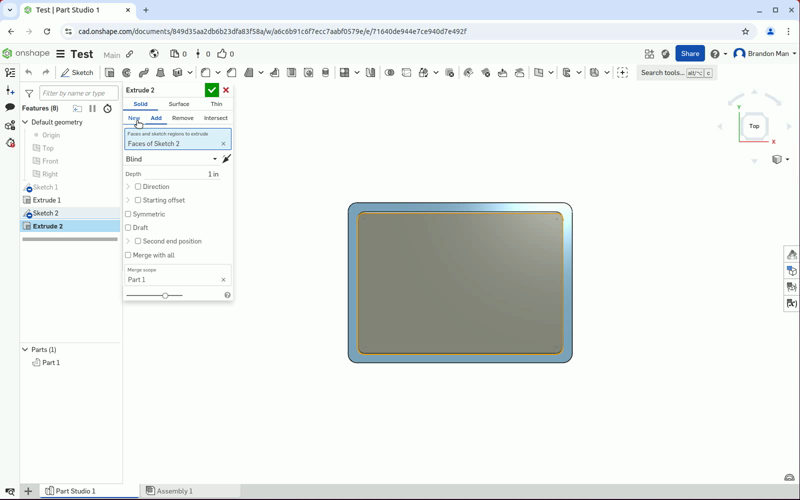
click(137, 120)
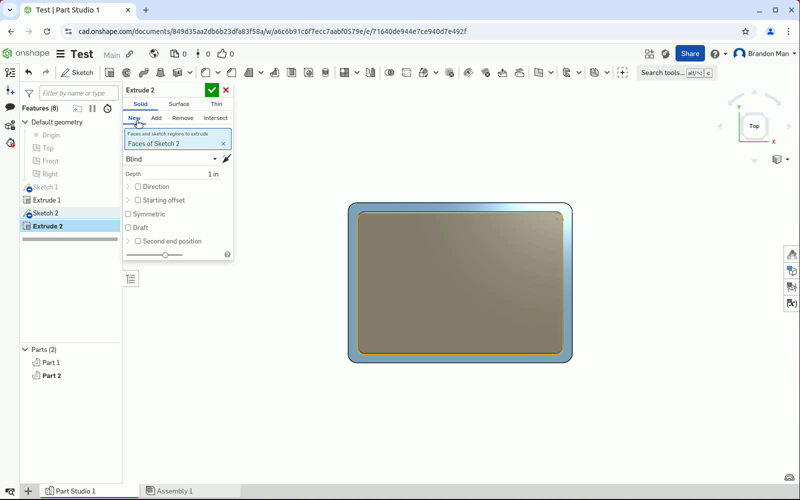
key(tab, 4)
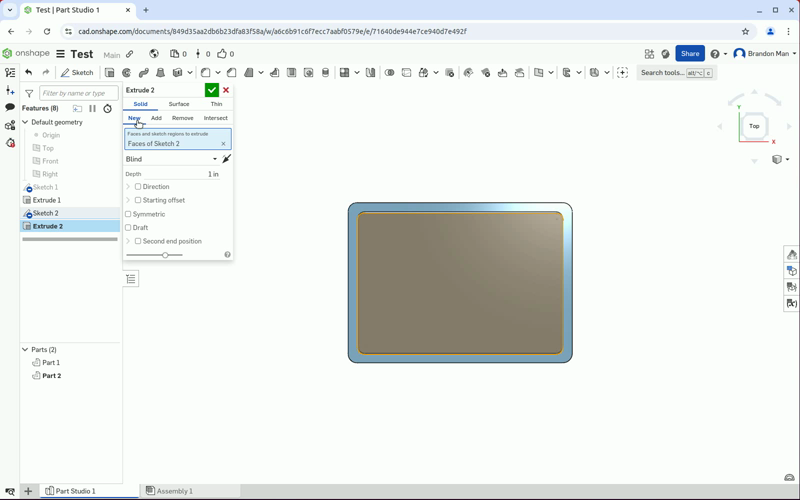
text(1.204)
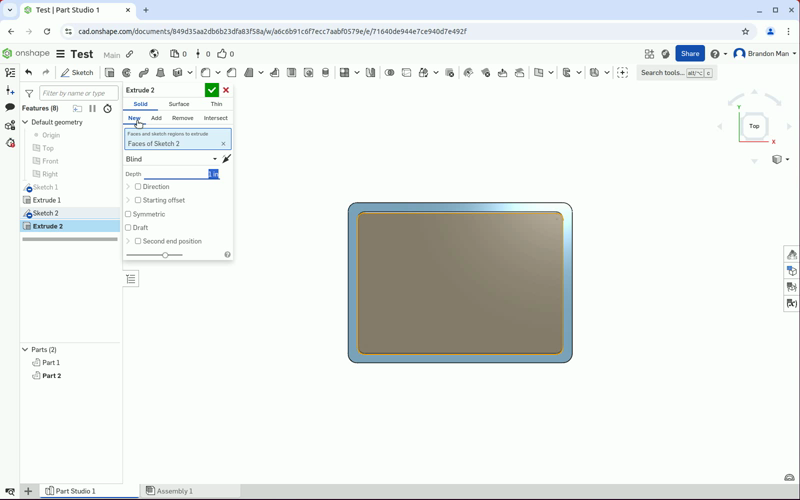
key(enter)
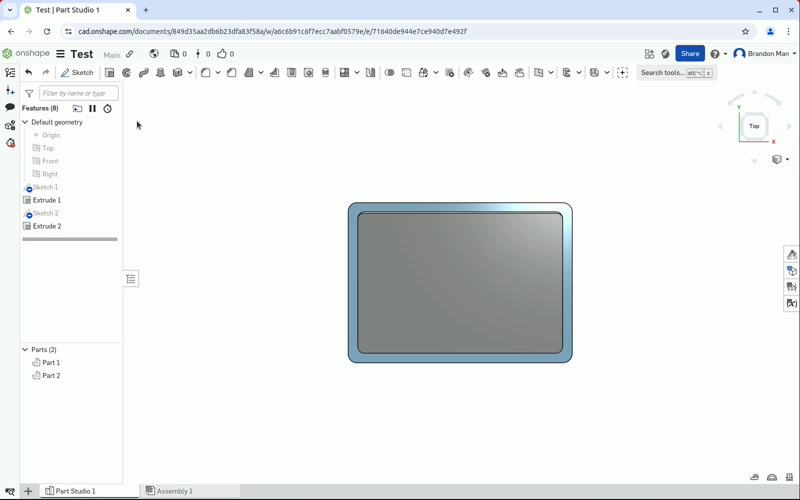
key(shift+h)
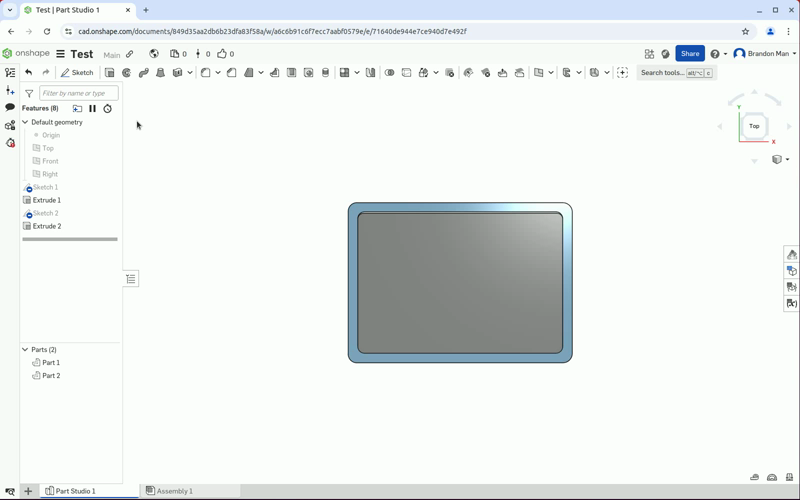
key(shift+h)
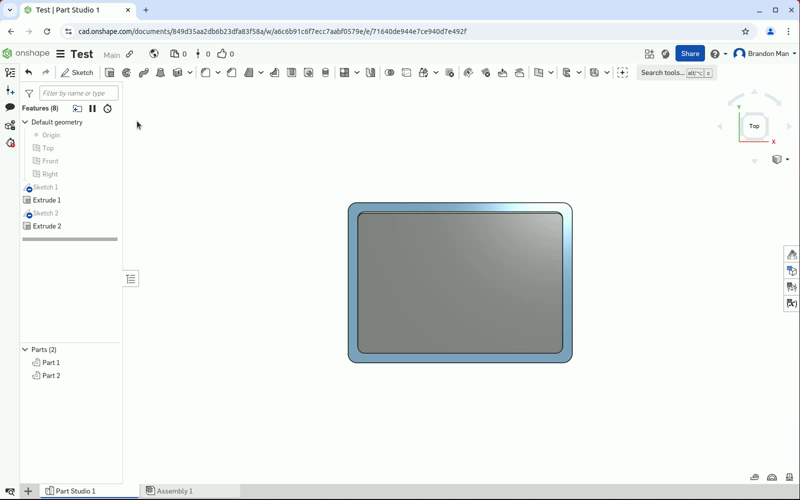
key(shift+7)
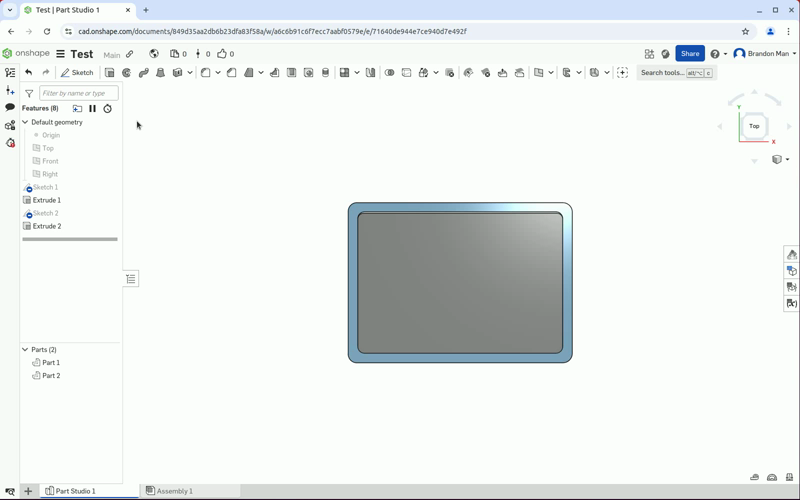
key(up, 3)
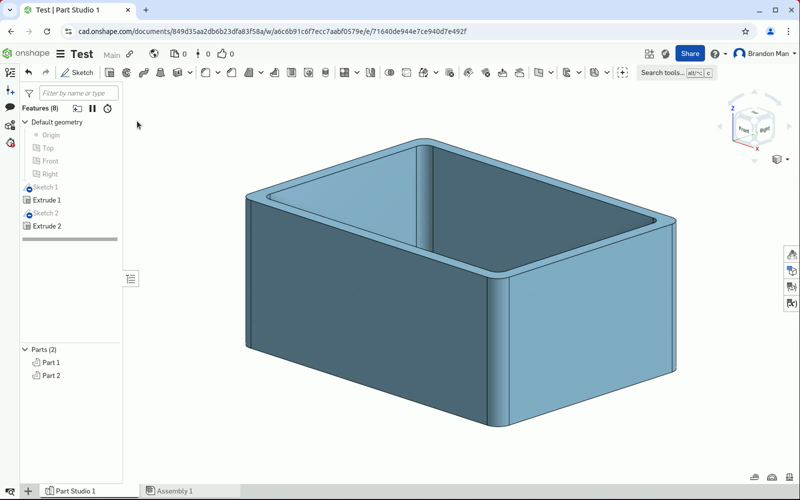
key(left, 3)
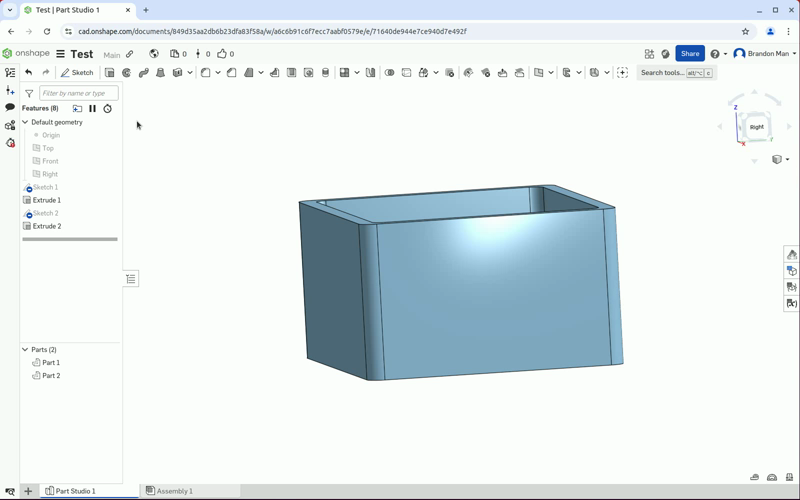
key(right, 3)
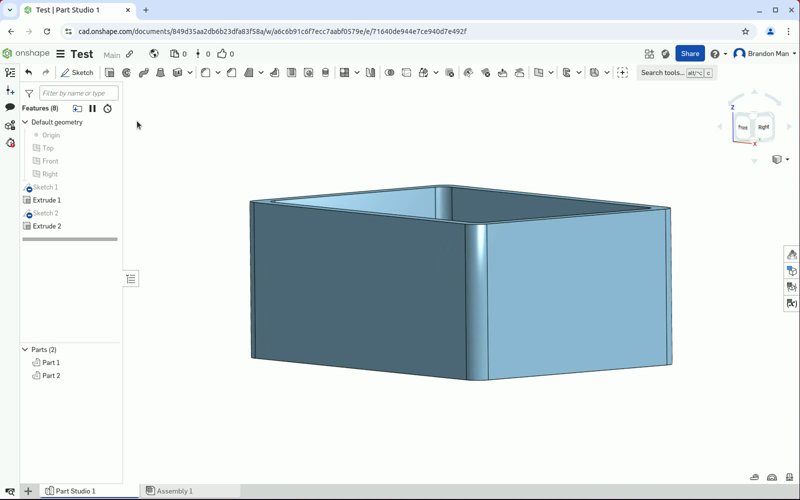
key(down, 3)
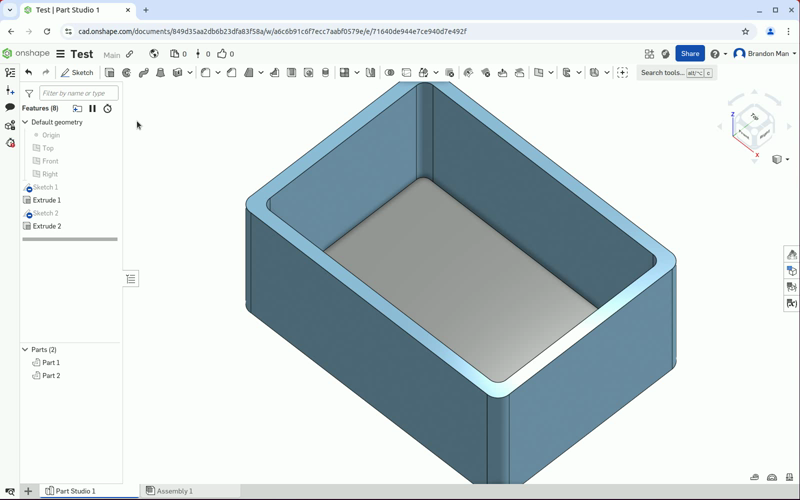
mouse_move(73, 189)
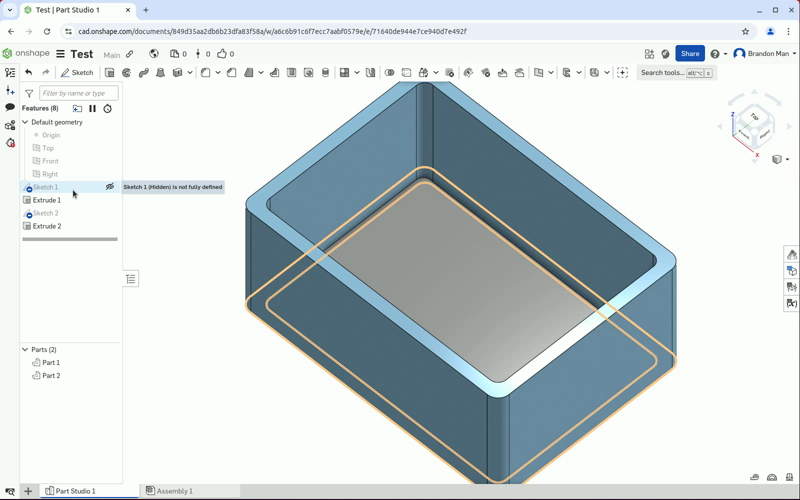
click(73, 189)